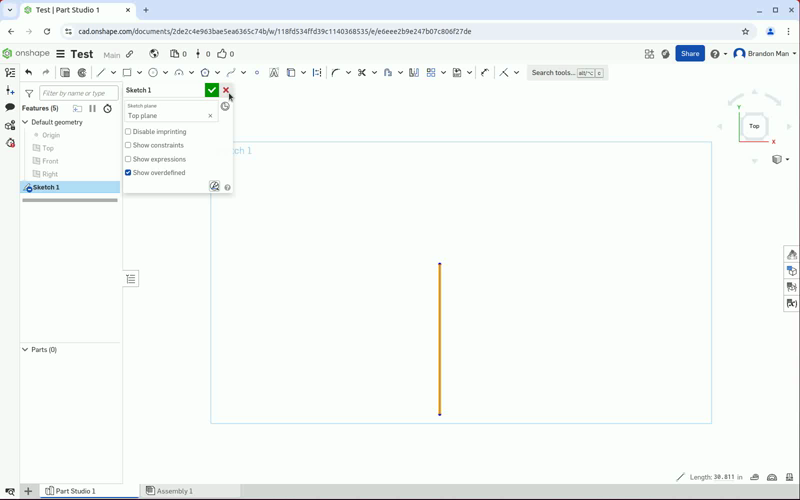
key(shift+h)
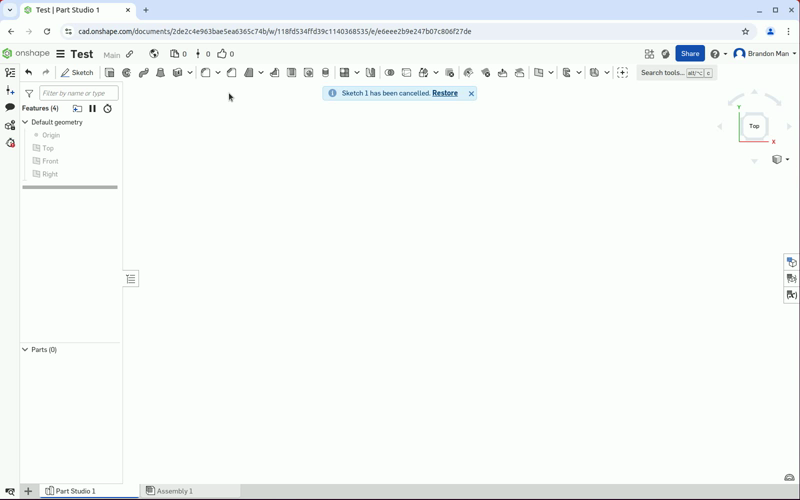
mouse_move(73, 352)
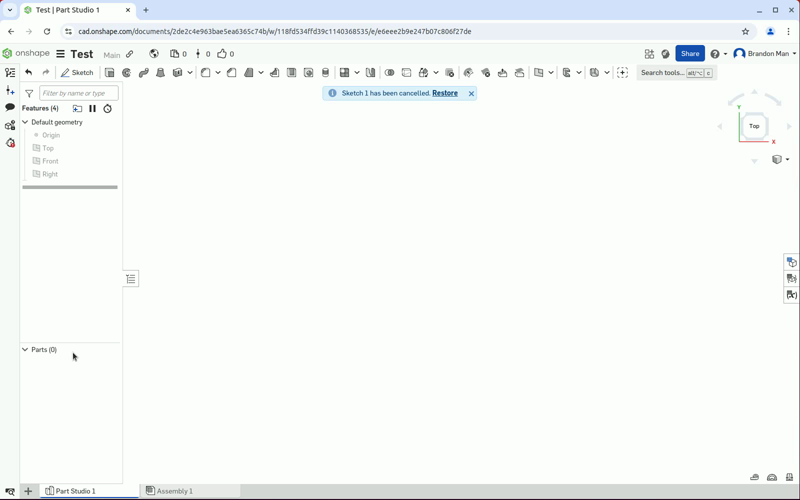
key(y)
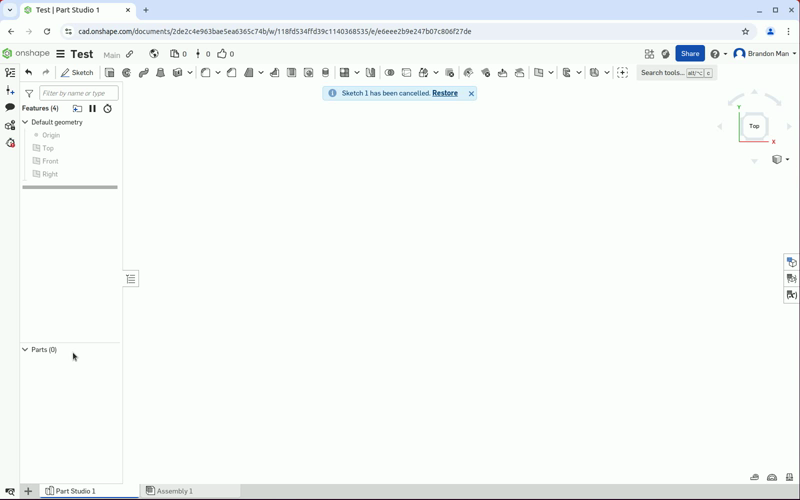
key(shift+p)
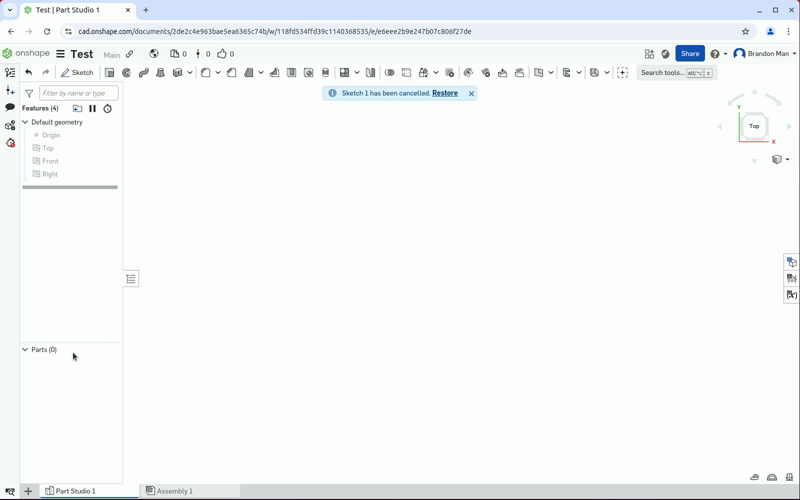
key(space)
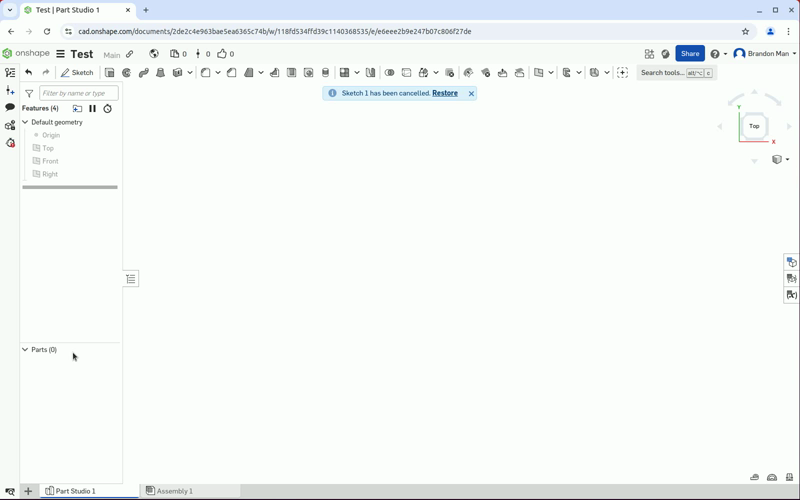
key_down(shift)
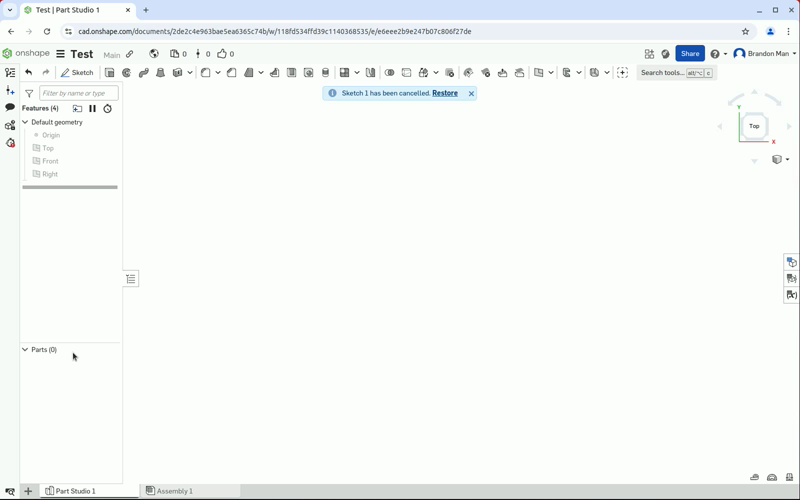
key(up)
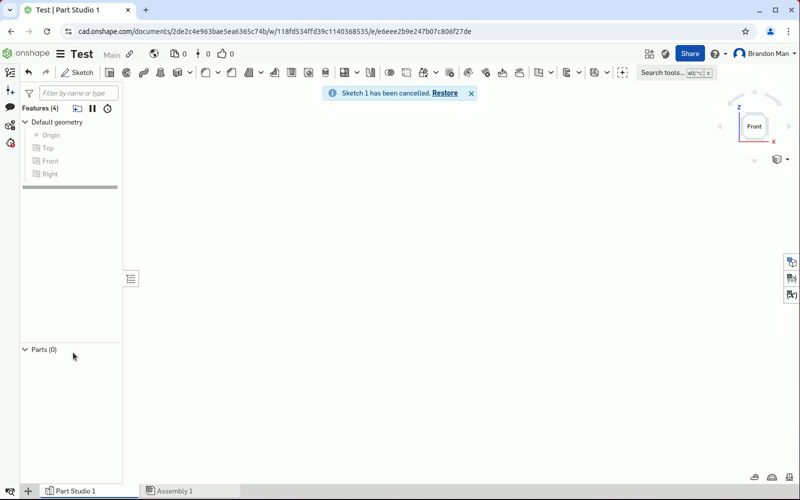
key_up(shift)
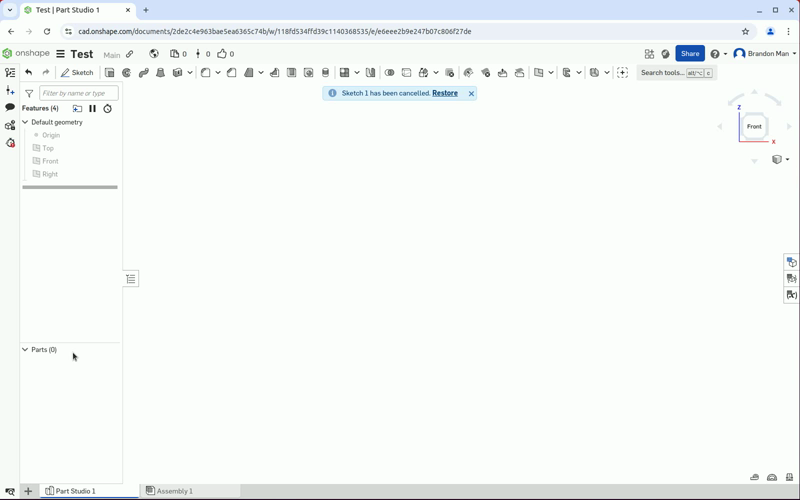
key(space)
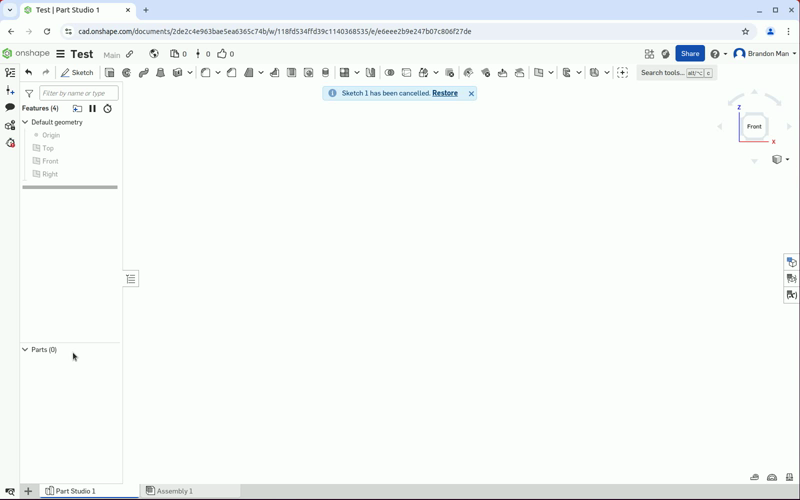
key_down(shift)
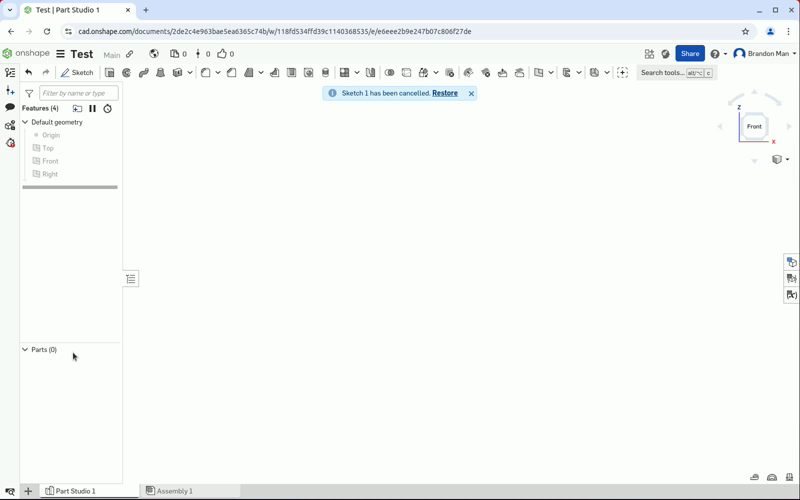
key(left)
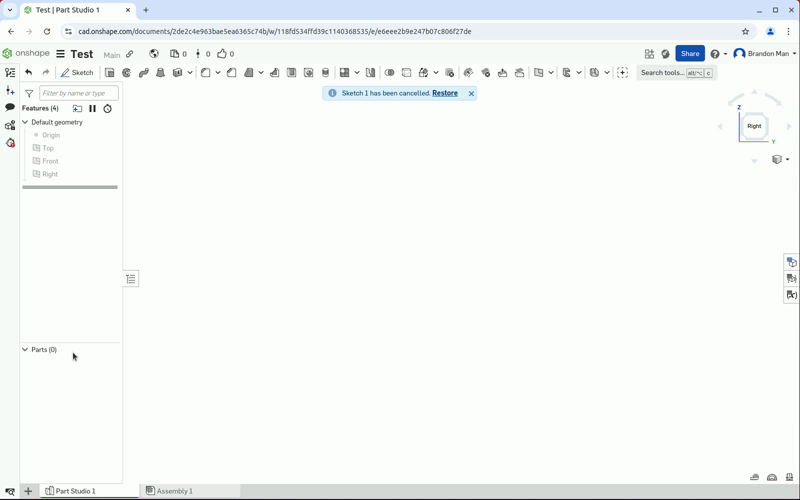
key_up(shift)
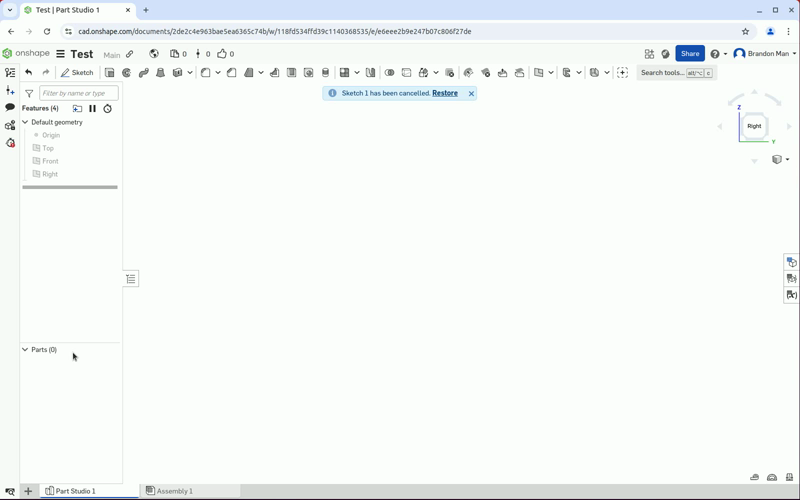
mouse_move(73, 352)
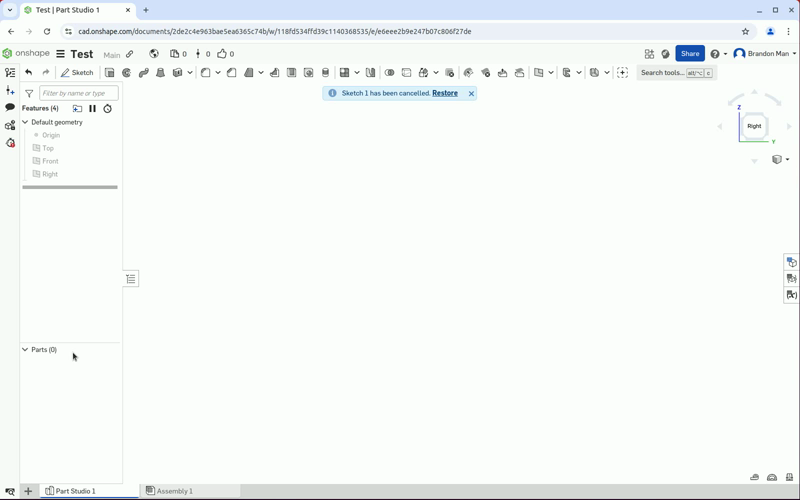
key(shift+y)
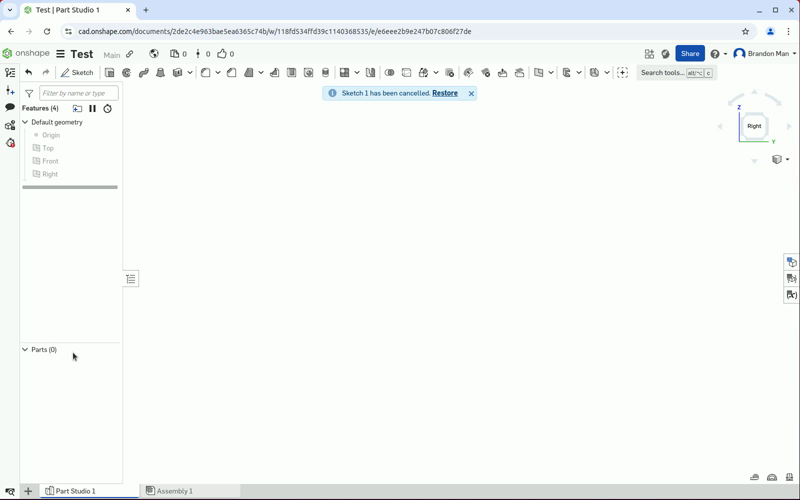
key(shift+s)
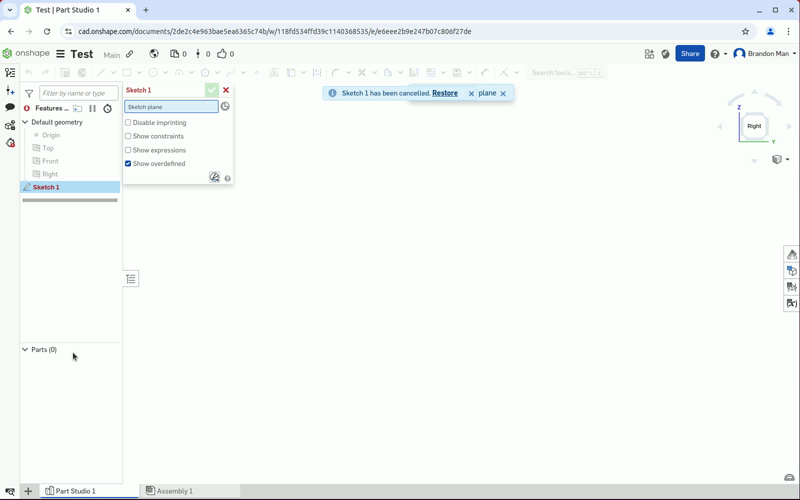
mouse_move(73, 176)
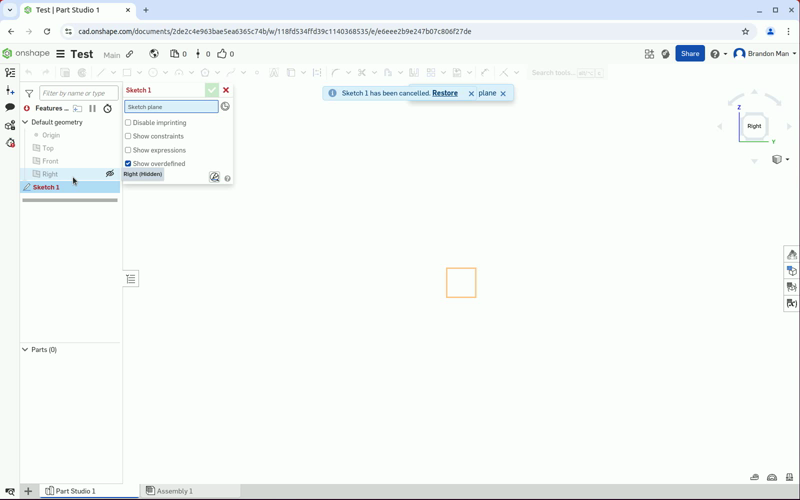
click(73, 176)
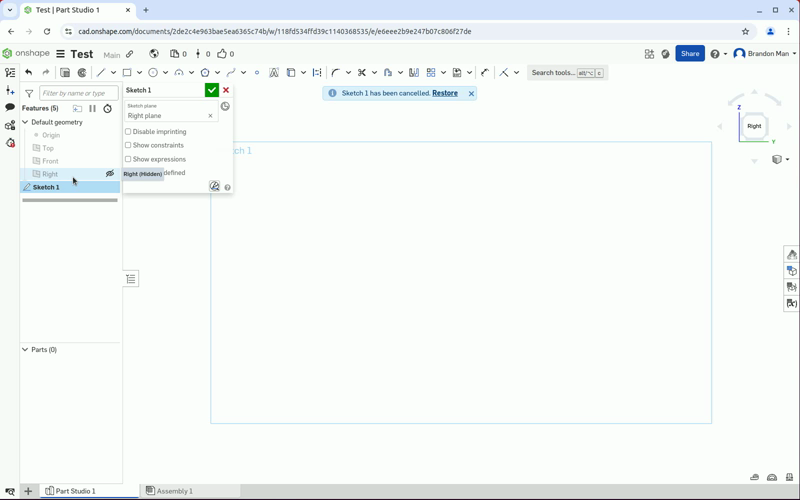
mouse_move(73, 352)
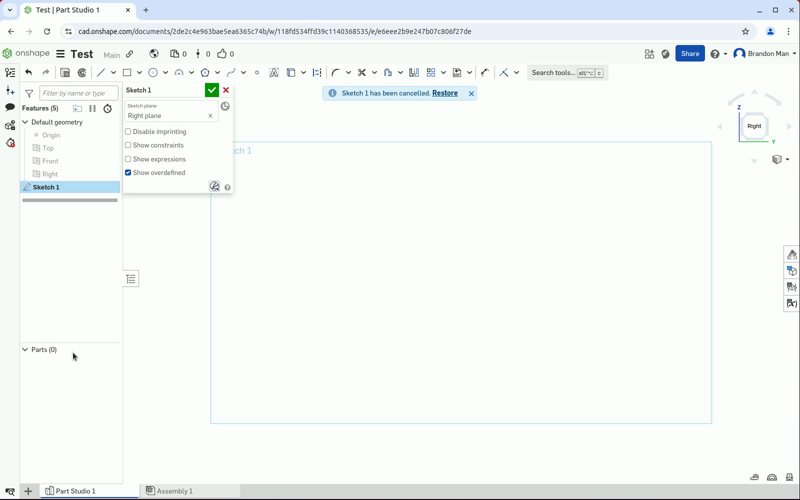
key(y)
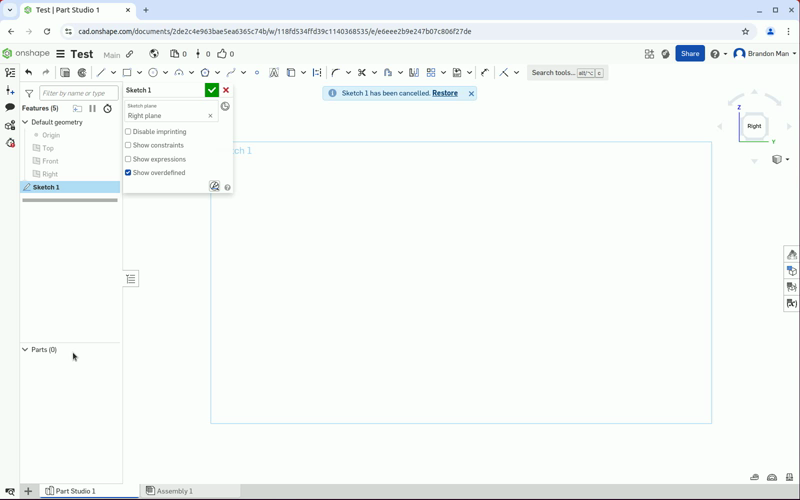
key(l)
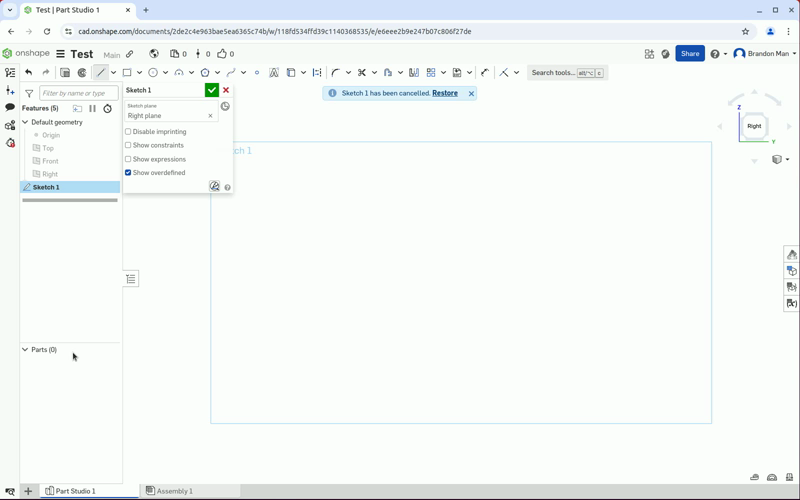
key_down(shift)
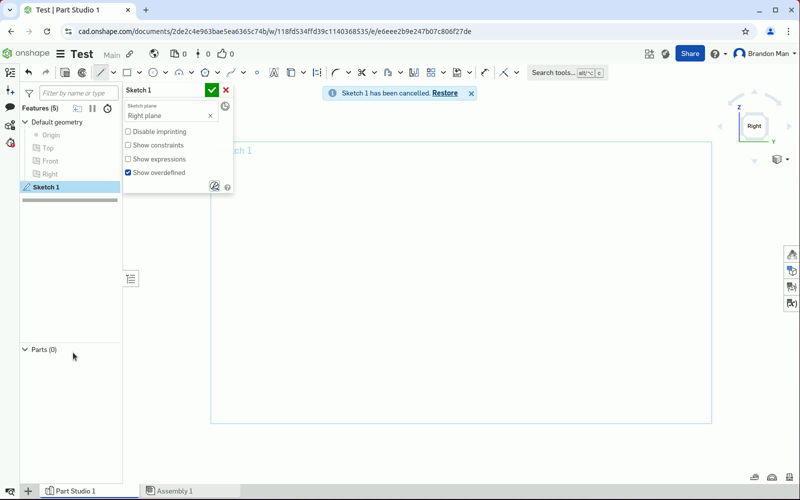
mouse_move(516, 282)
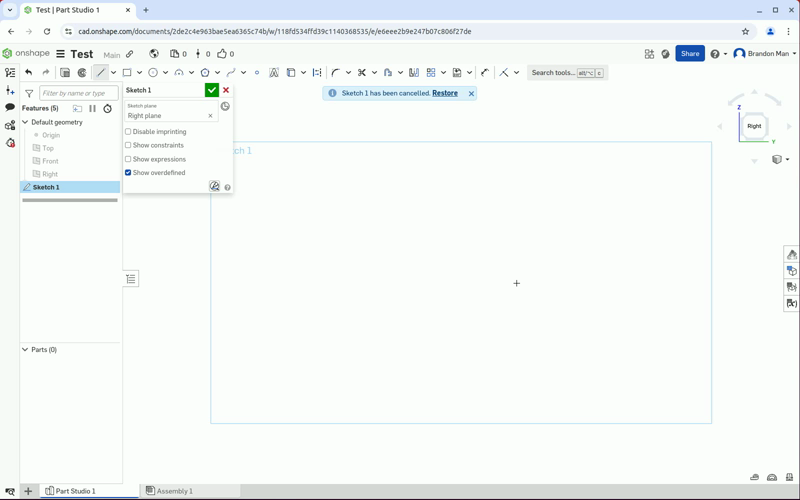
click(516, 282)
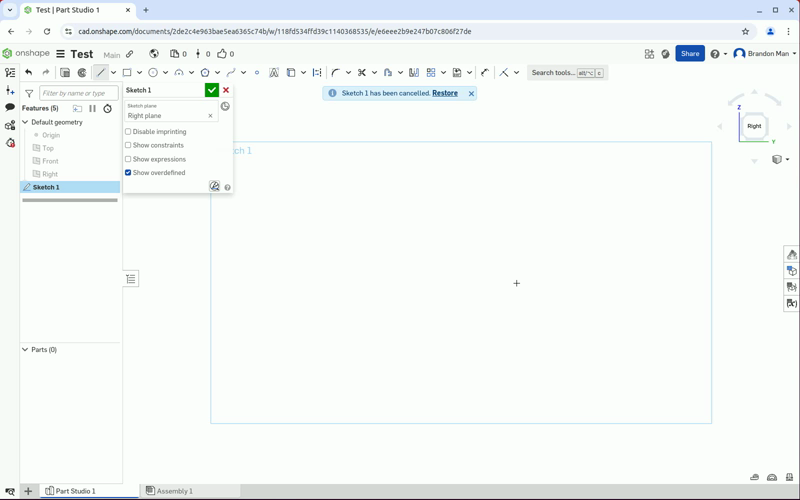
key_up(shift)
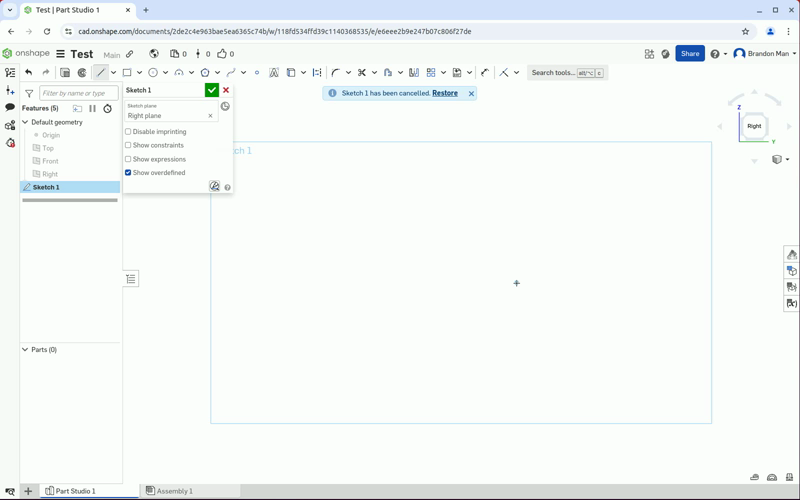
key_down(shift)
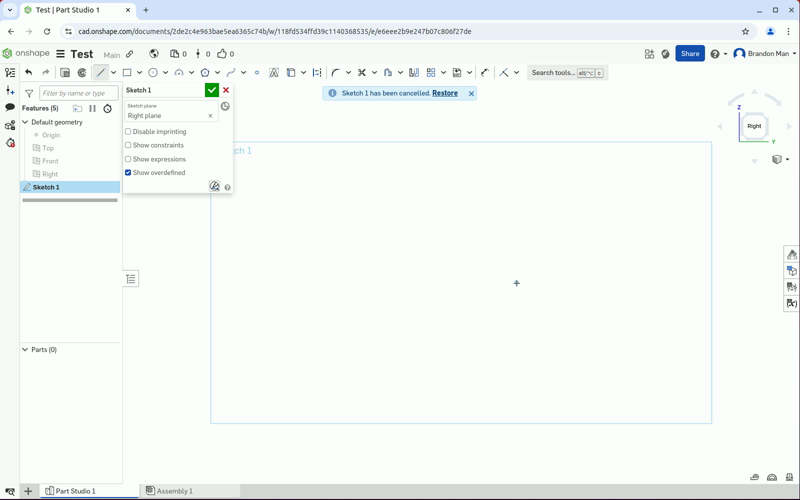
mouse_move(546, 282)
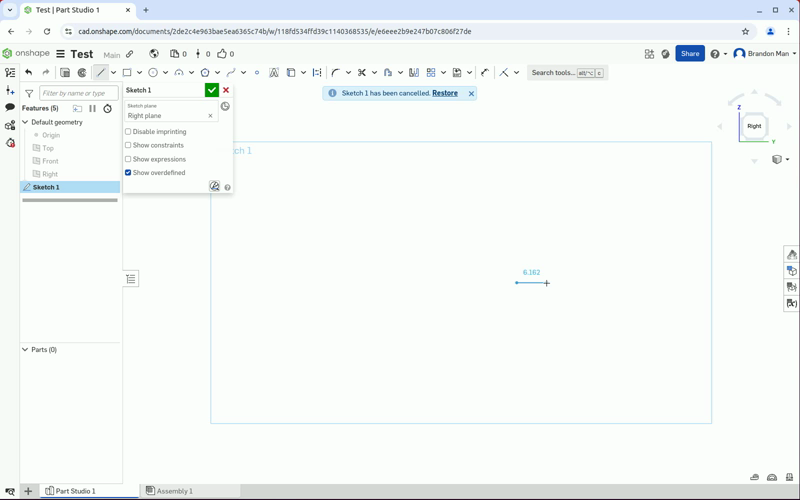
mouse_move(523, 282)
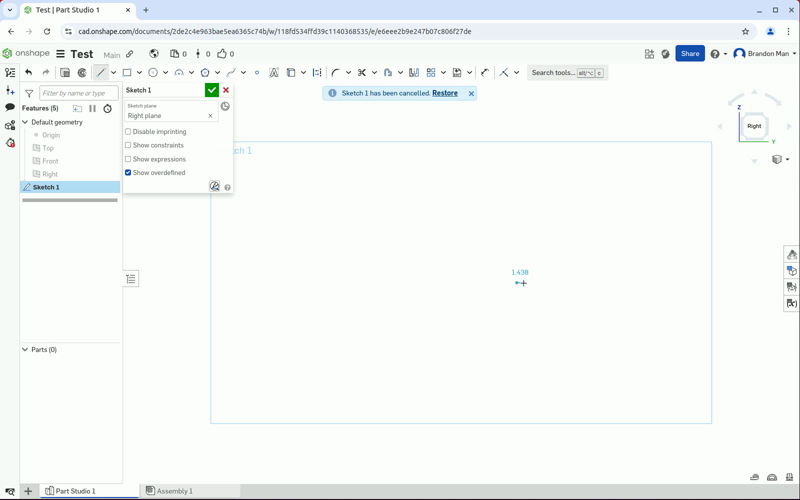
scroll(6)
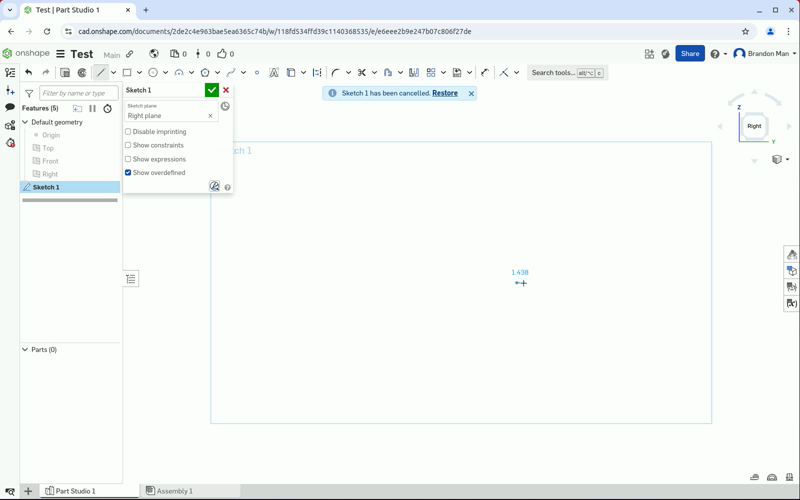
scroll(6)
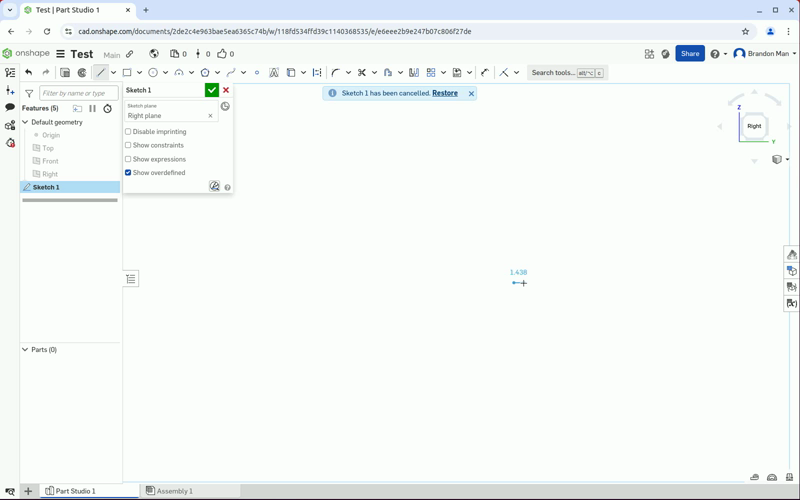
scroll(6)
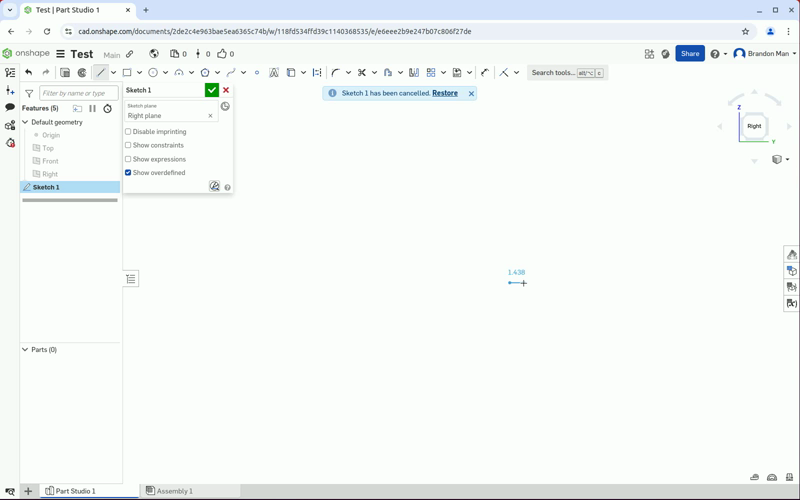
scroll(6)
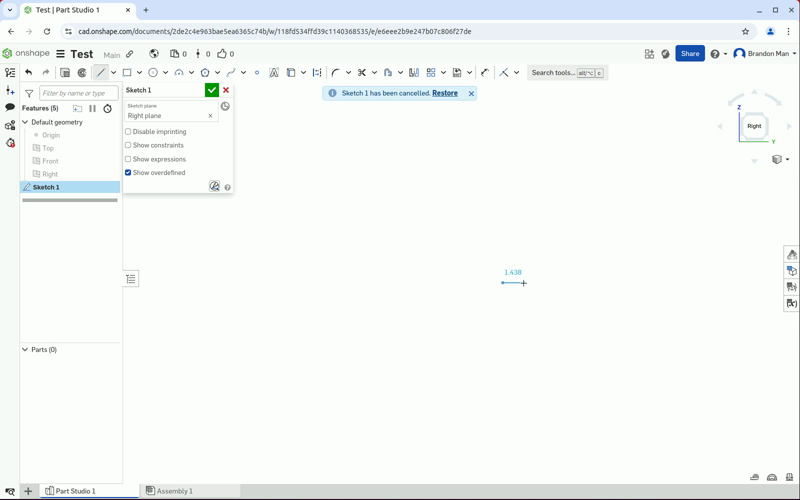
scroll(6)
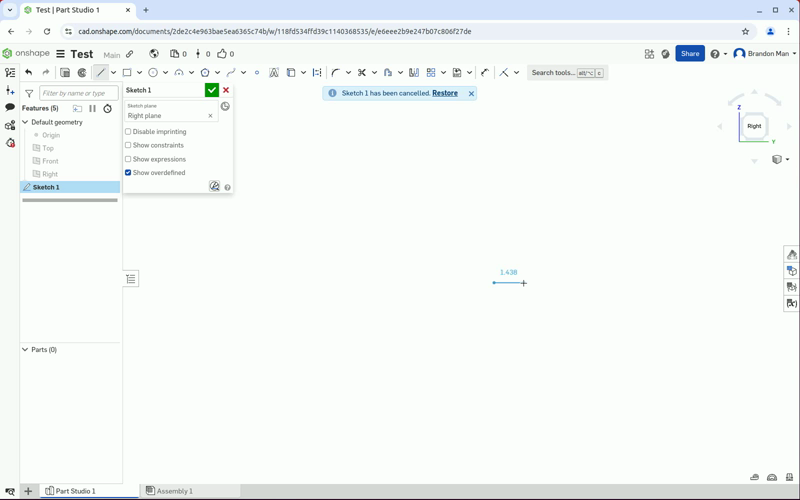
scroll(6)
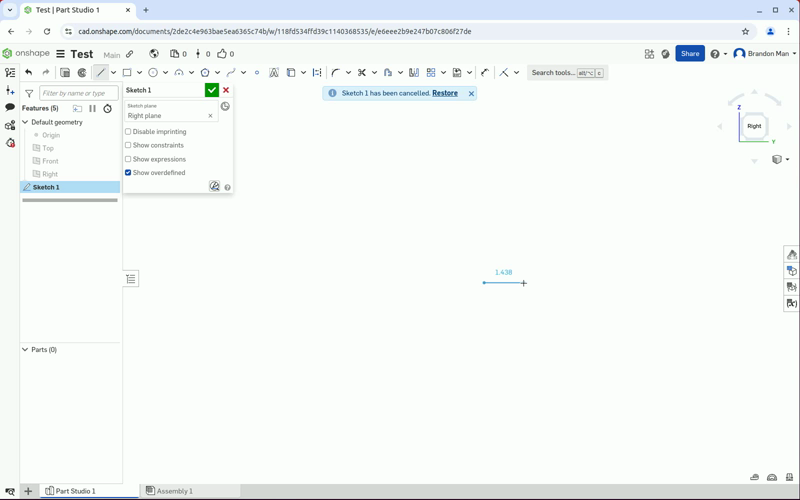
scroll(6)
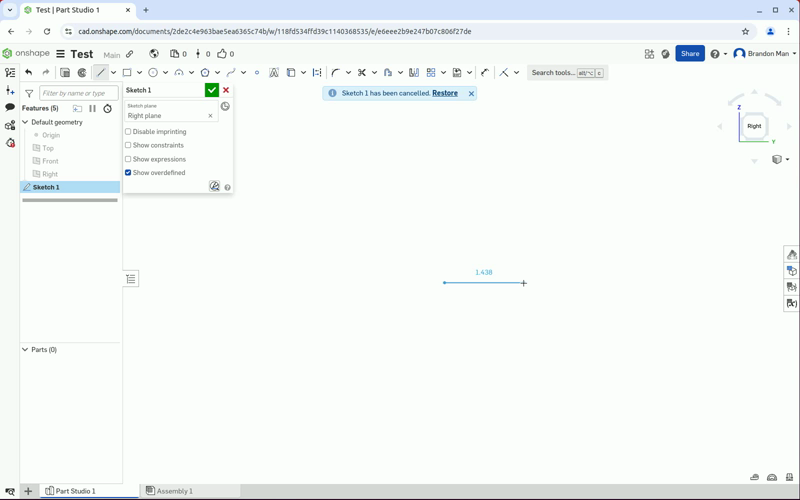
click(523, 282)
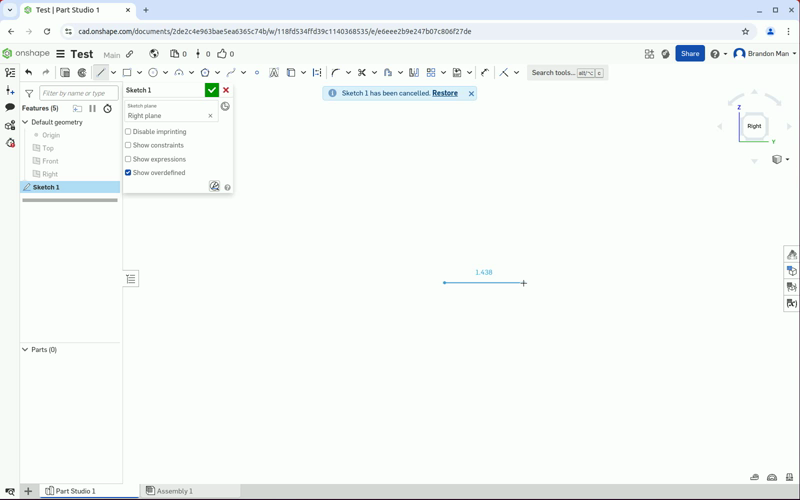
scroll(-6)
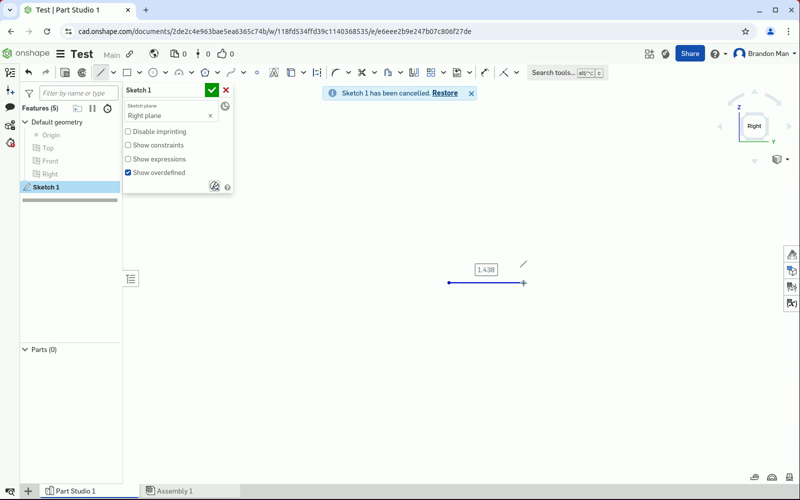
scroll(-6)
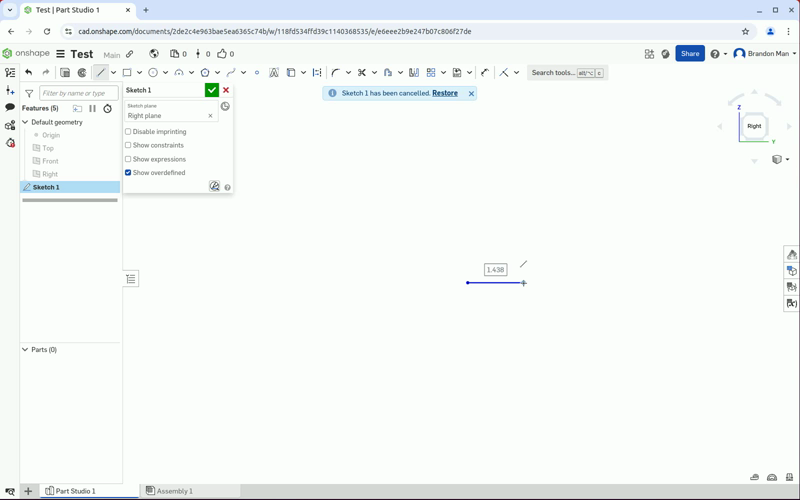
scroll(-6)
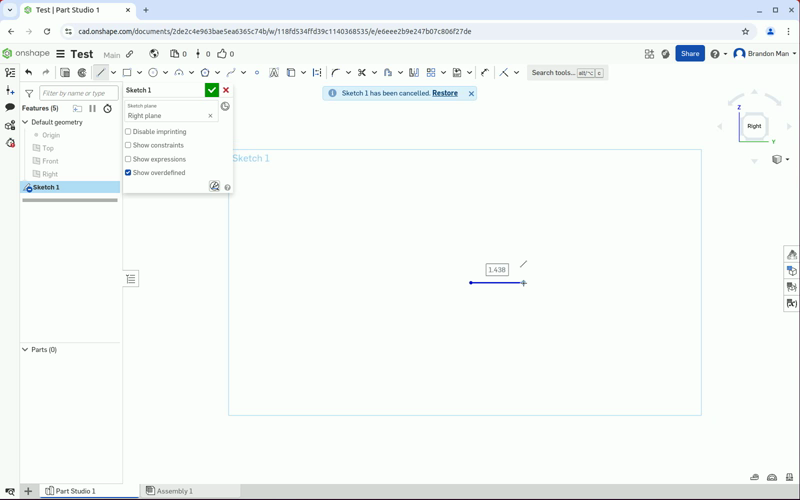
scroll(-6)
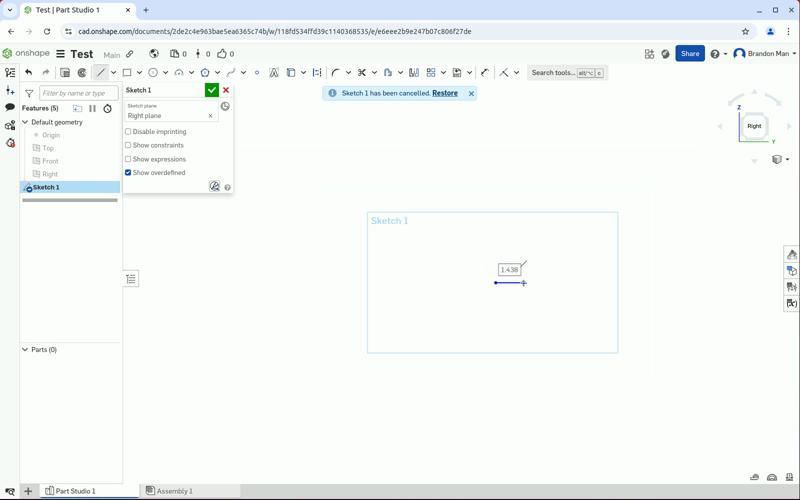
scroll(-6)
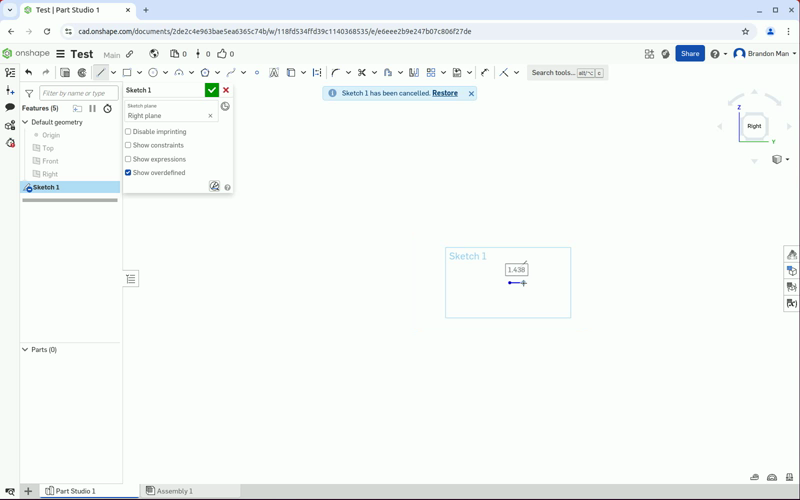
scroll(-6)
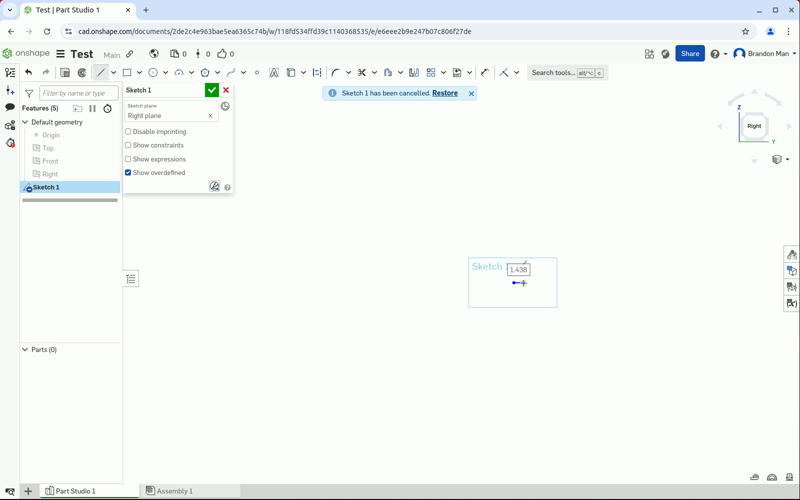
scroll(-6)
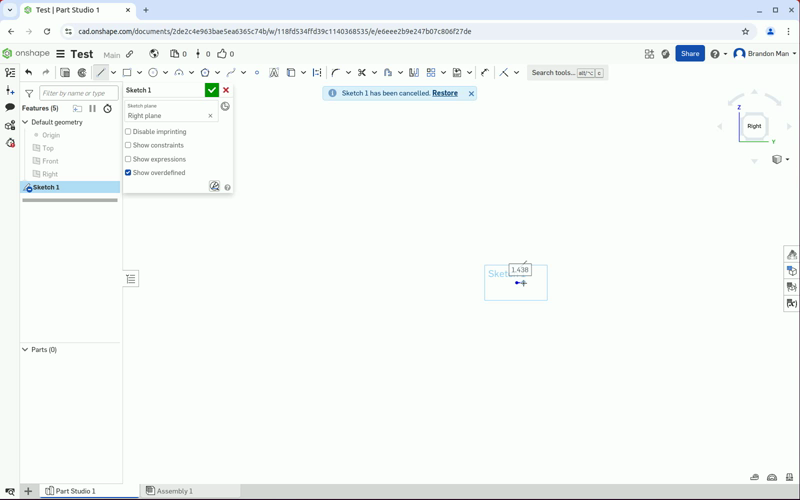
key_up(shift)
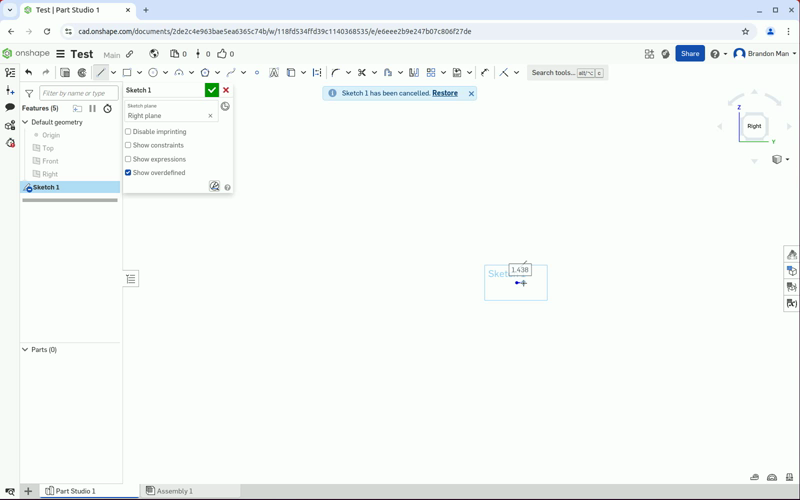
key_down(shift)
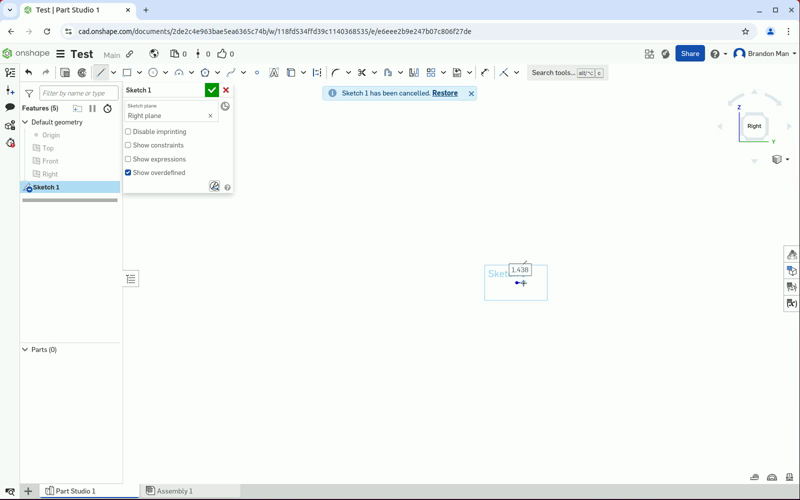
mouse_move(553, 282)
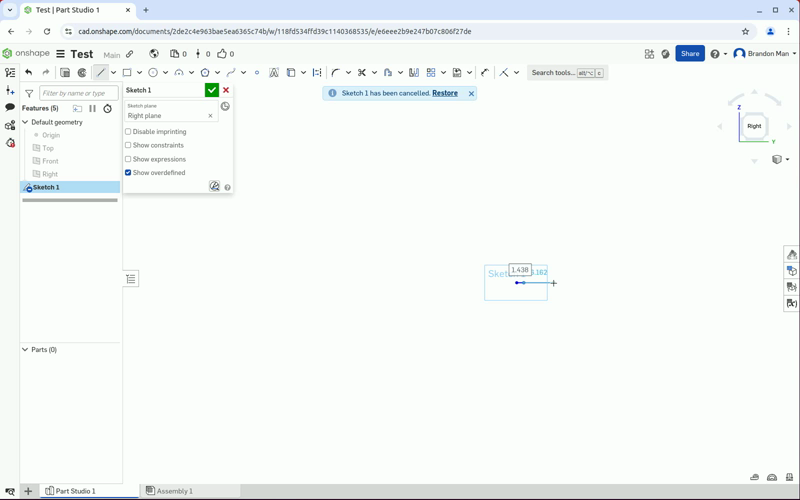
mouse_move(549, 278)
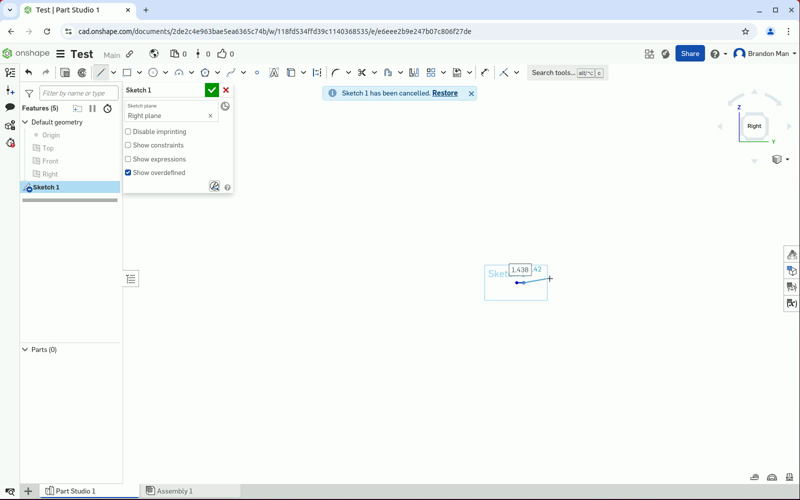
click(549, 278)
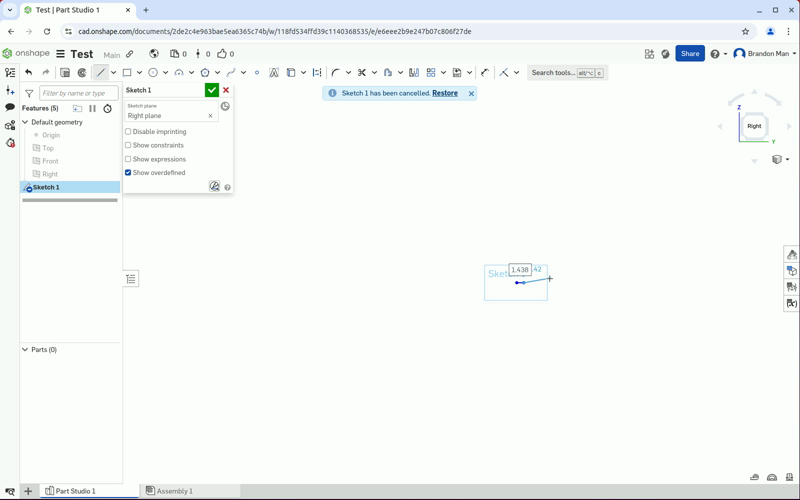
key_up(shift)
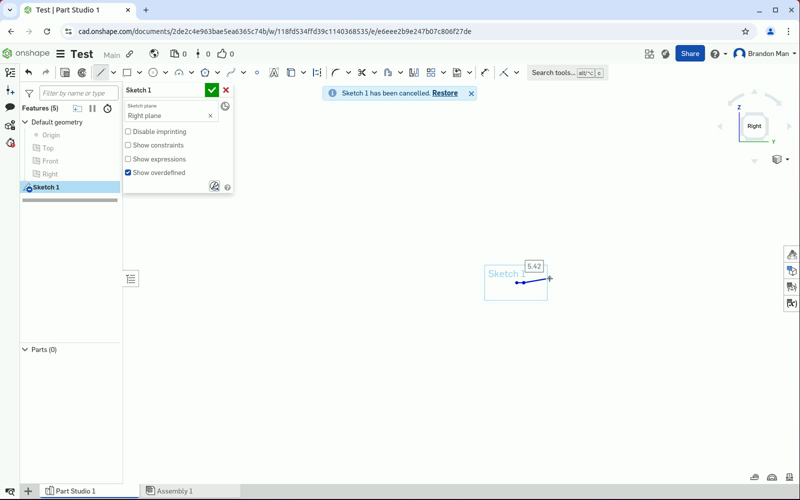
key(esc)
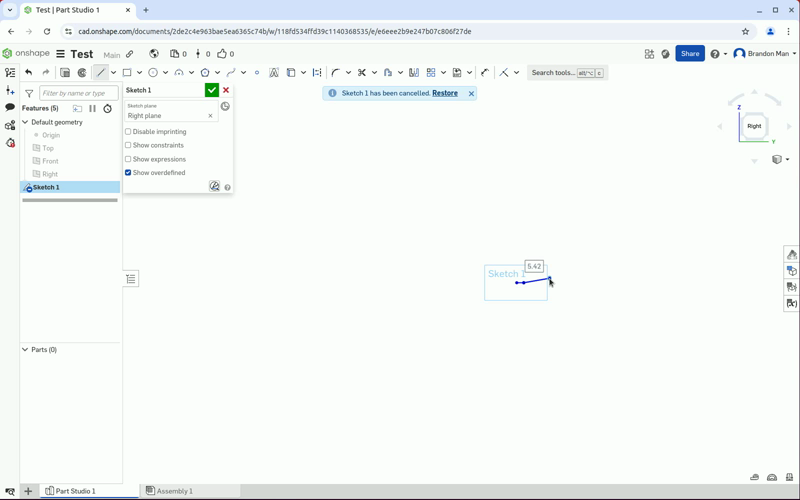
key(a)
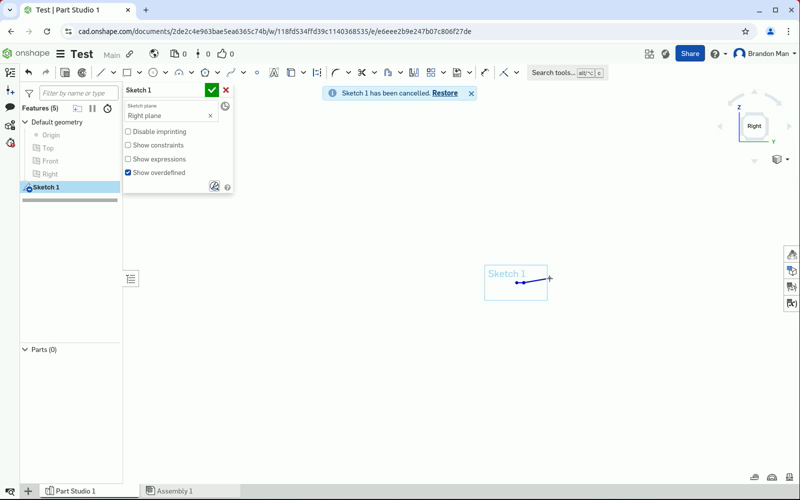
mouse_move(549, 278)
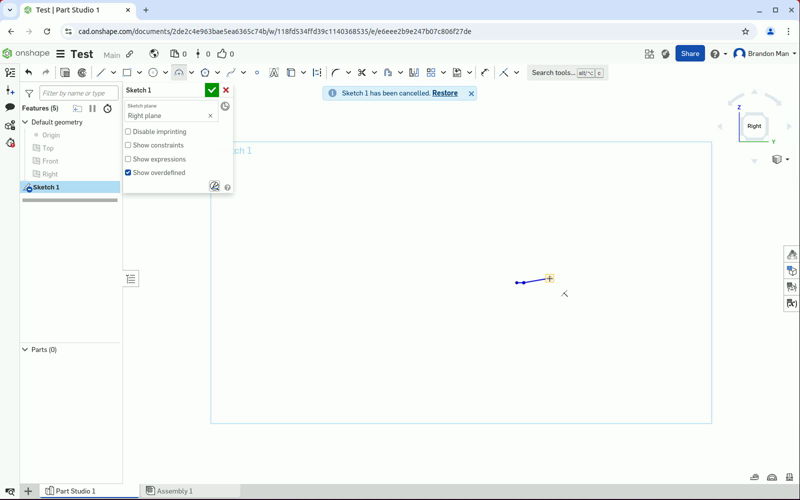
click(549, 278)
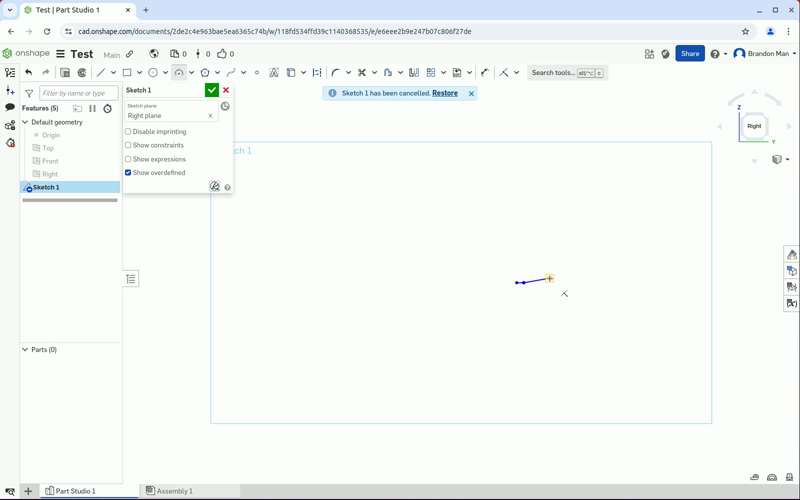
key_down(shift)
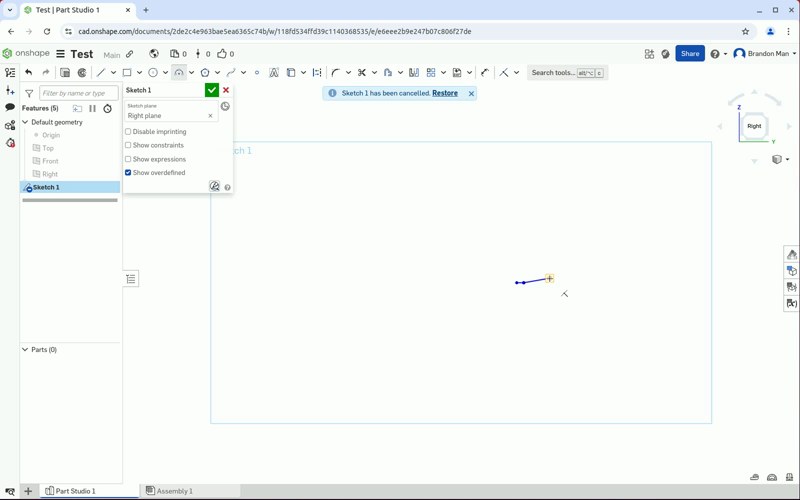
mouse_move(573, 249)
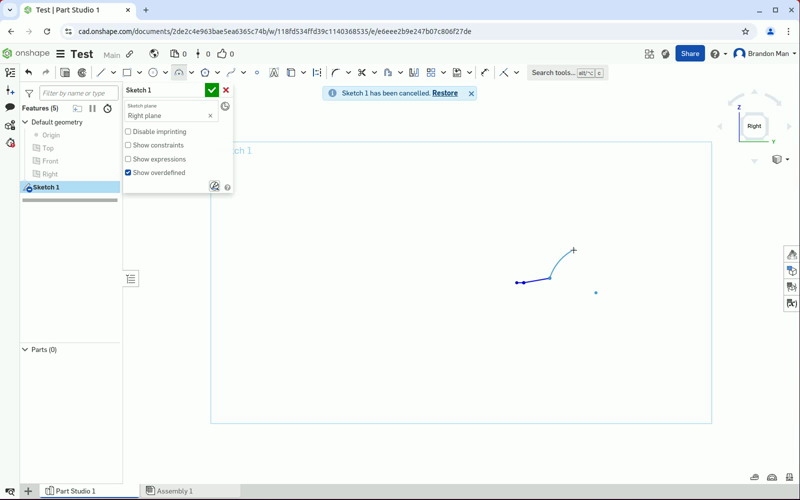
click(573, 249)
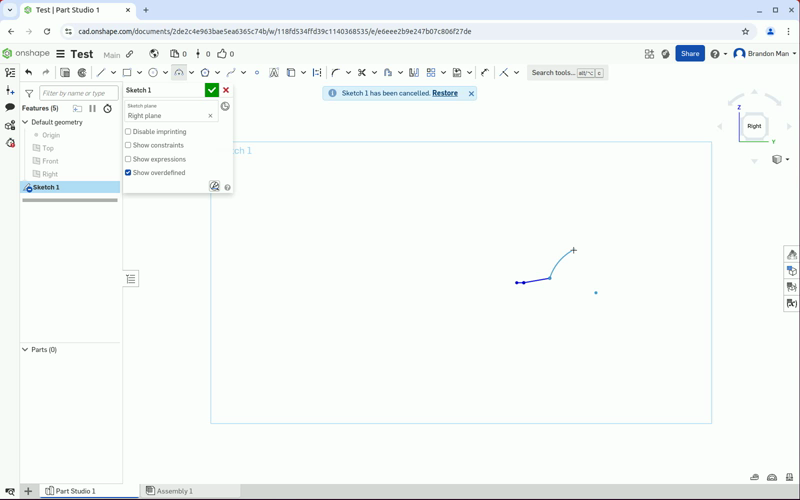
mouse_move(567, 268)
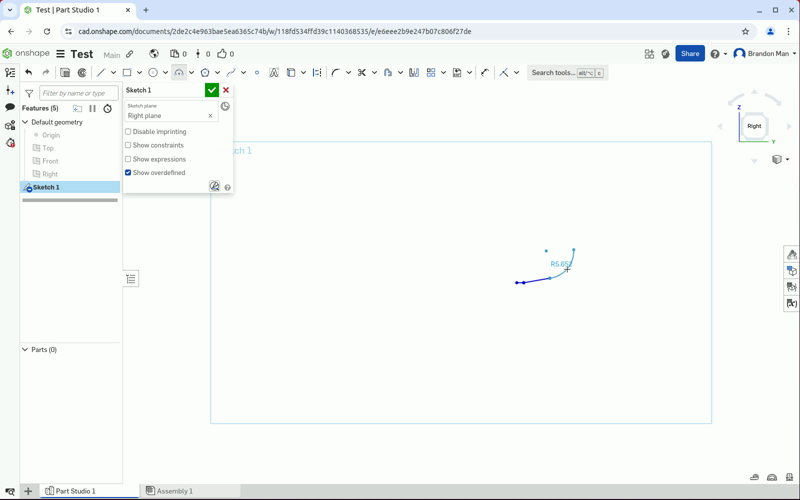
click(567, 268)
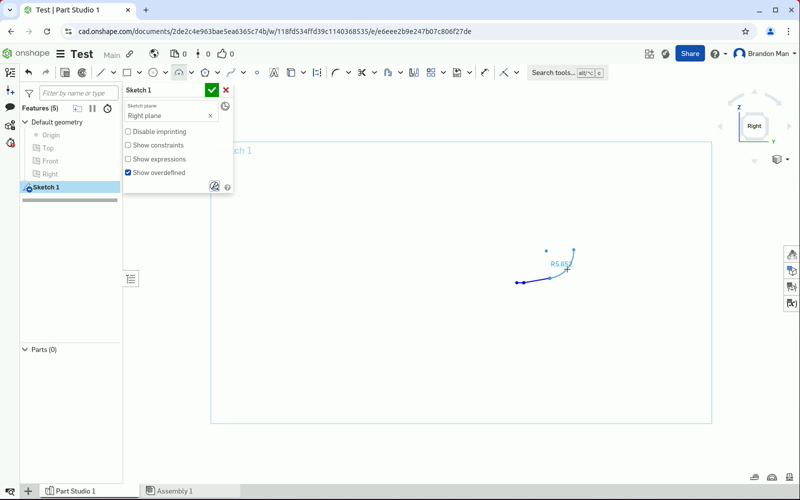
key_up(shift)
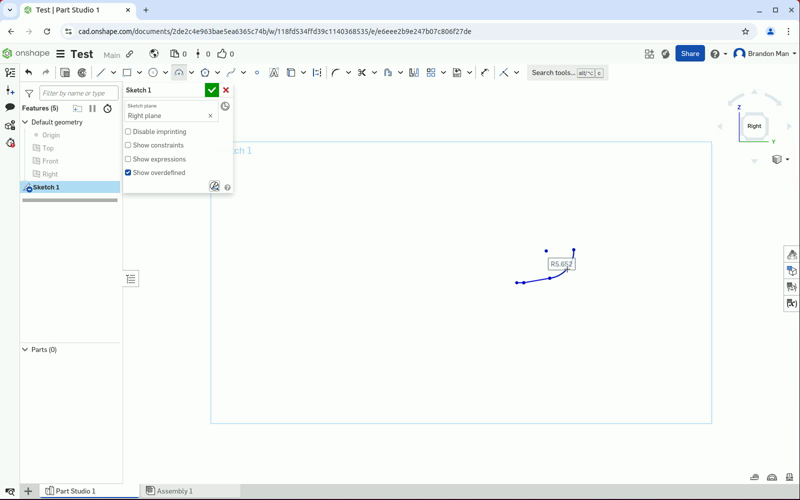
key(esc)
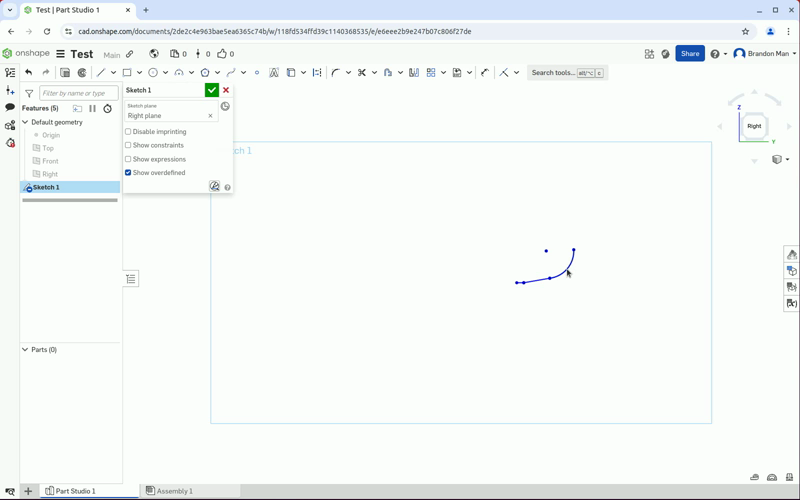
key(l)
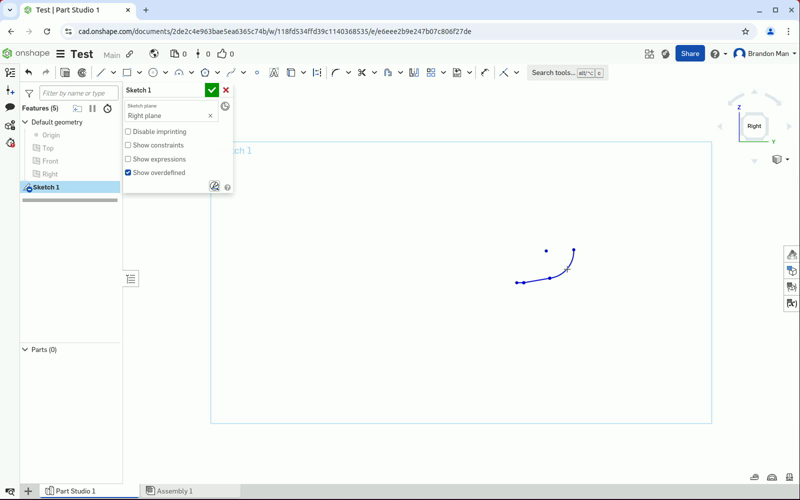
mouse_move(573, 249)
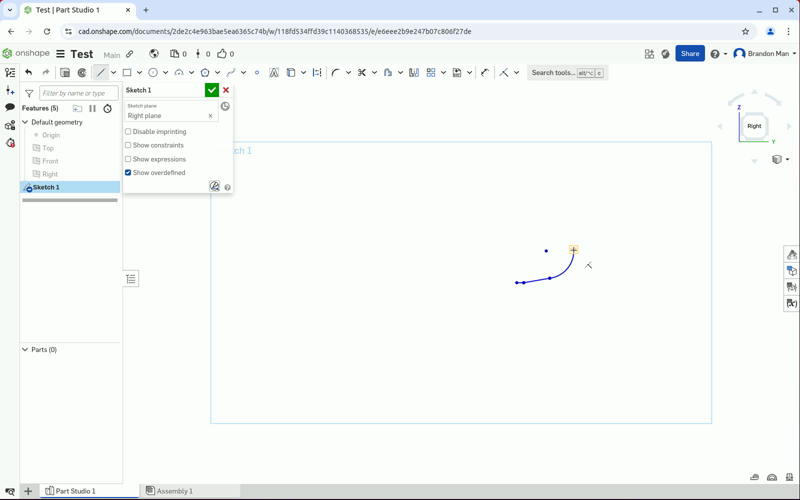
click(573, 249)
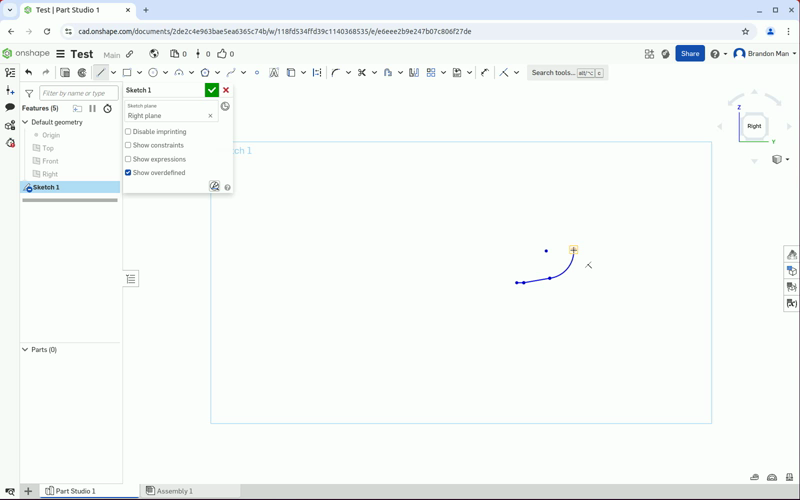
key_down(shift)
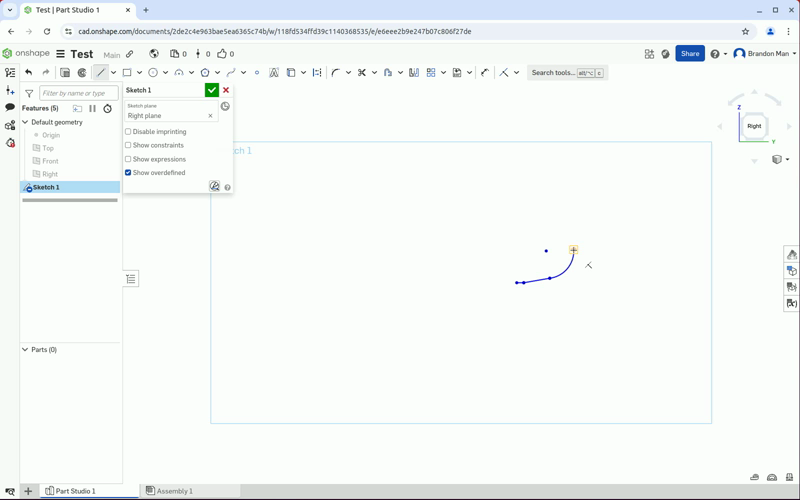
mouse_move(589, 249)
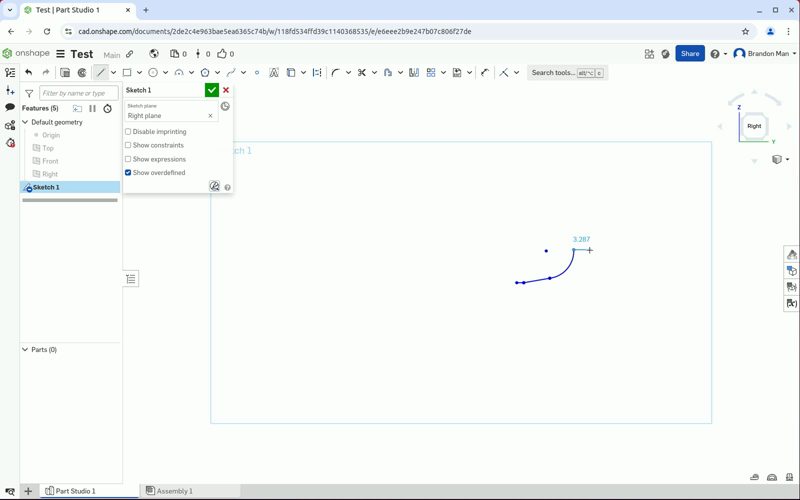
mouse_move(573, 236)
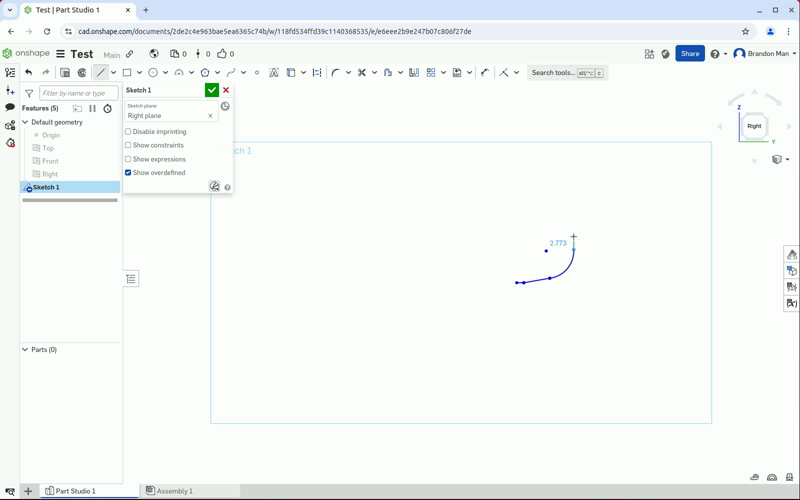
click(573, 236)
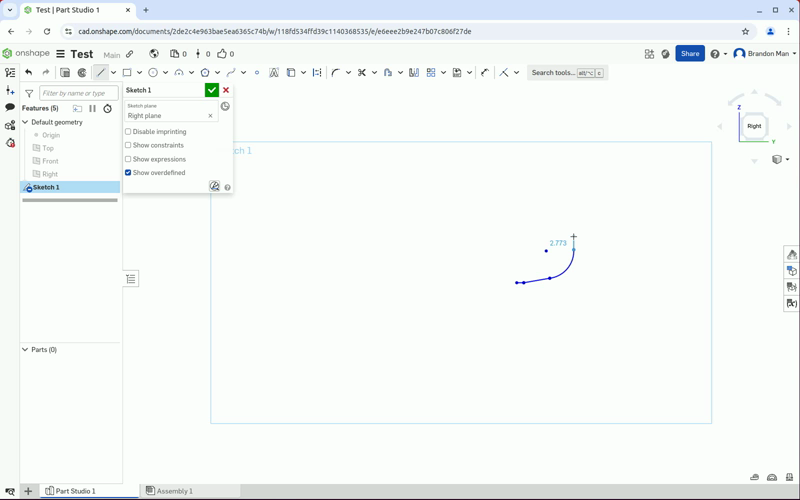
key_up(shift)
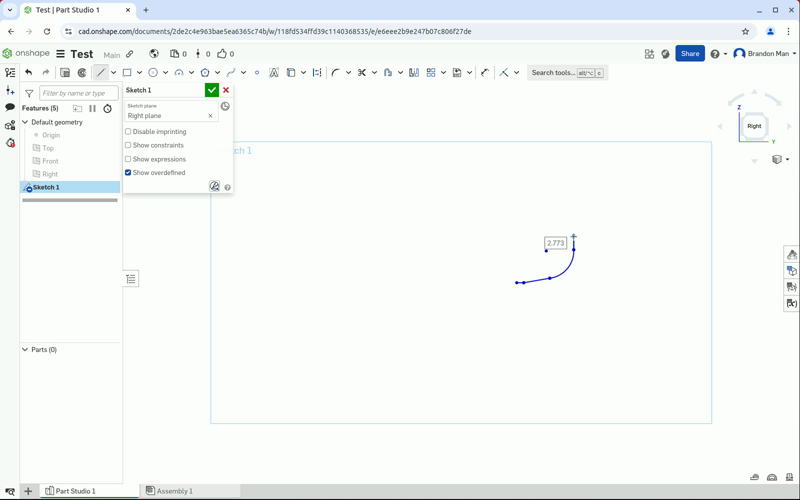
key_down(shift)
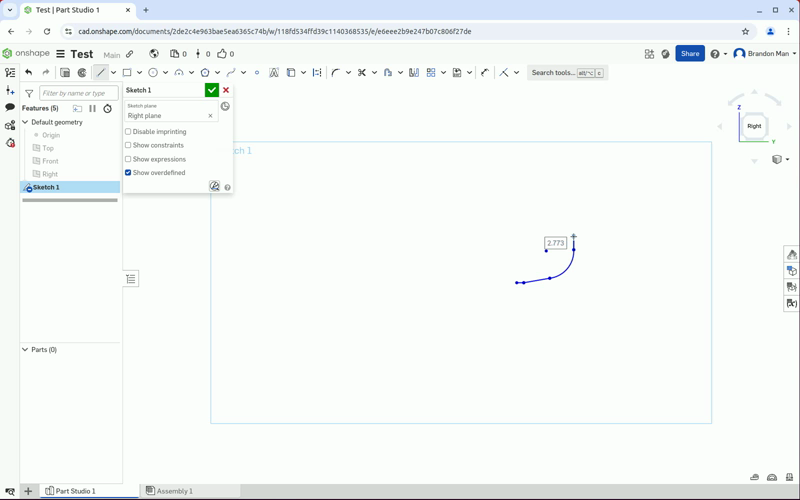
mouse_move(589, 236)
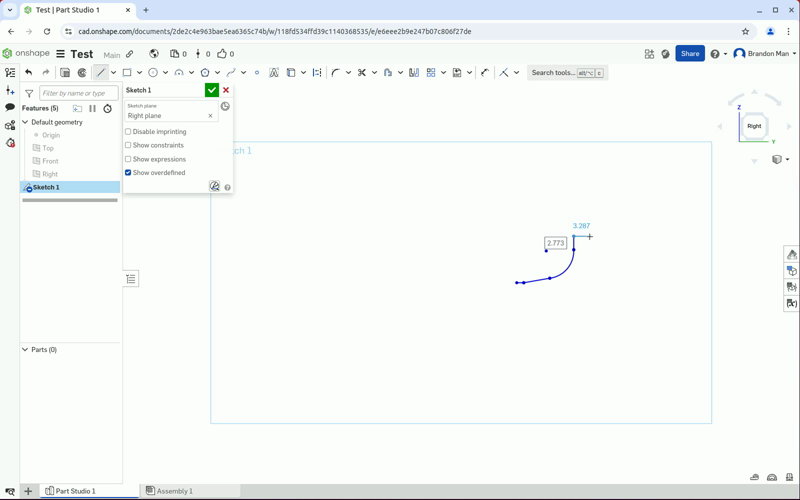
mouse_move(572, 236)
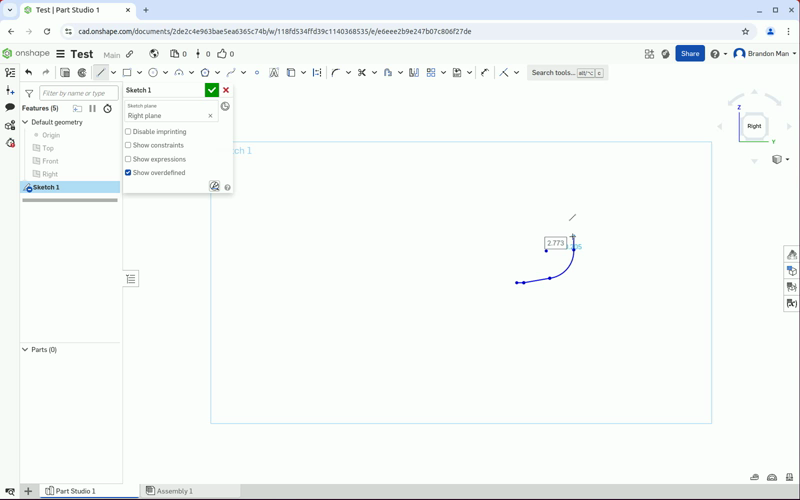
scroll(6)
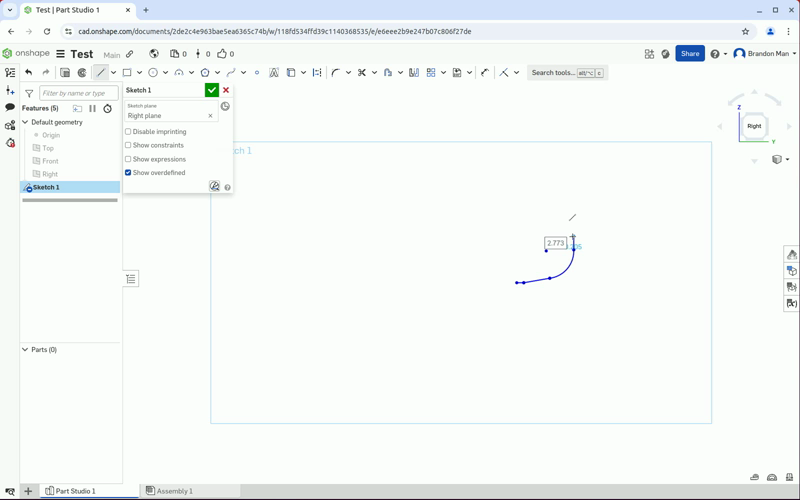
scroll(6)
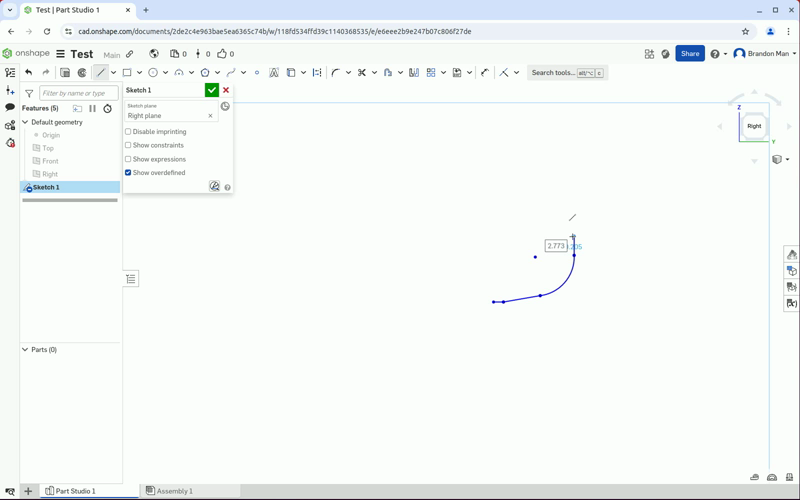
scroll(6)
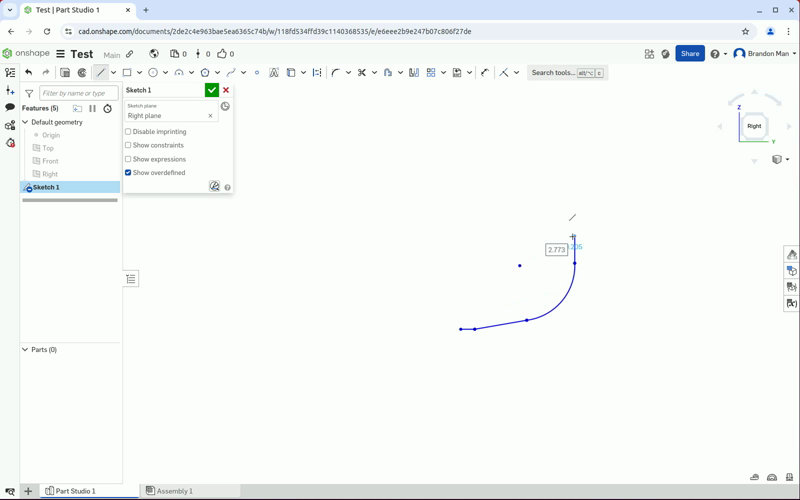
scroll(6)
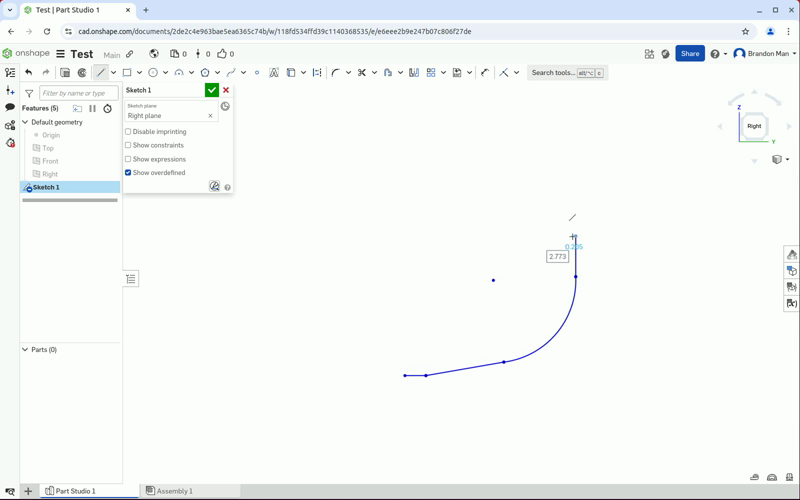
scroll(6)
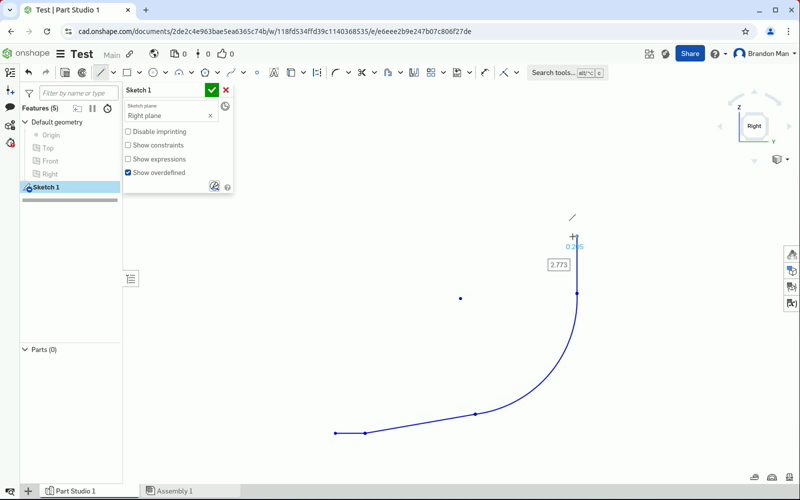
scroll(6)
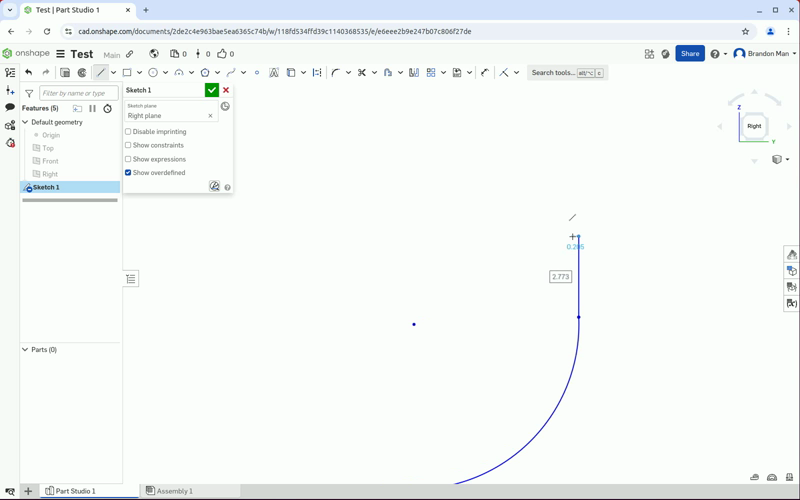
scroll(6)
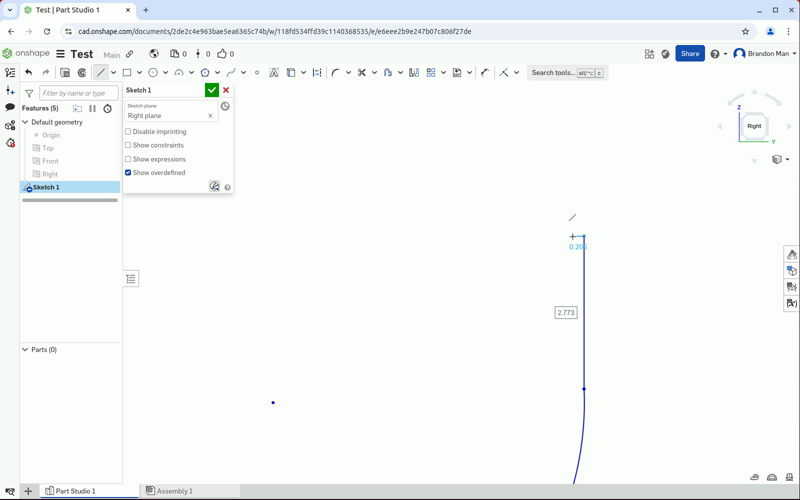
click(572, 236)
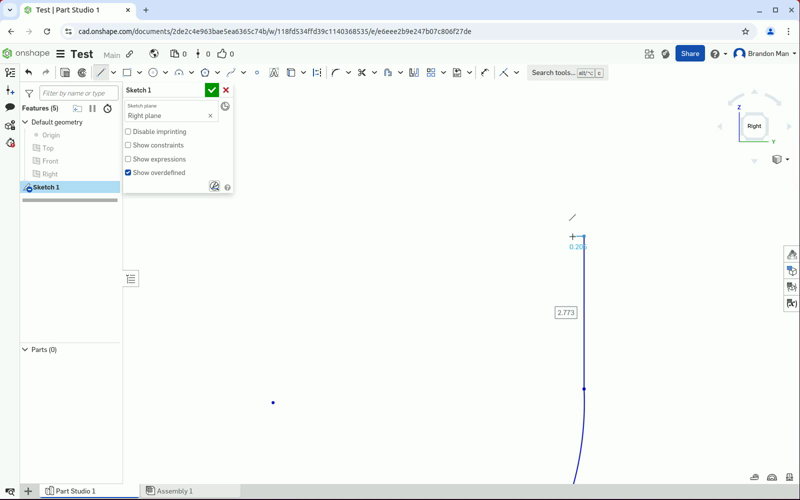
scroll(-6)
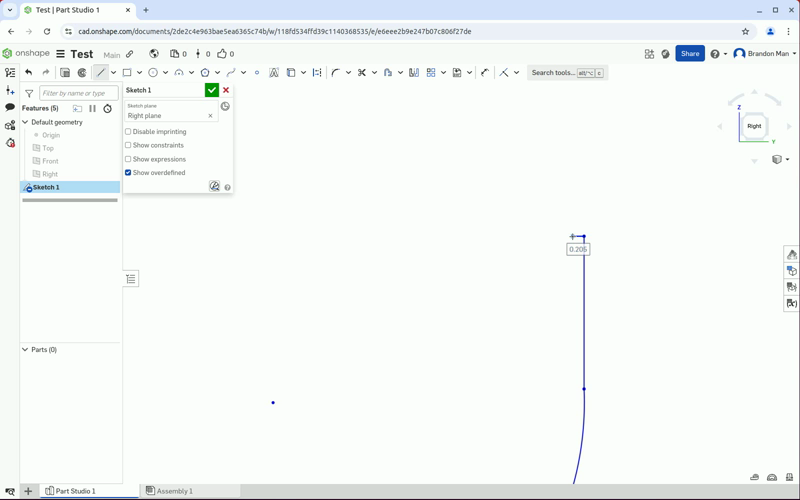
scroll(-6)
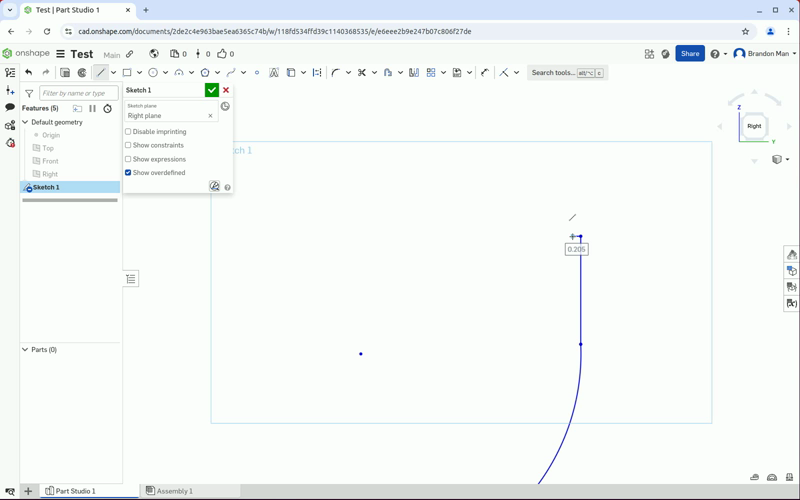
scroll(-6)
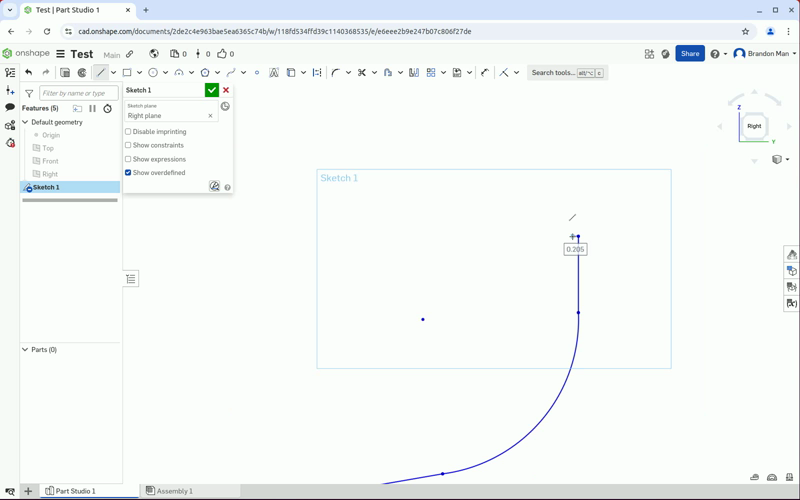
scroll(-6)
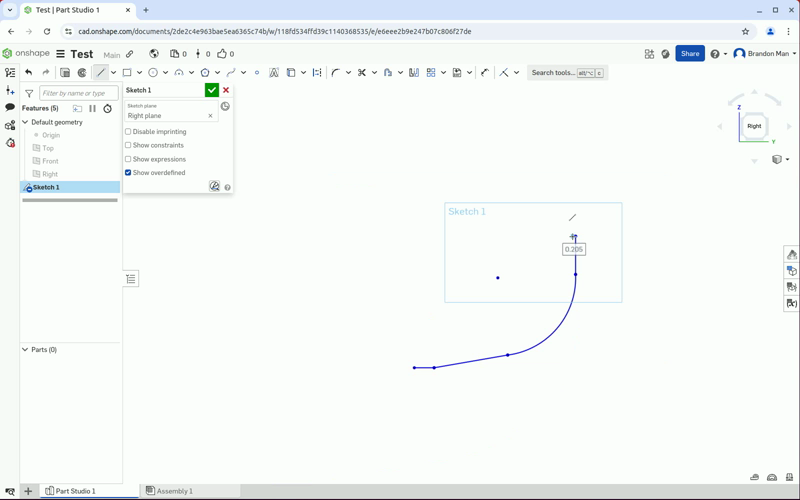
scroll(-6)
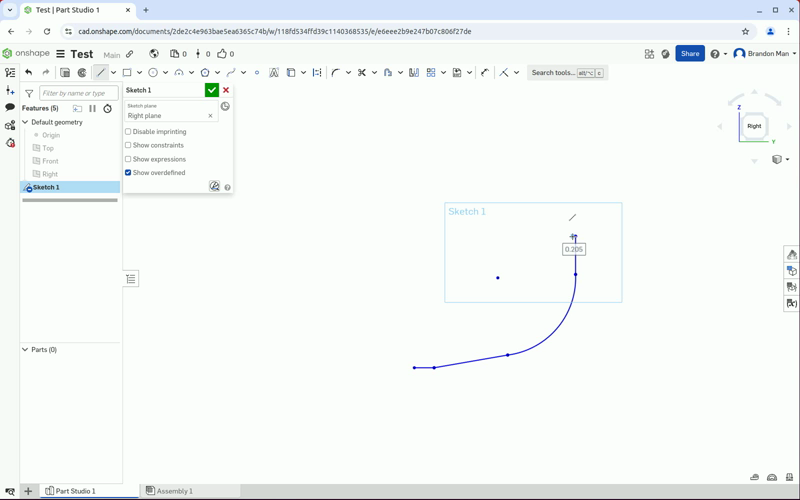
scroll(-6)
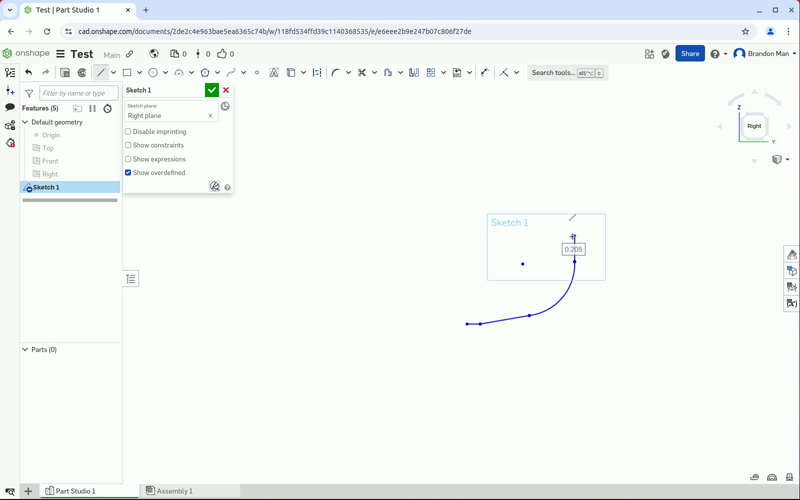
scroll(-6)
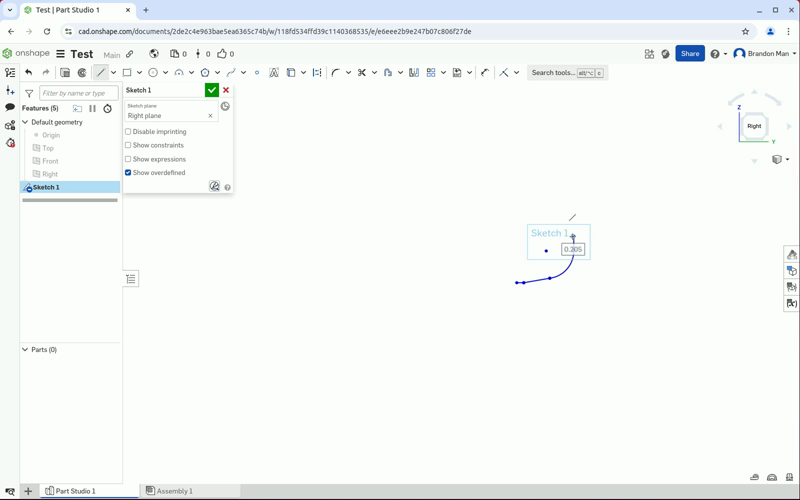
key_up(shift)
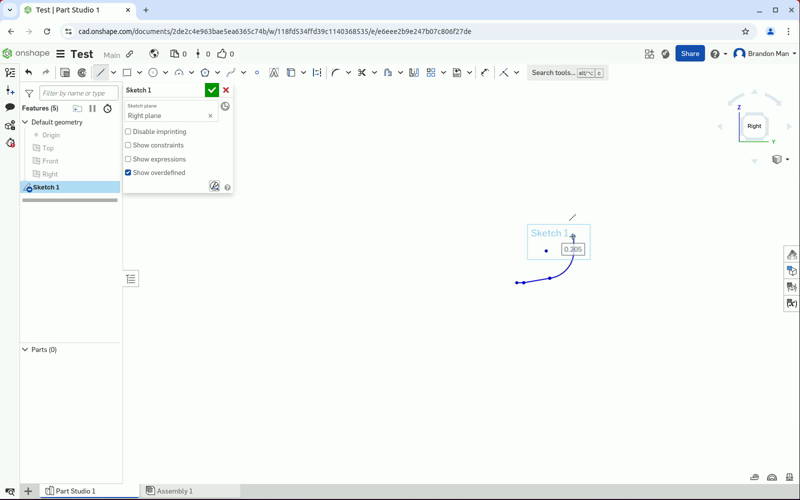
key_down(shift)
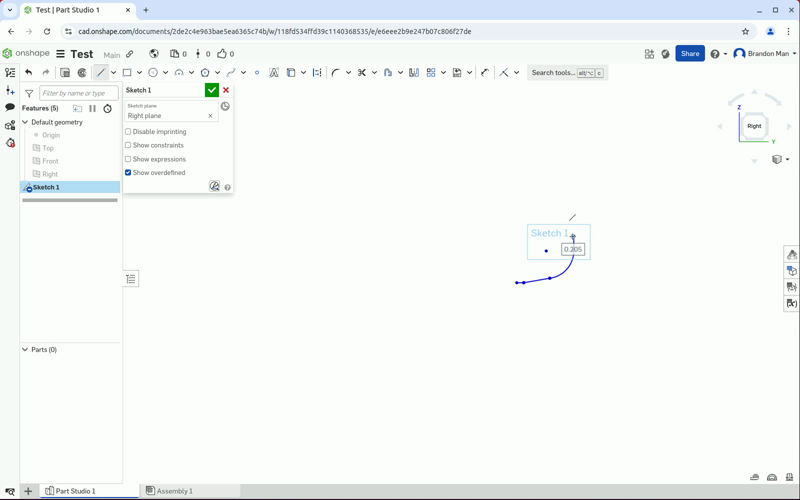
mouse_move(589, 236)
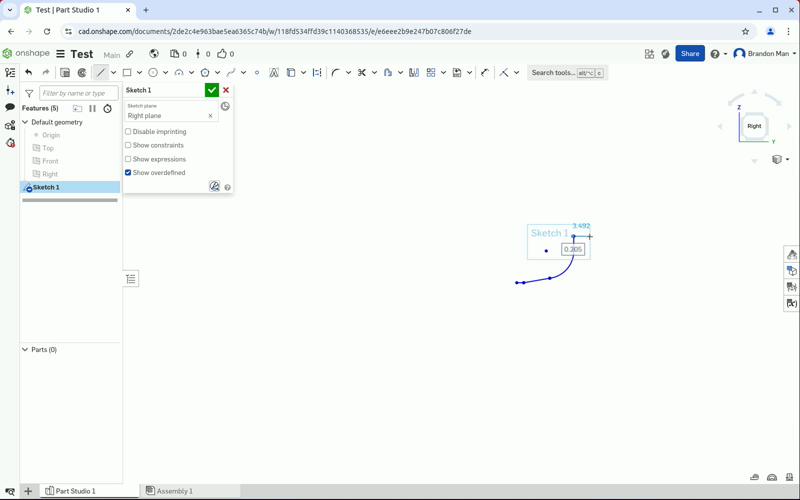
mouse_move(572, 249)
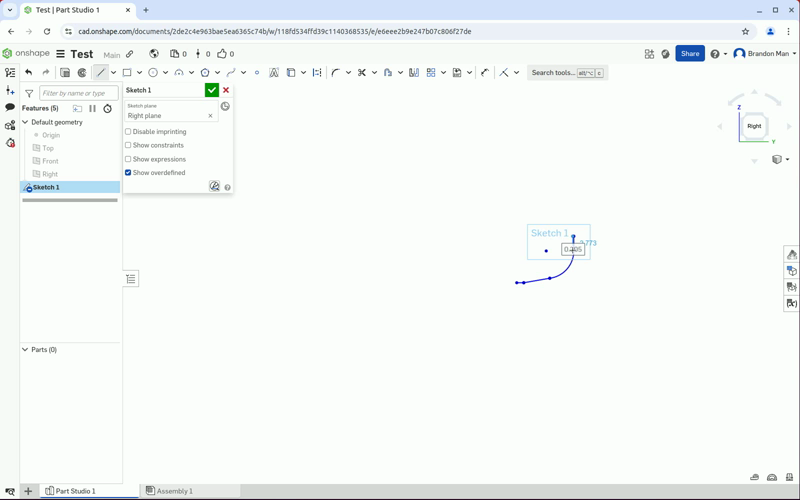
scroll(6)
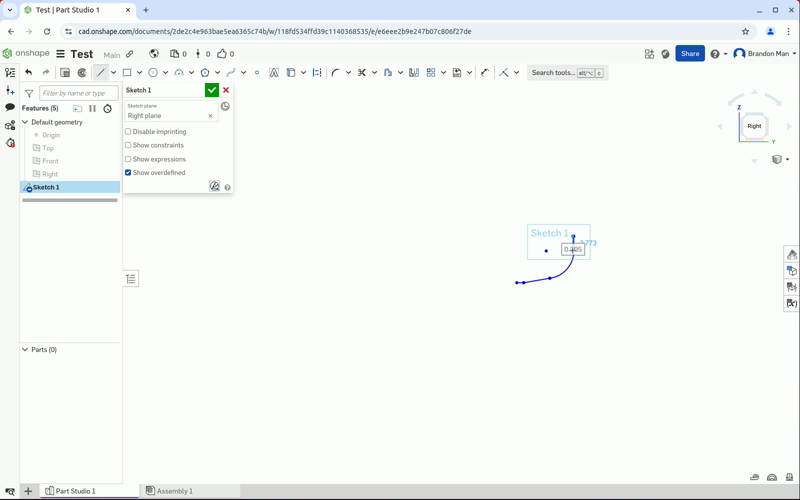
scroll(6)
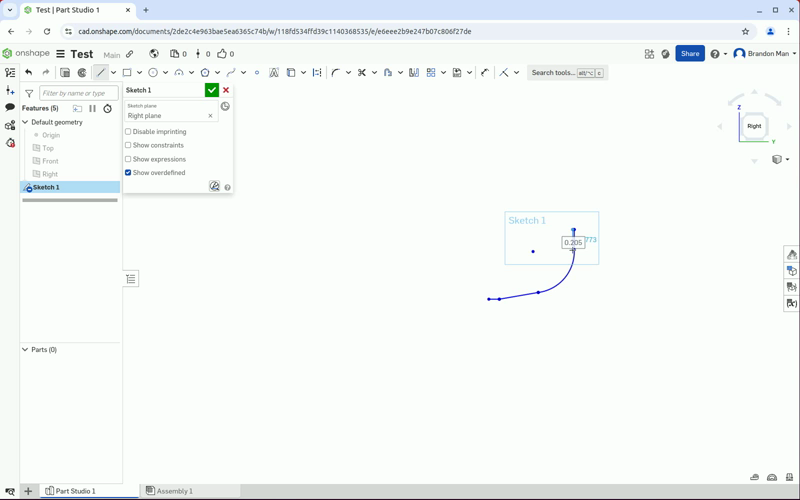
scroll(6)
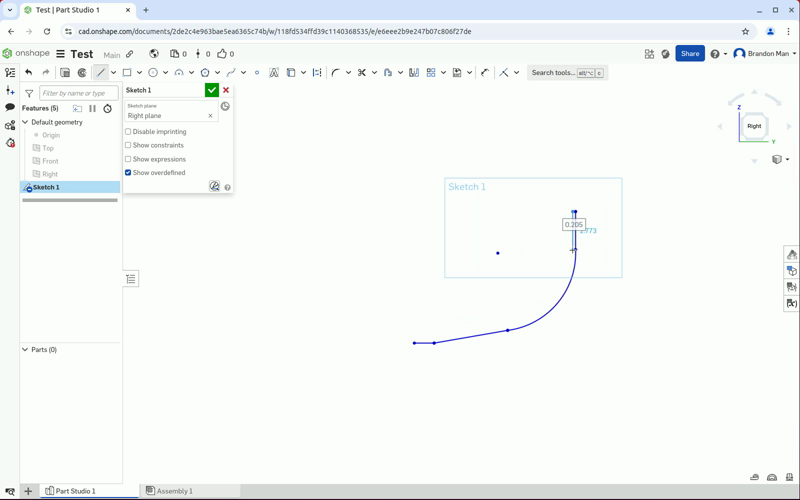
scroll(6)
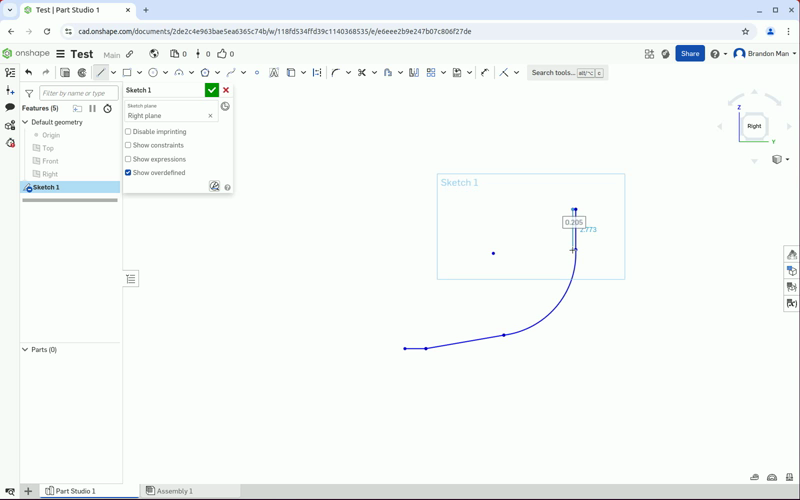
scroll(6)
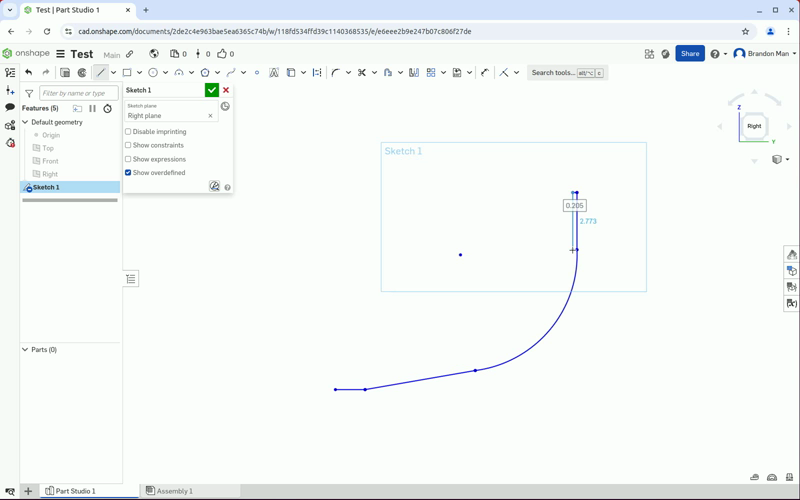
scroll(6)
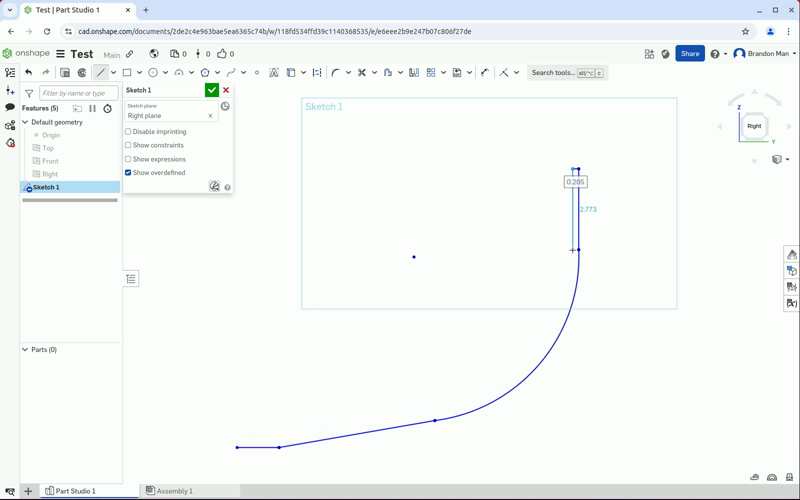
scroll(6)
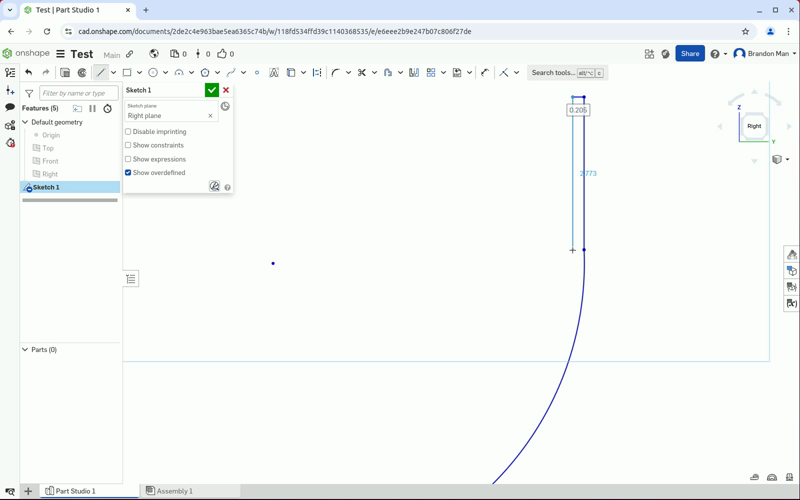
click(572, 249)
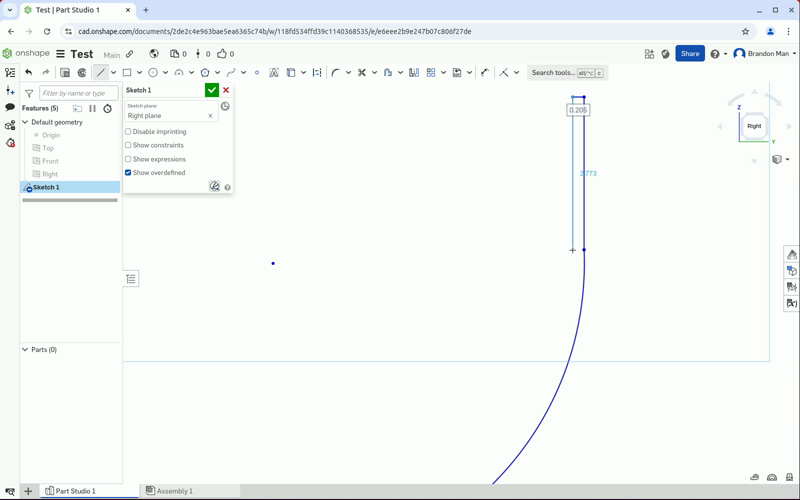
scroll(-6)
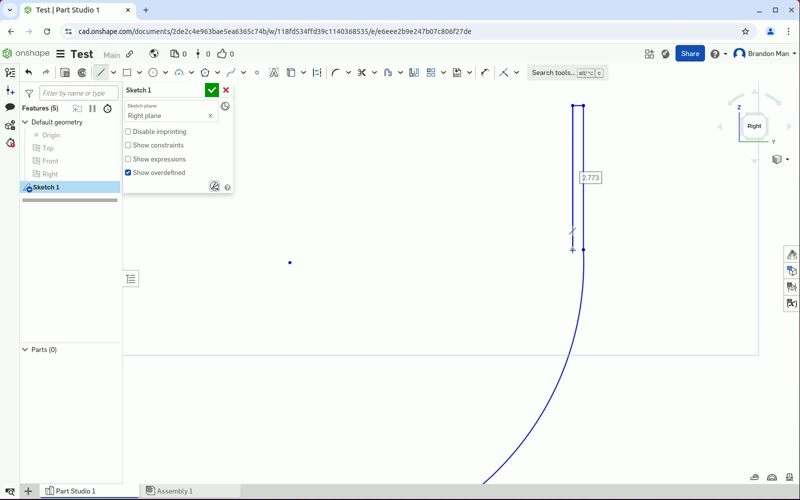
scroll(-6)
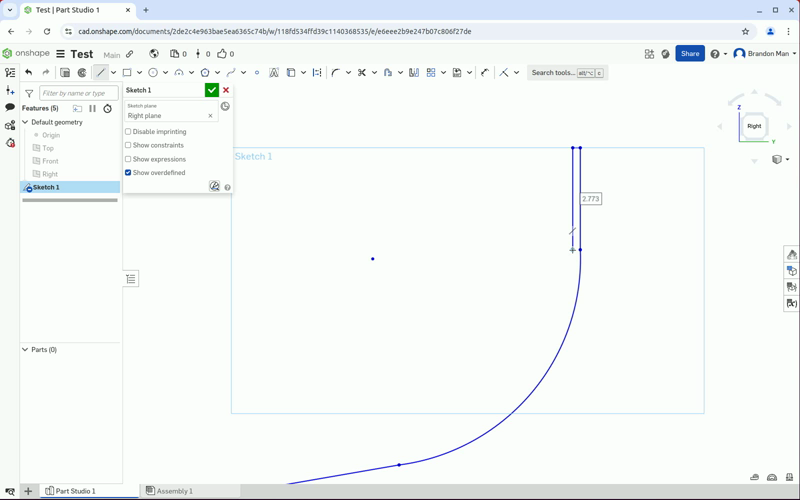
scroll(-6)
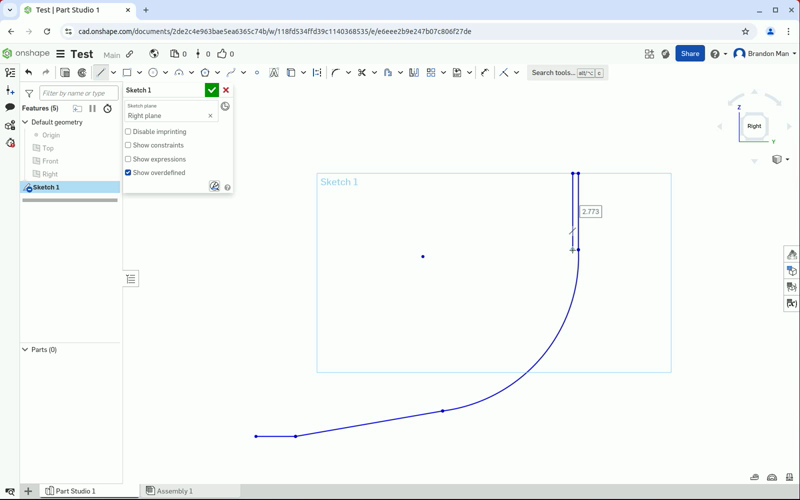
scroll(-6)
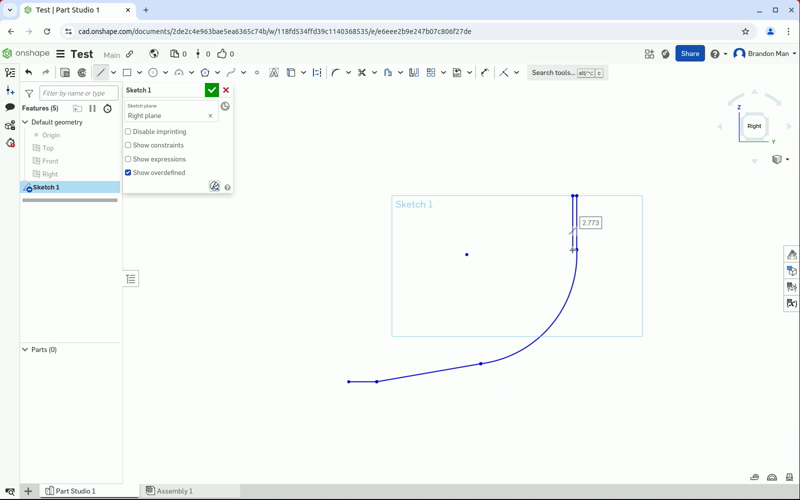
scroll(-6)
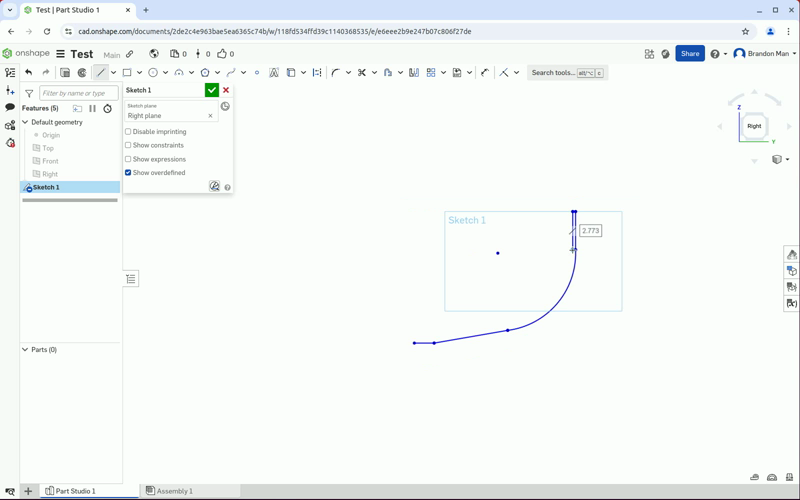
scroll(-6)
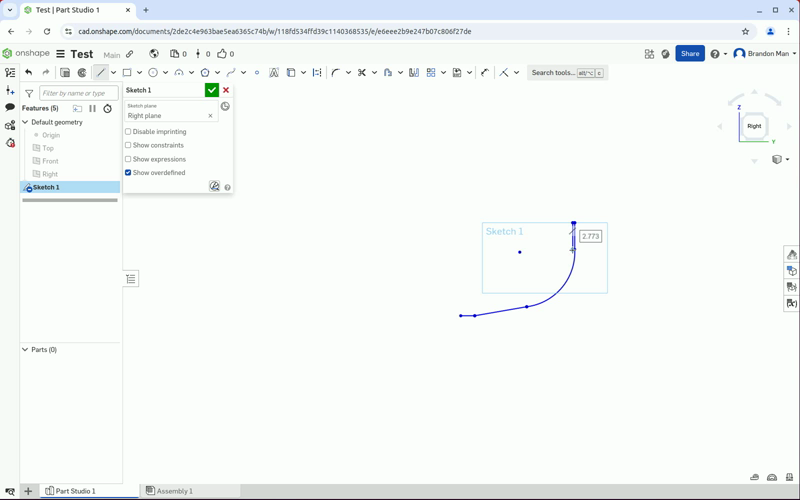
scroll(-6)
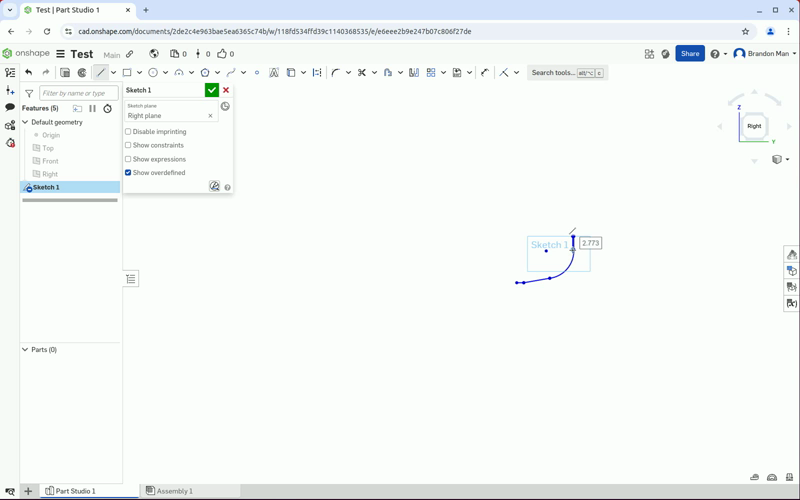
key_up(shift)
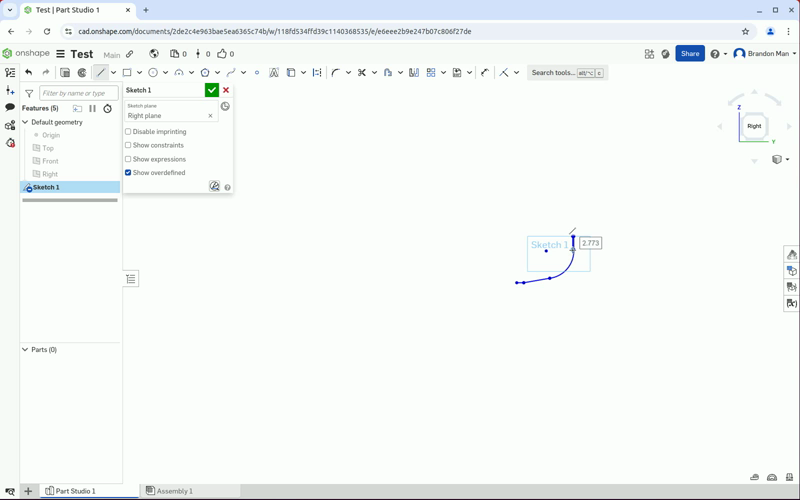
key(esc)
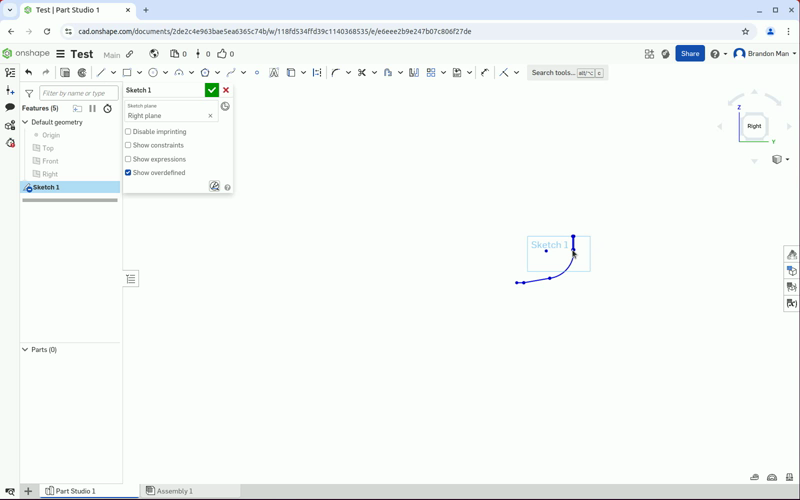
key(a)
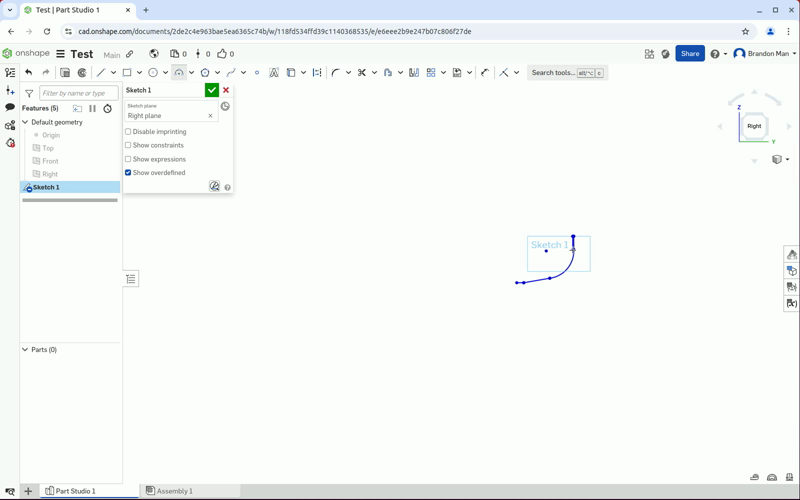
mouse_move(572, 249)
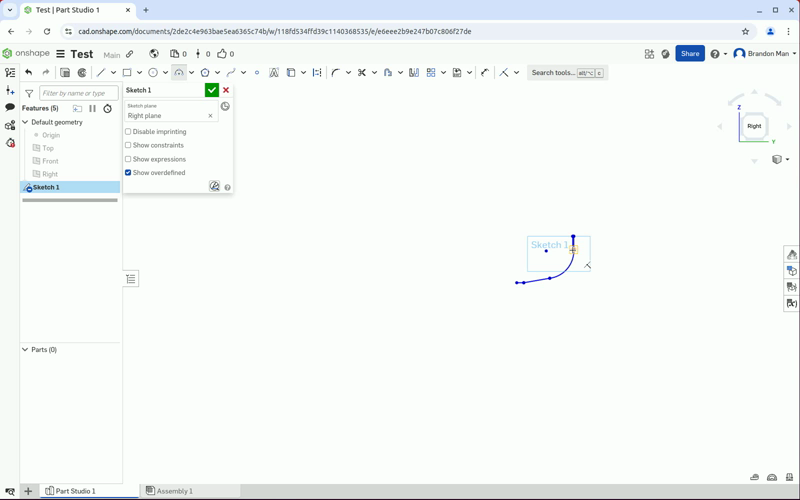
scroll(6)
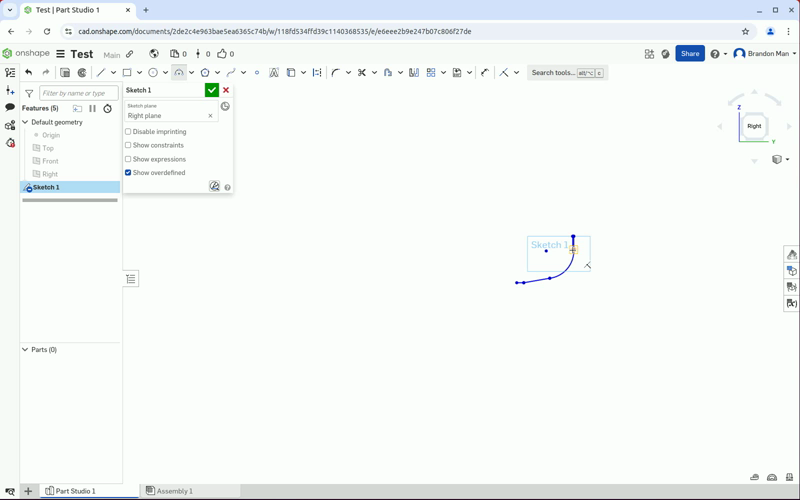
scroll(6)
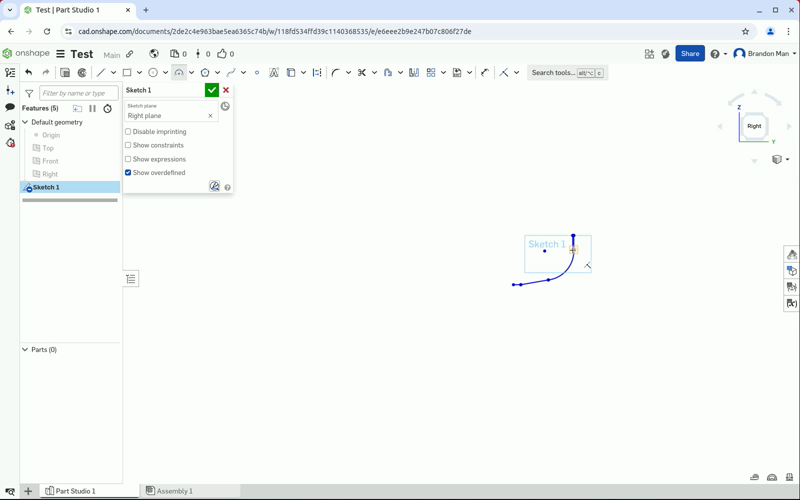
scroll(6)
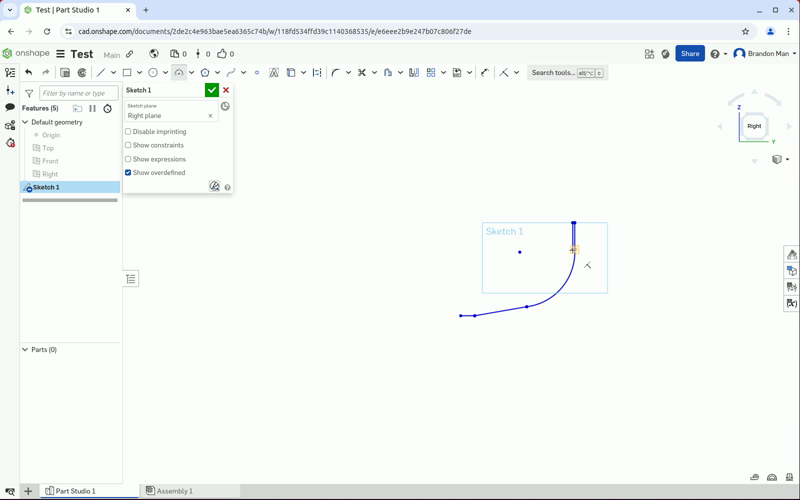
scroll(6)
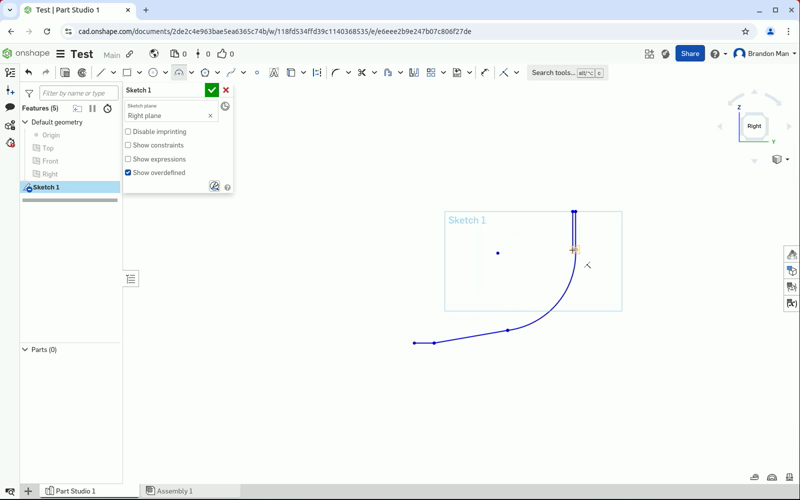
scroll(6)
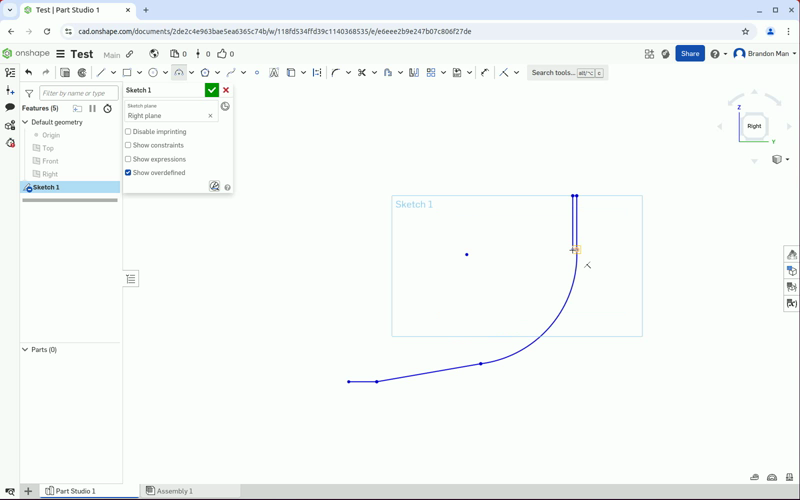
scroll(6)
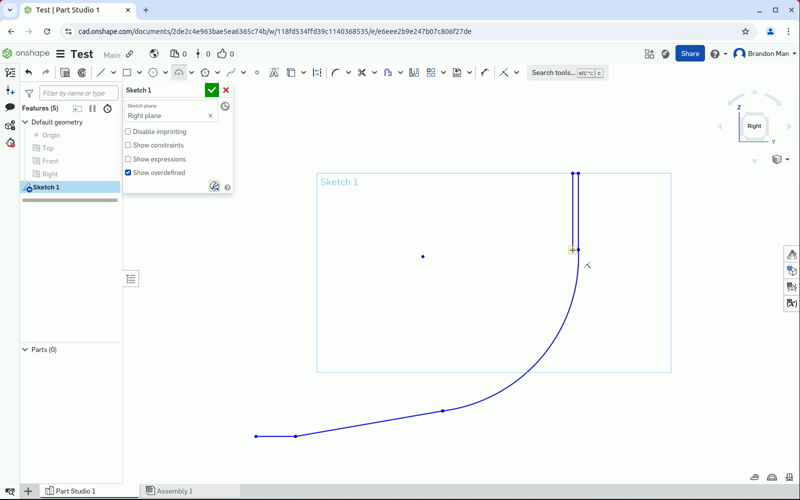
scroll(6)
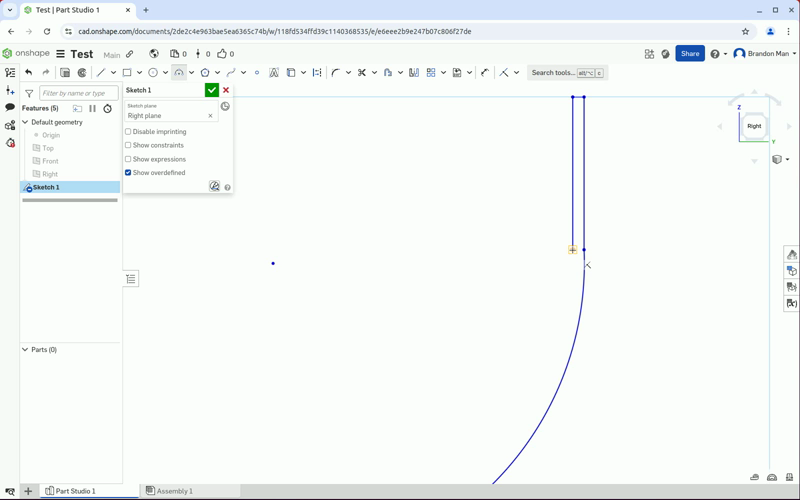
click(572, 249)
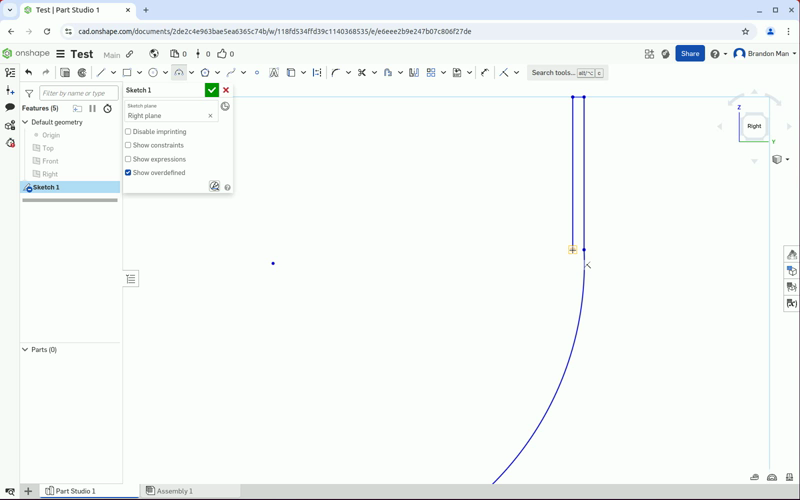
scroll(-6)
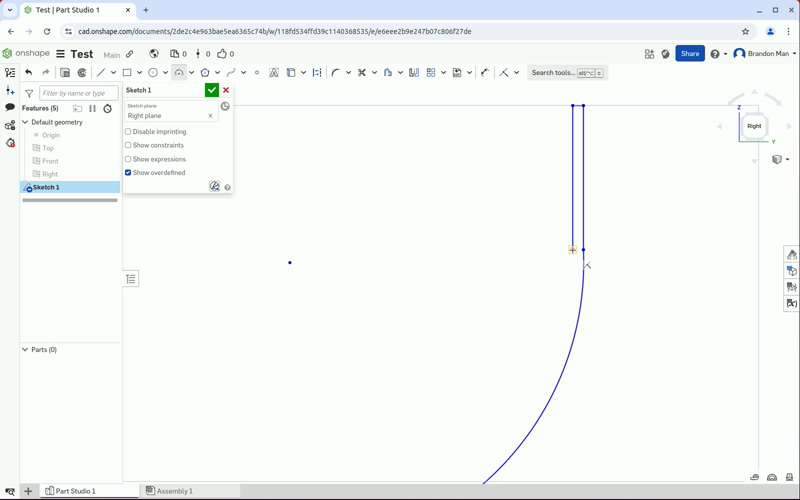
scroll(-6)
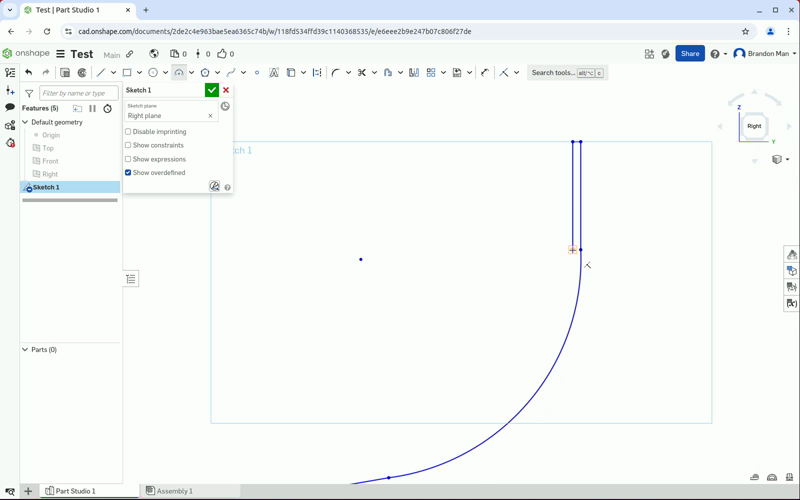
scroll(-6)
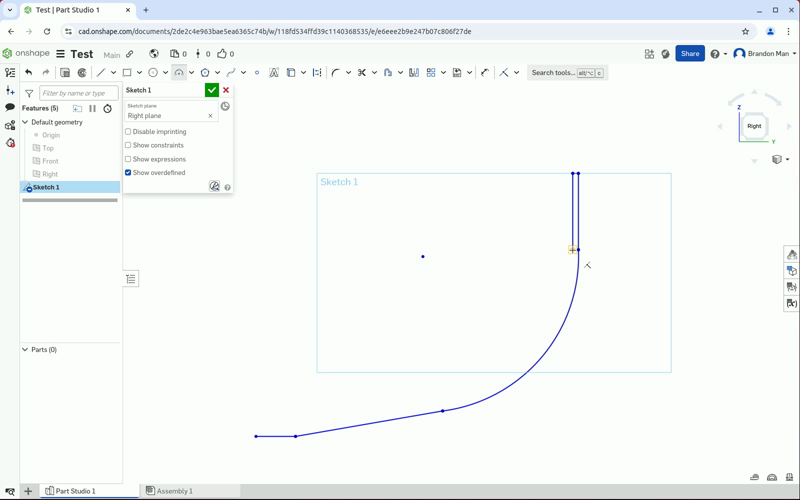
scroll(-6)
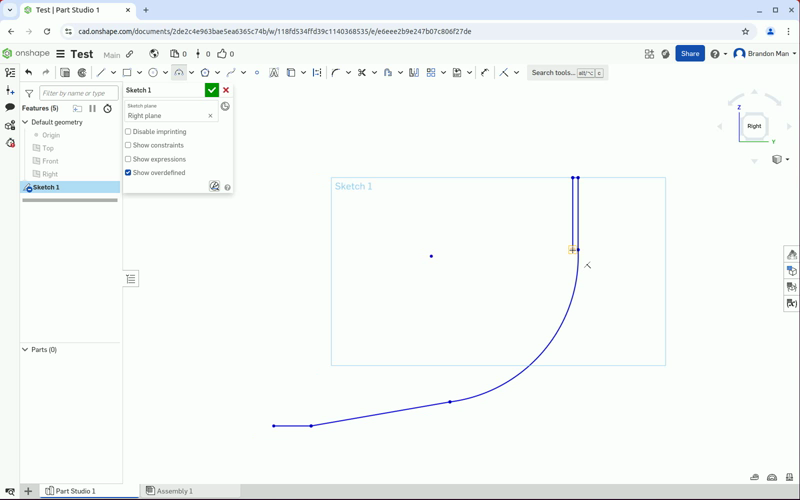
scroll(-6)
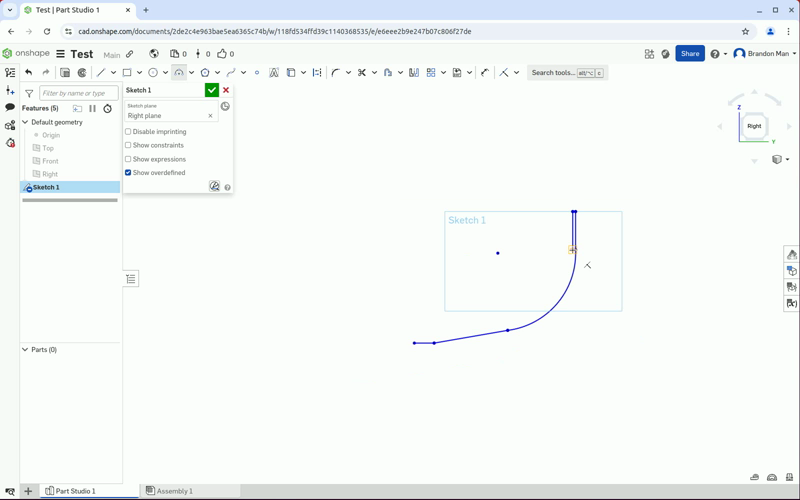
scroll(-6)
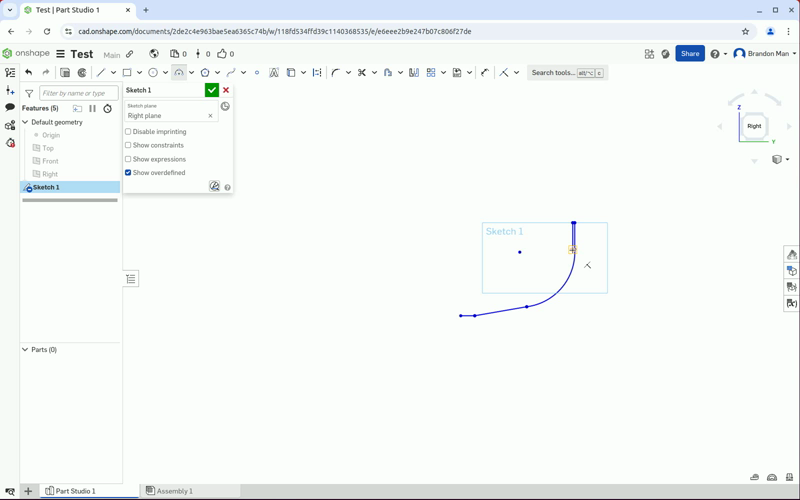
scroll(-6)
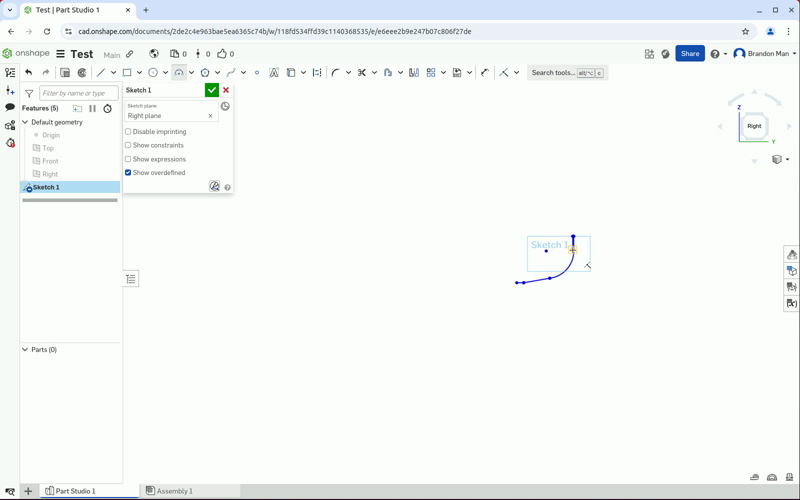
key_down(shift)
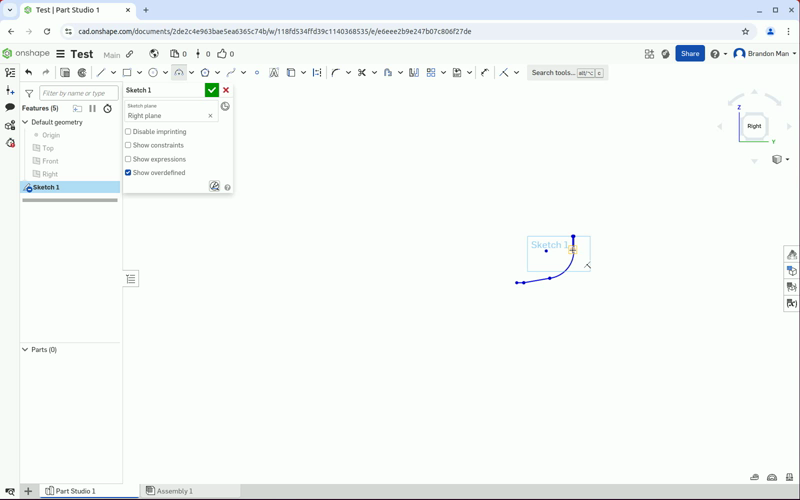
mouse_move(549, 276)
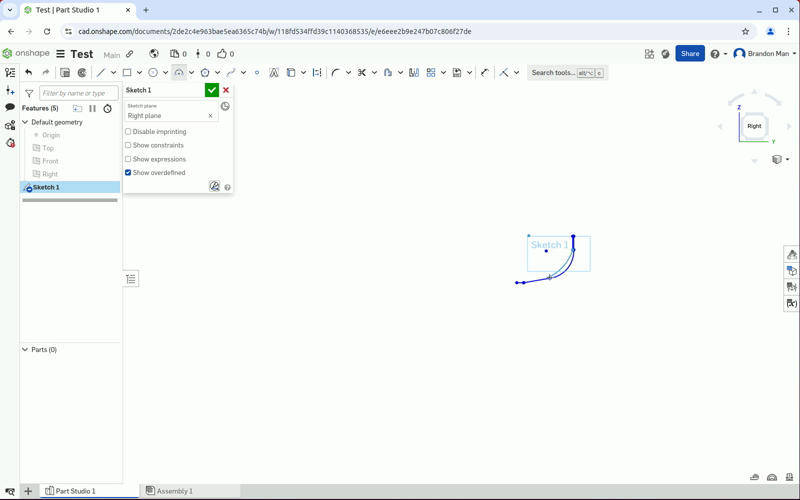
scroll(6)
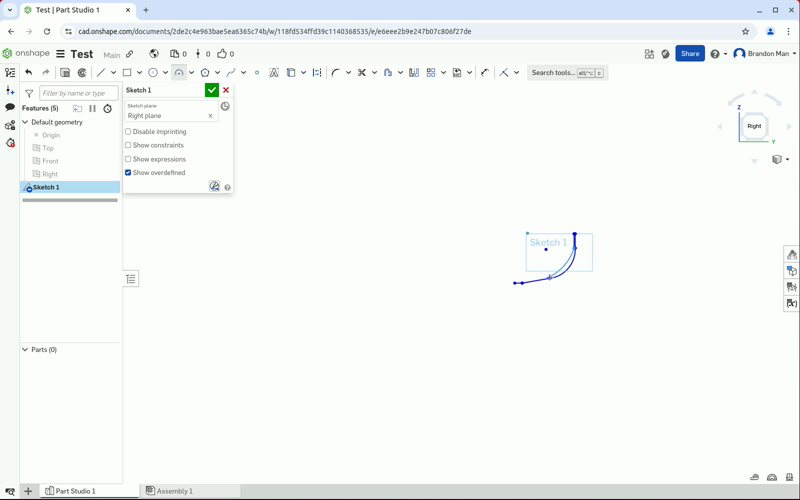
scroll(6)
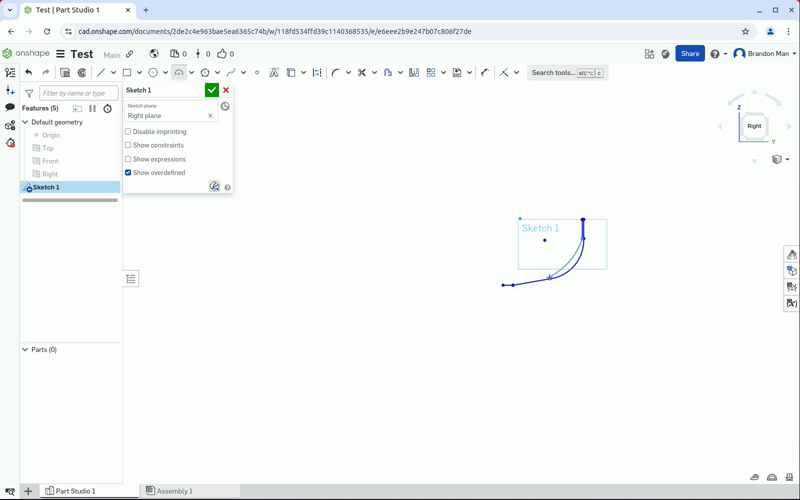
scroll(6)
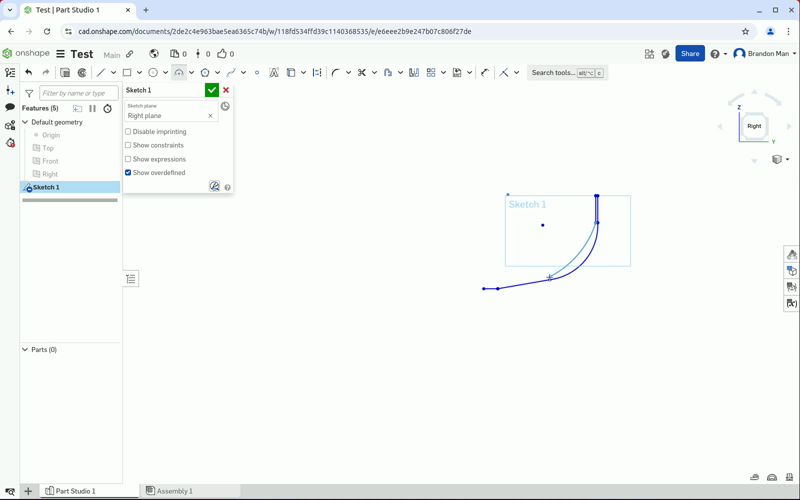
scroll(6)
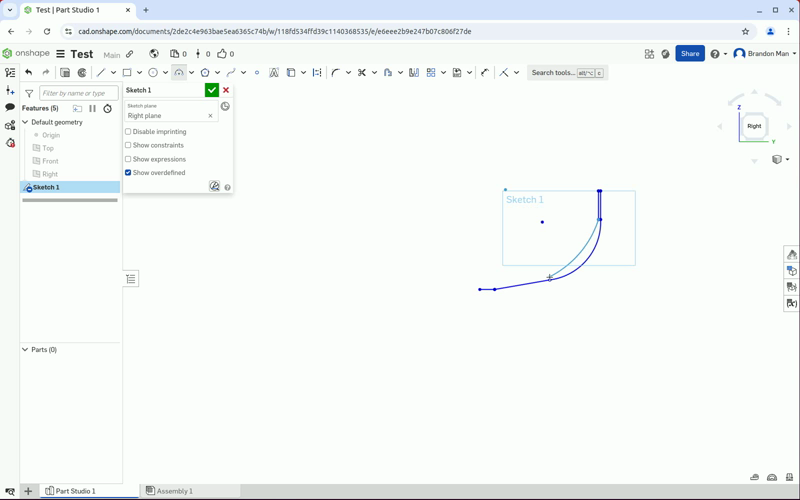
scroll(6)
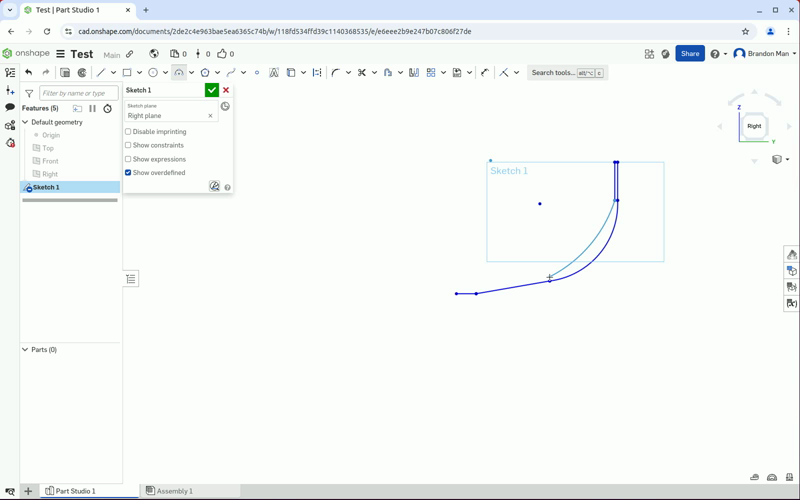
scroll(6)
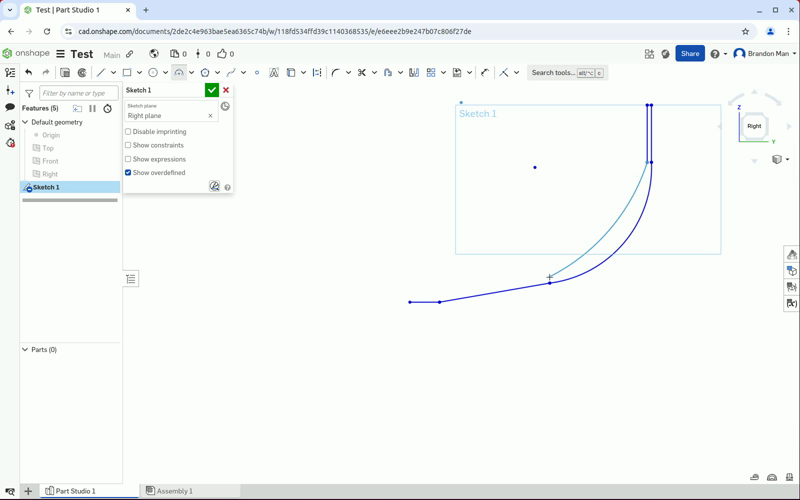
scroll(6)
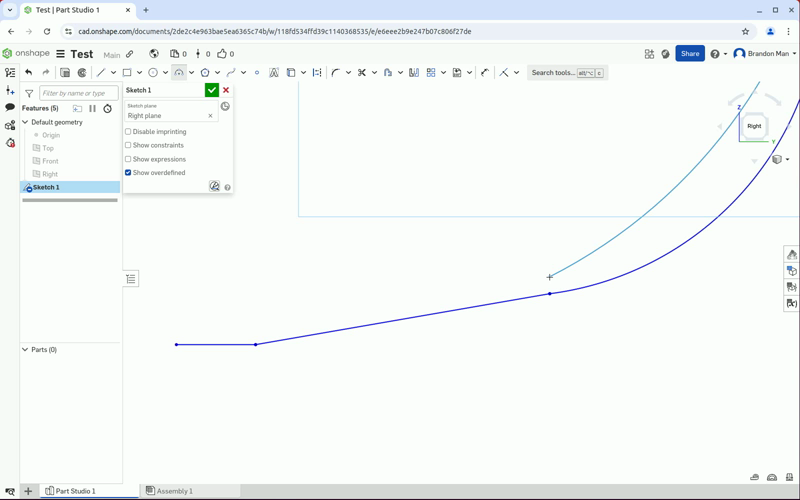
click(549, 276)
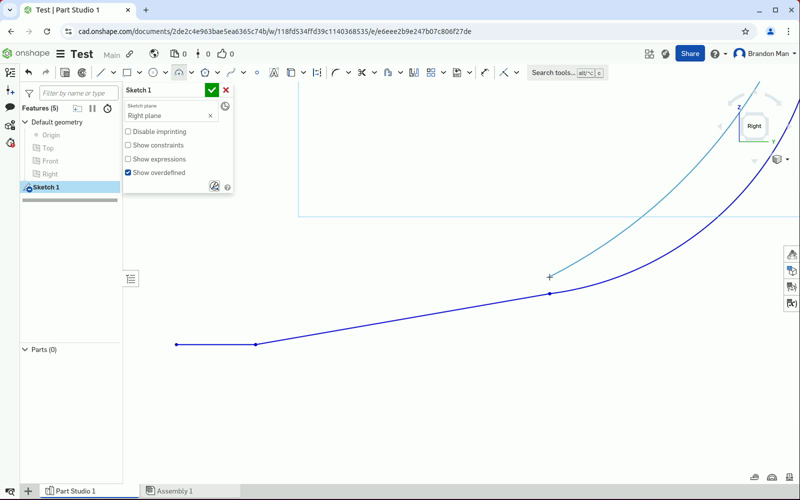
scroll(-6)
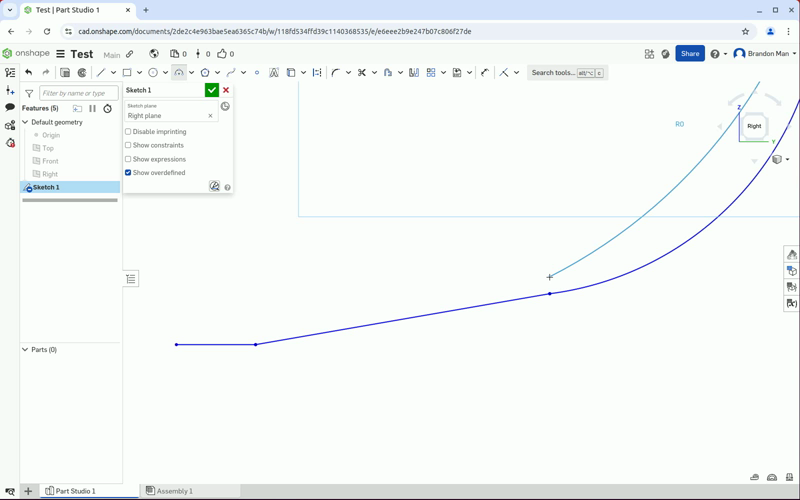
scroll(-6)
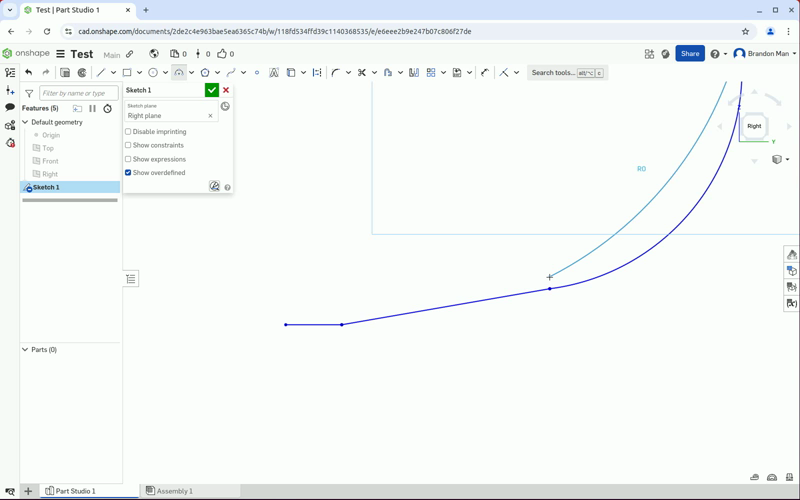
scroll(-6)
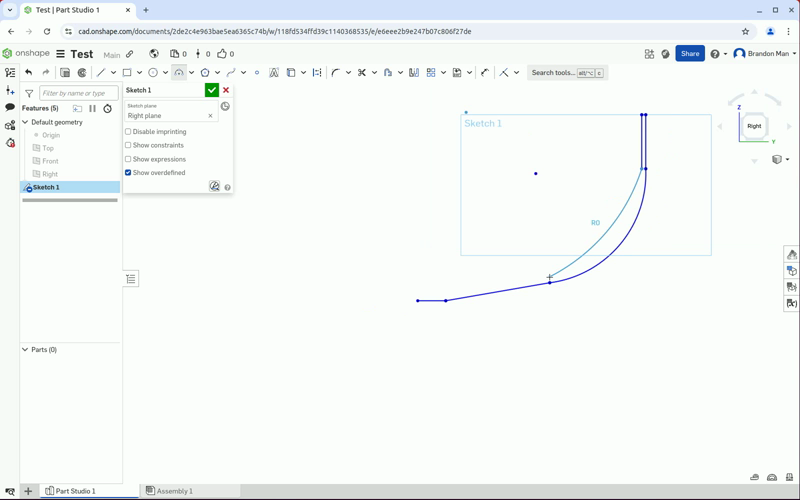
scroll(-6)
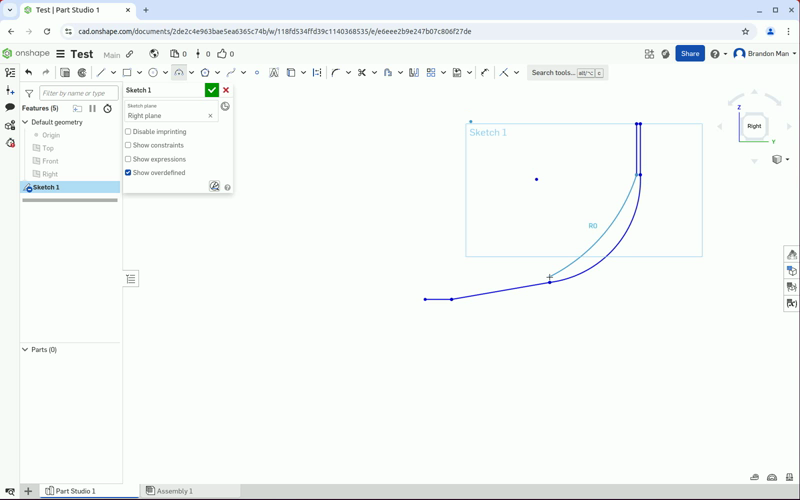
scroll(-6)
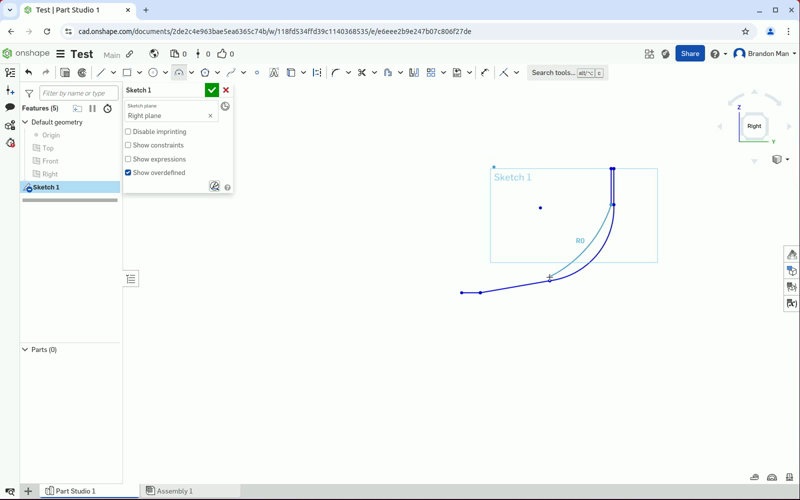
scroll(-6)
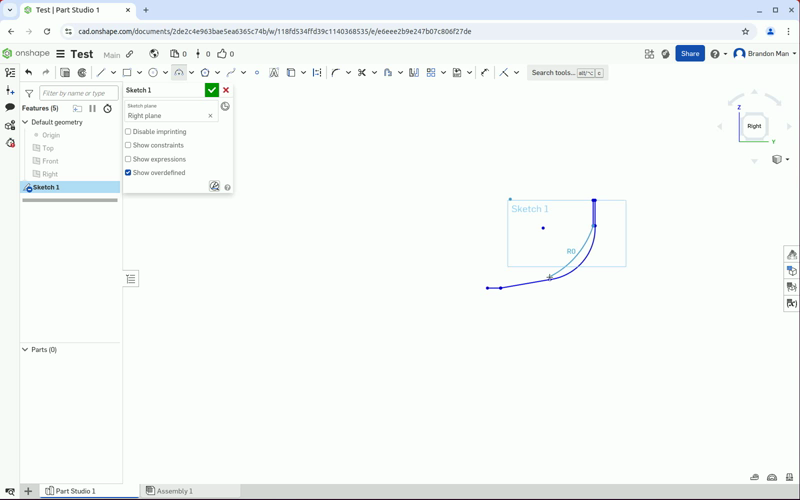
scroll(-6)
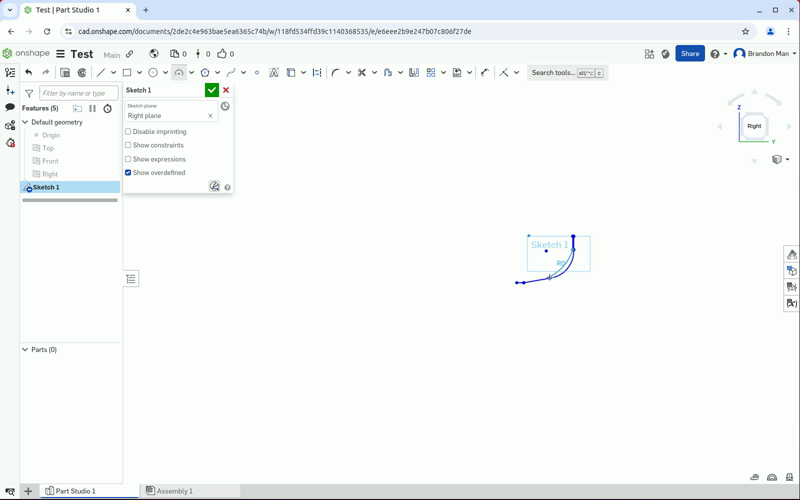
mouse_move(566, 267)
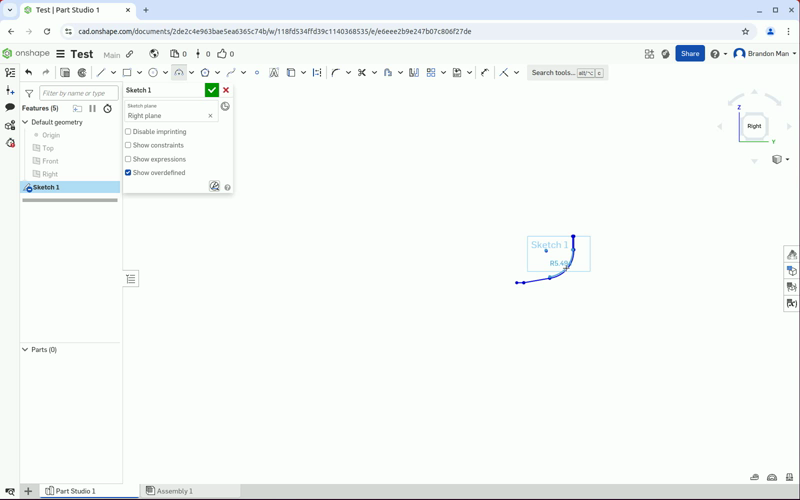
scroll(6)
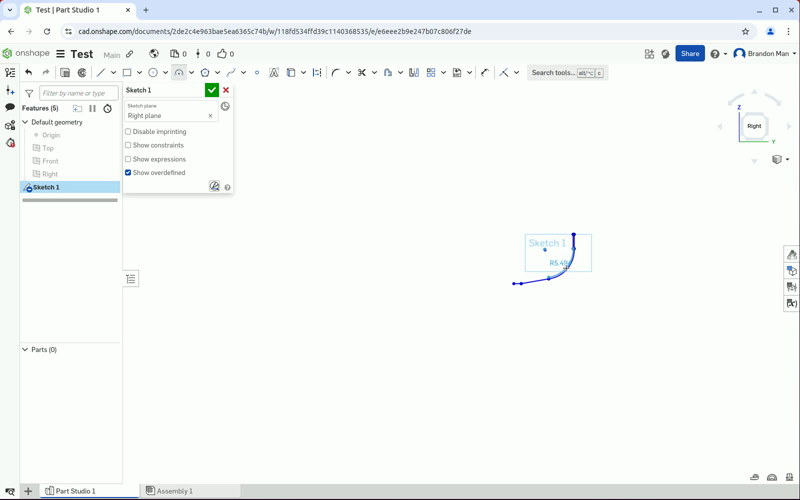
scroll(6)
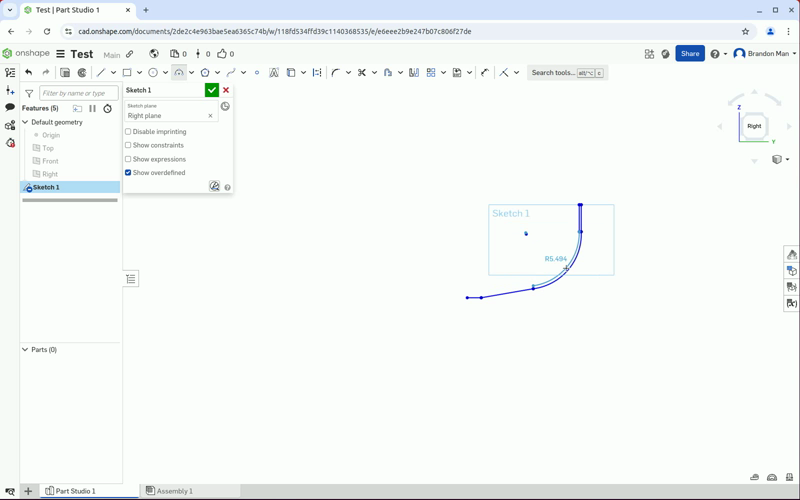
scroll(6)
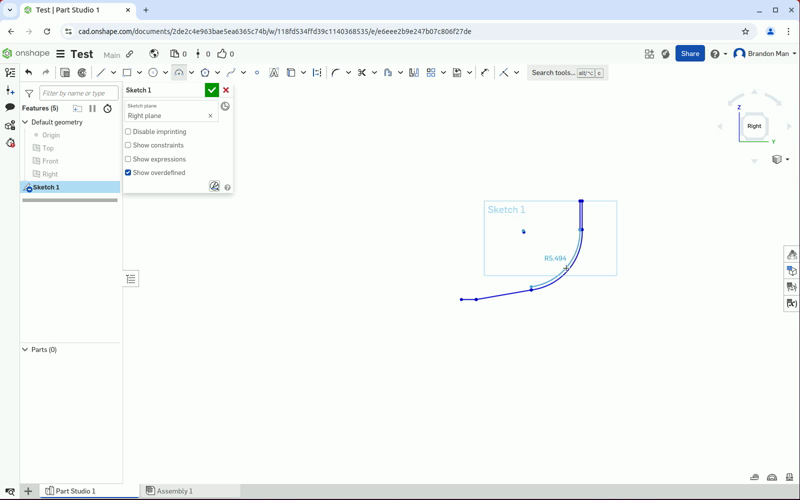
scroll(6)
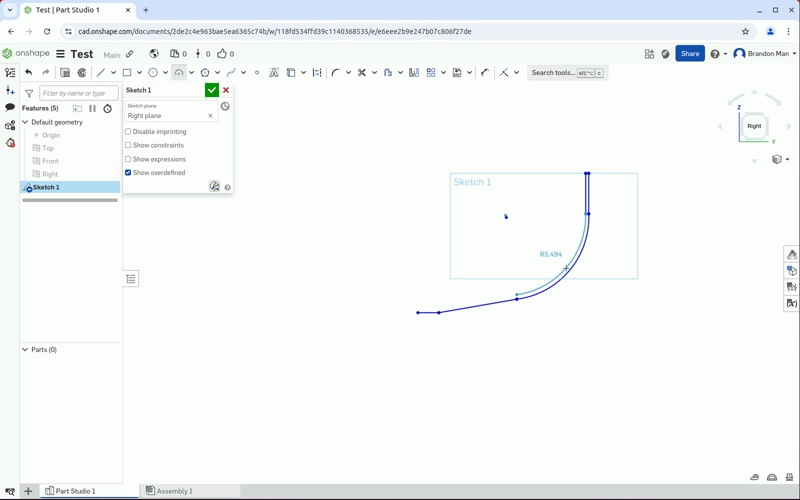
scroll(6)
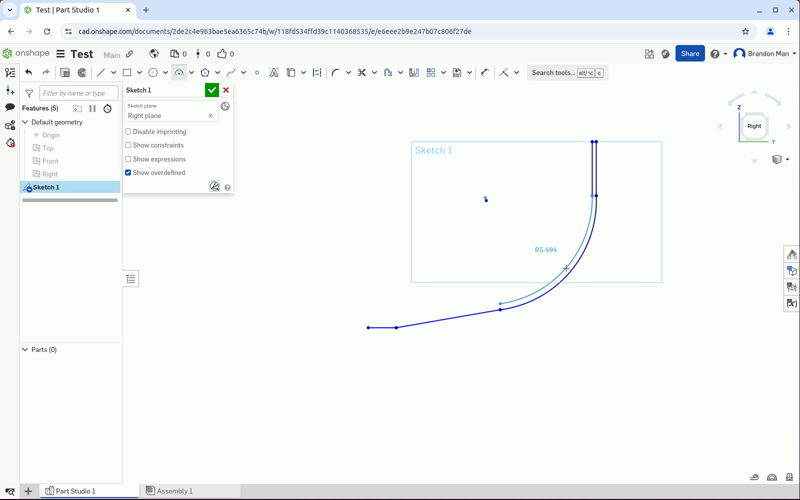
scroll(6)
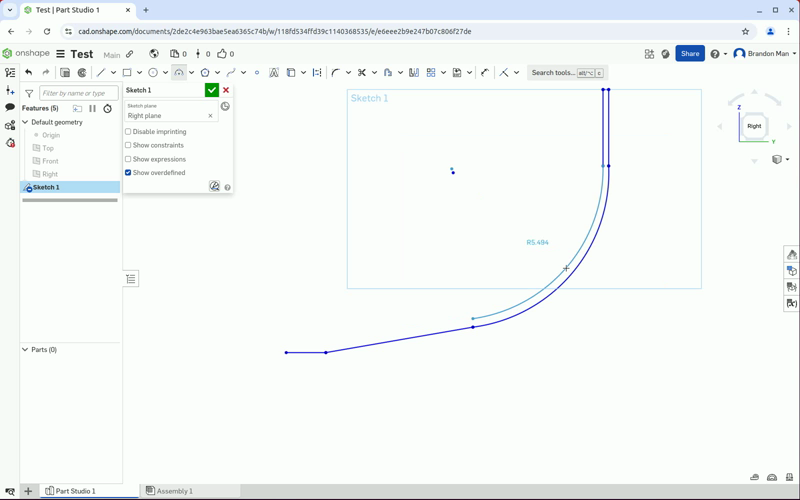
scroll(6)
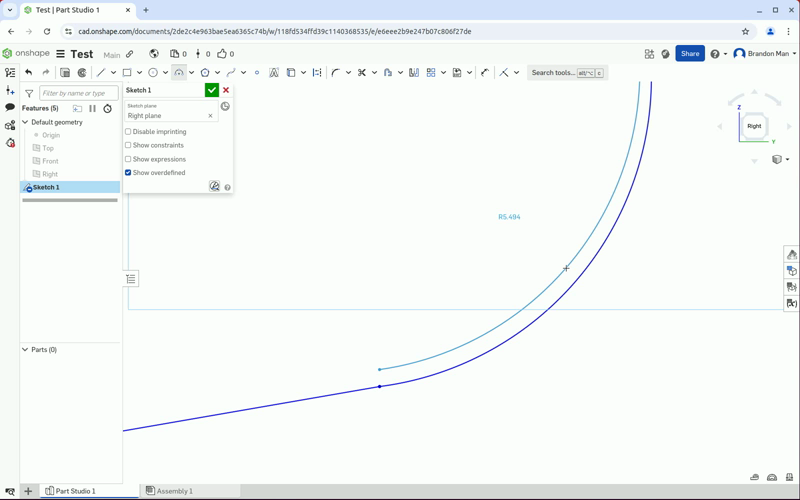
click(566, 267)
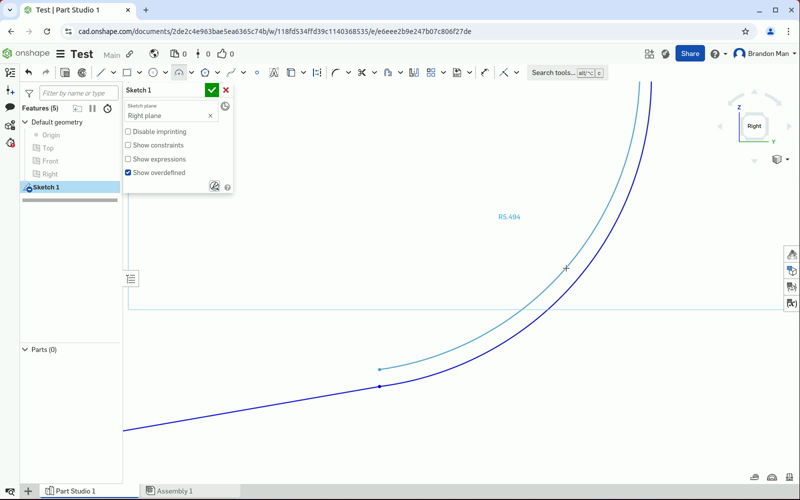
scroll(-6)
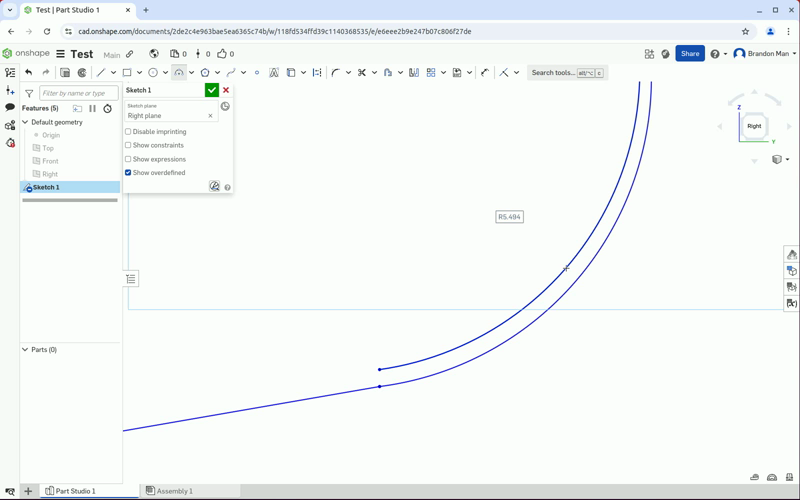
scroll(-6)
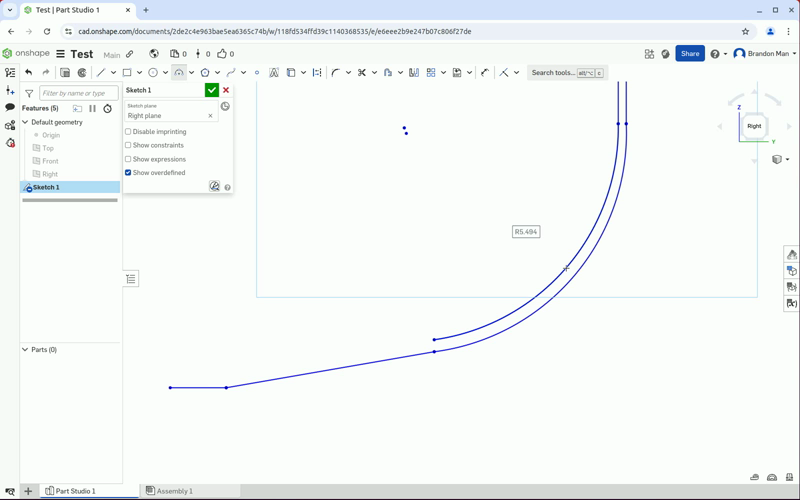
scroll(-6)
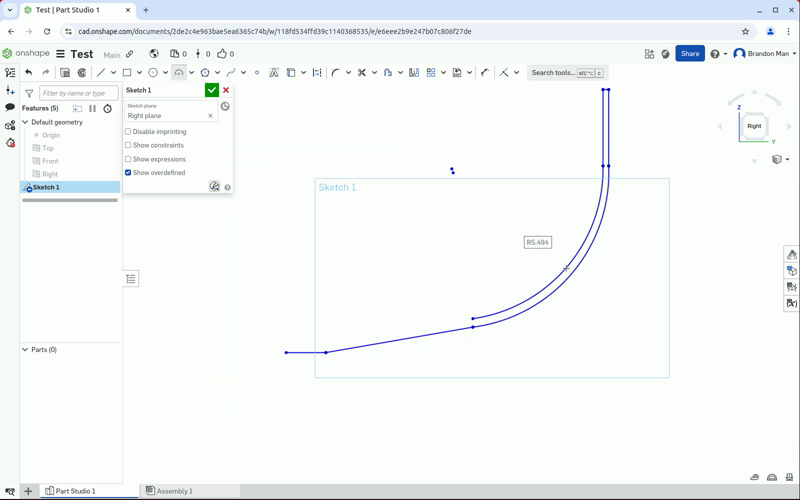
scroll(-6)
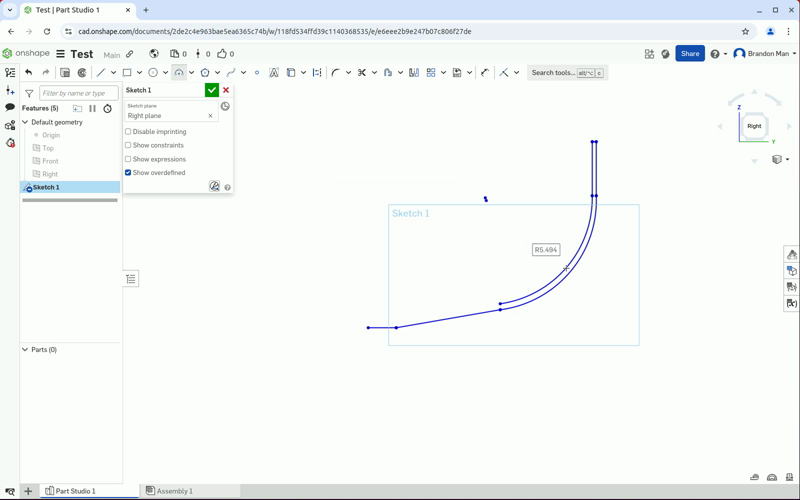
scroll(-6)
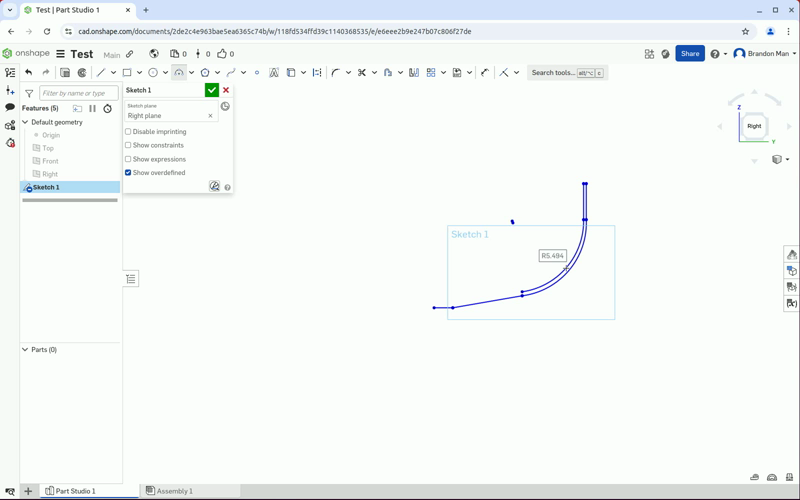
scroll(-6)
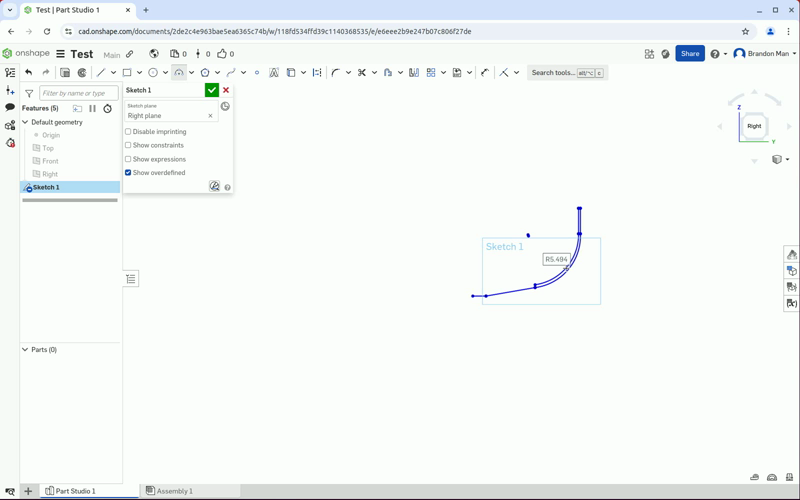
scroll(-6)
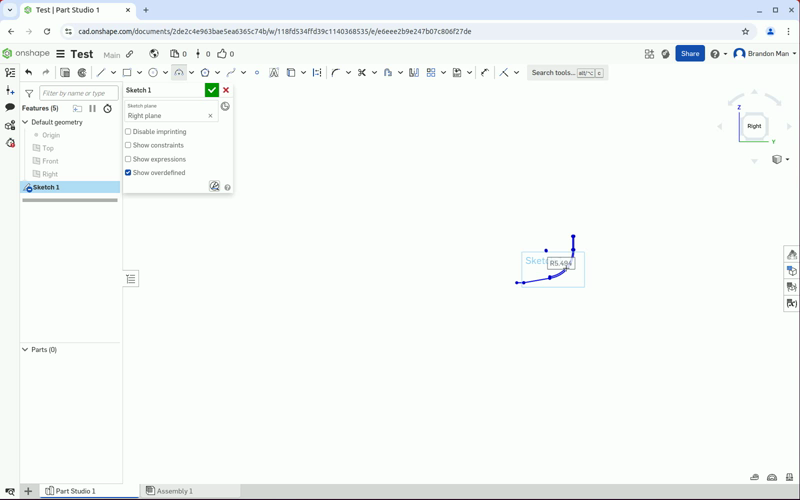
key_up(shift)
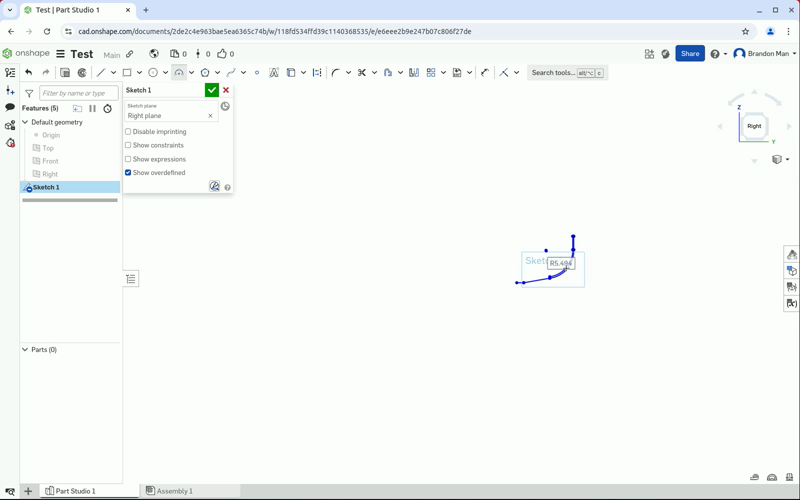
key(esc)
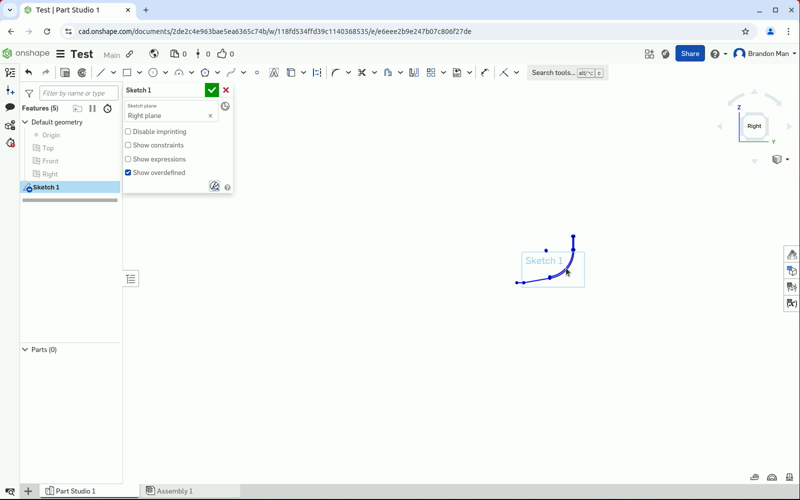
key(l)
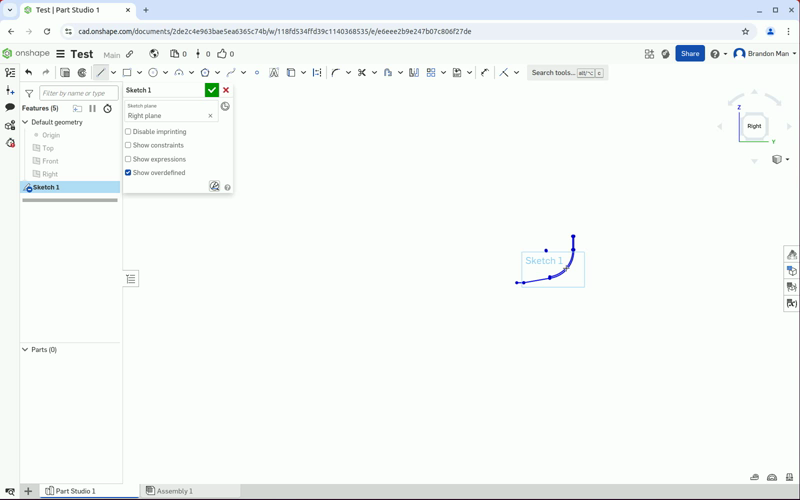
mouse_move(549, 276)
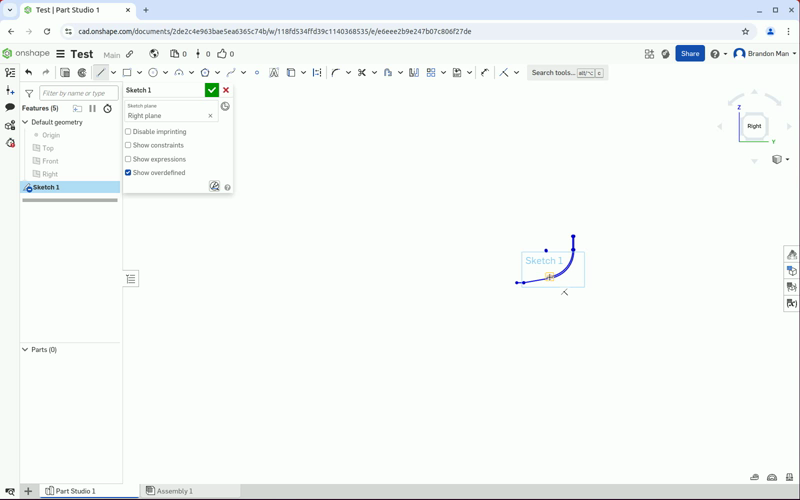
scroll(6)
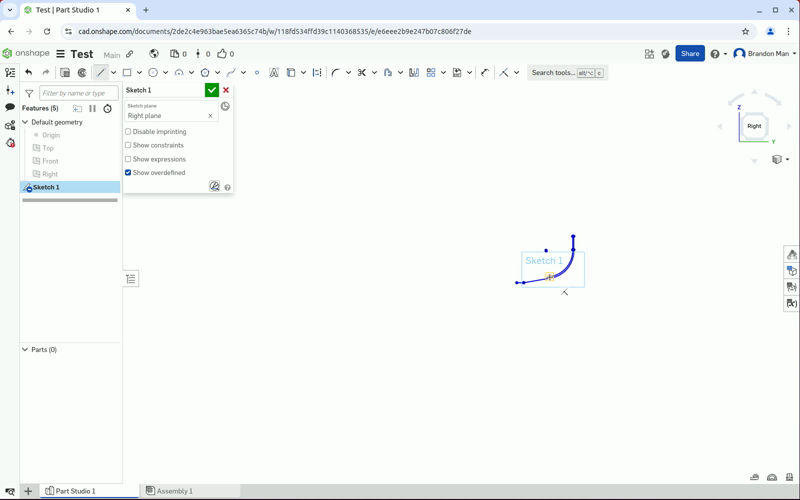
scroll(6)
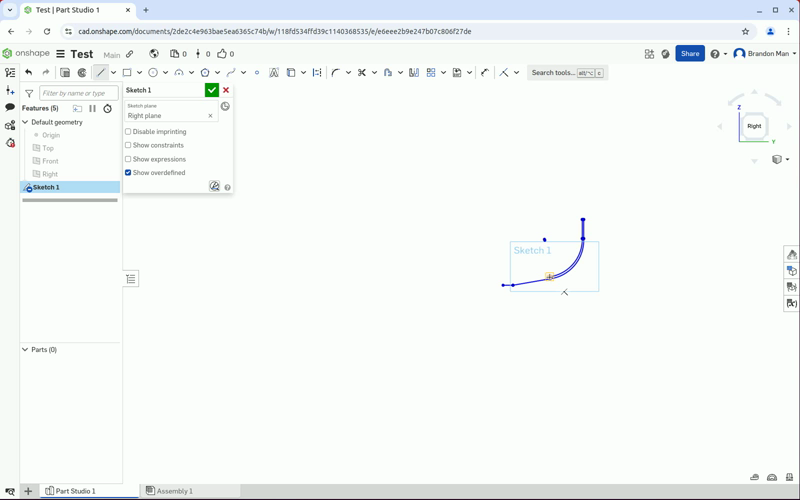
scroll(6)
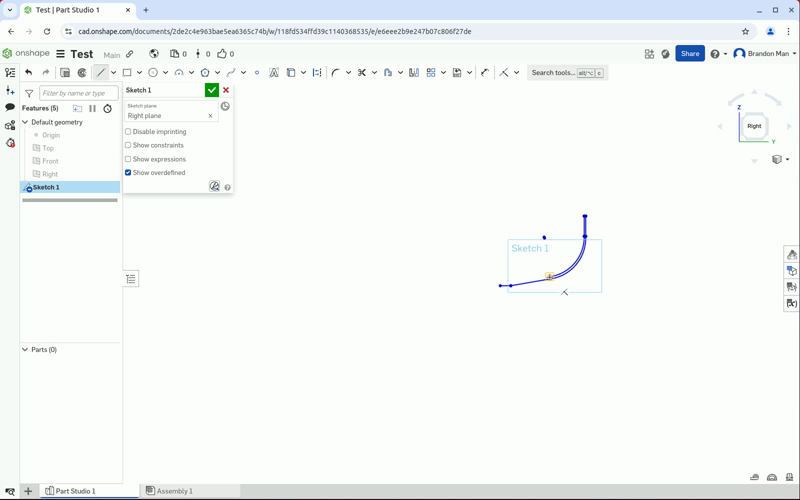
scroll(6)
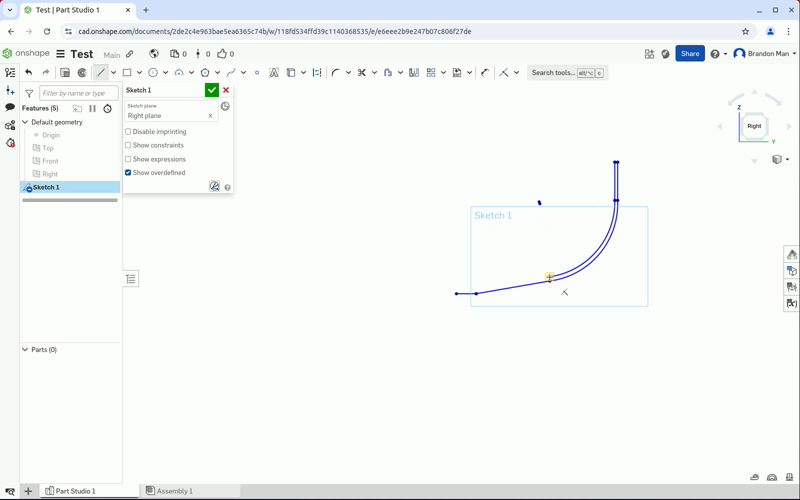
scroll(6)
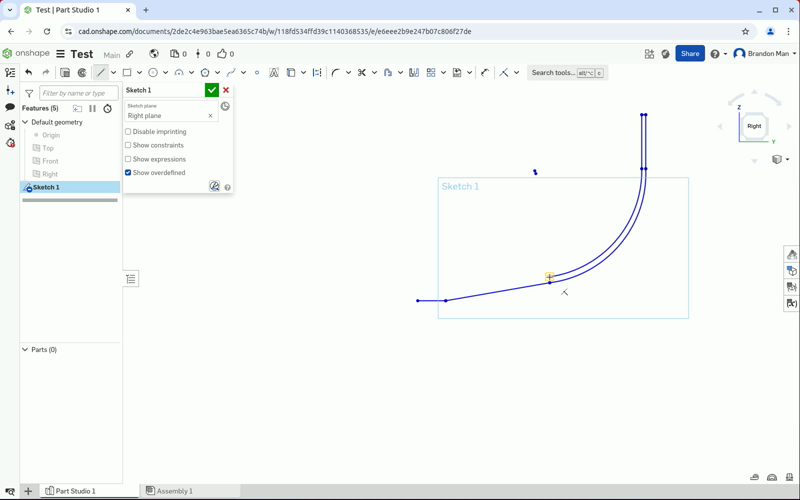
scroll(6)
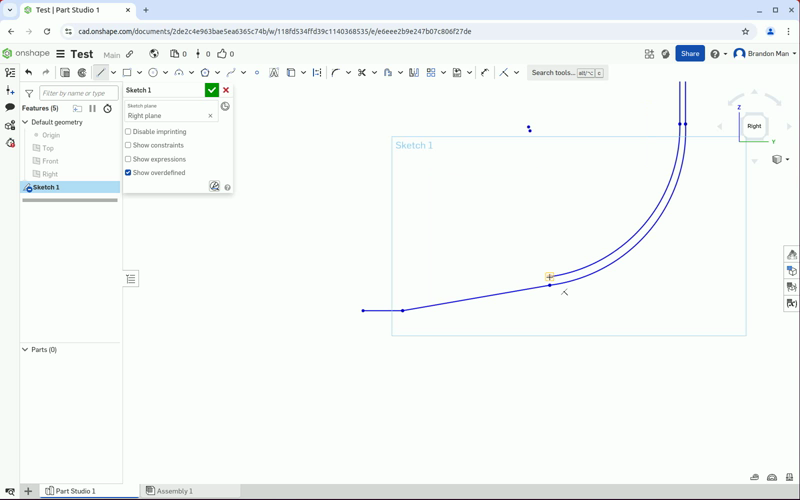
scroll(6)
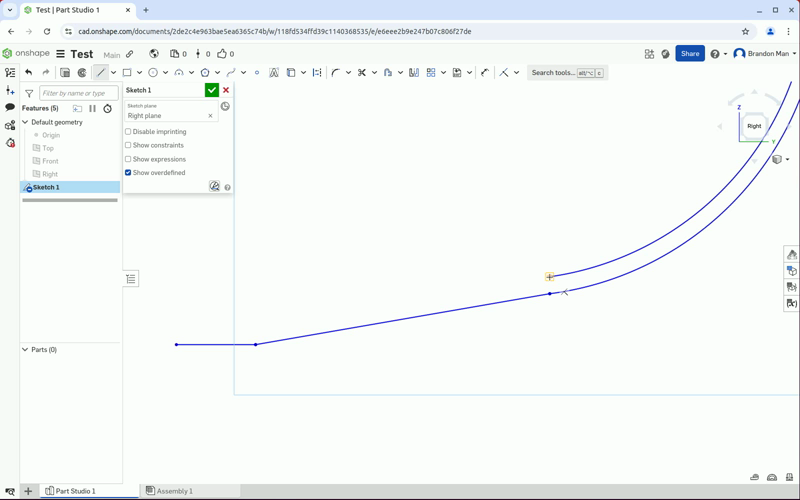
click(549, 276)
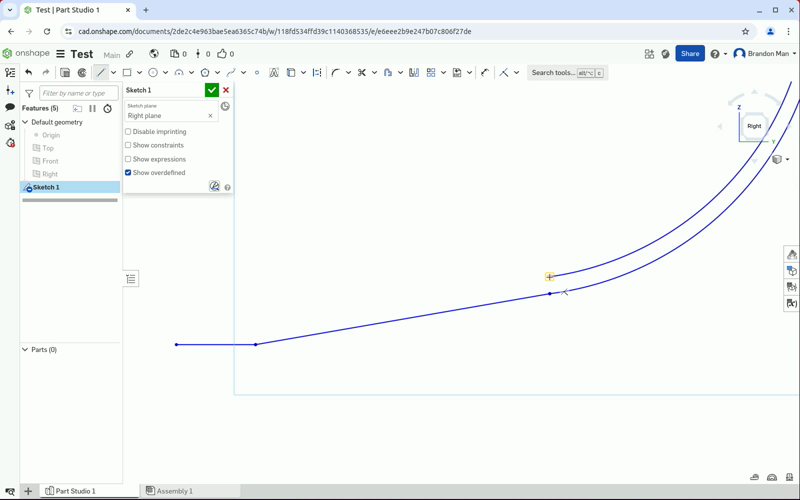
scroll(-6)
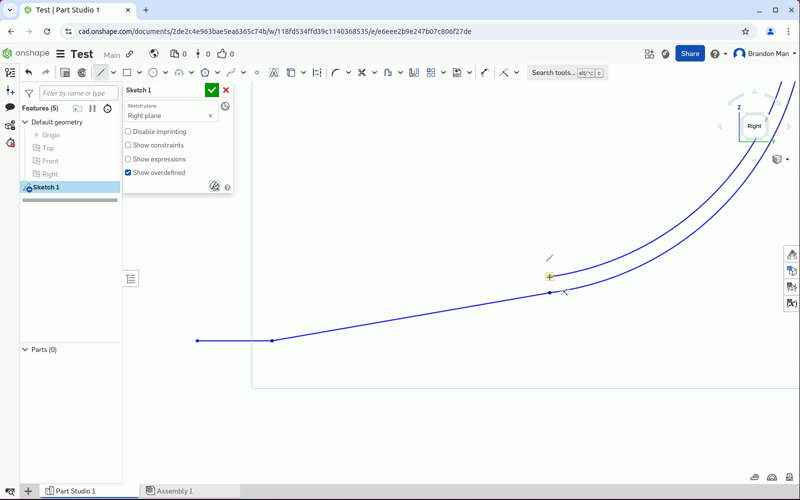
scroll(-6)
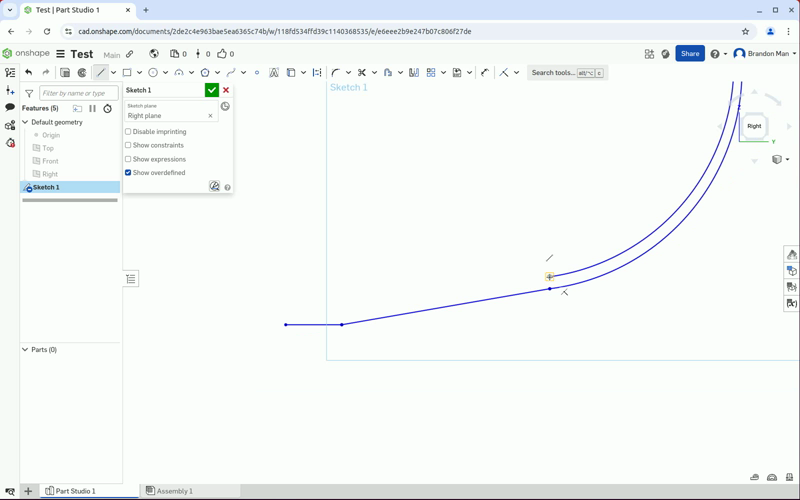
scroll(-6)
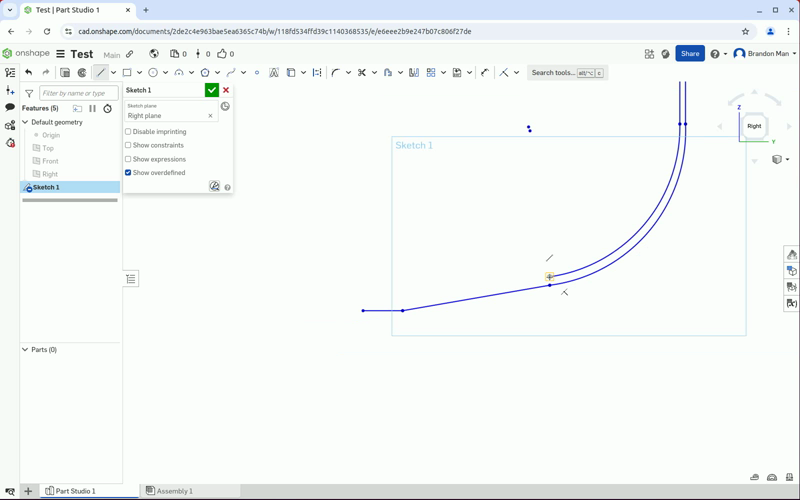
scroll(-6)
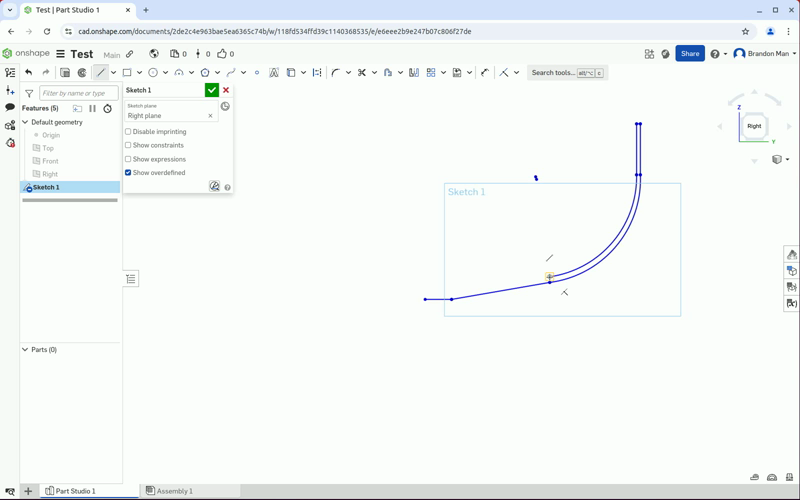
scroll(-6)
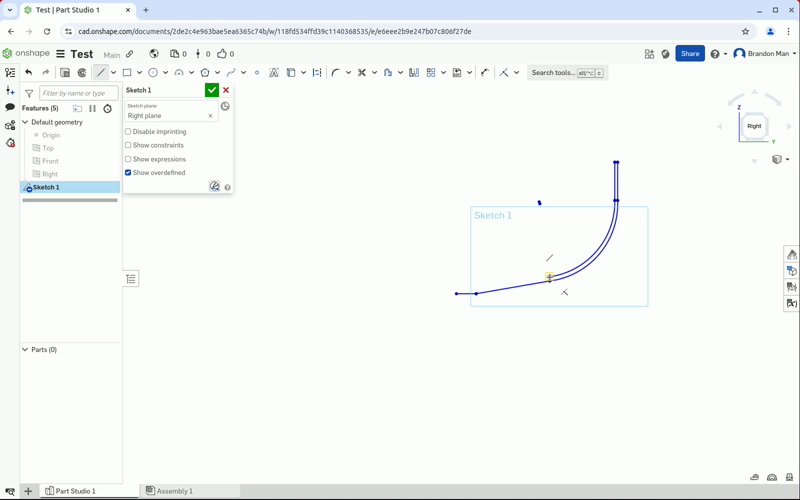
scroll(-6)
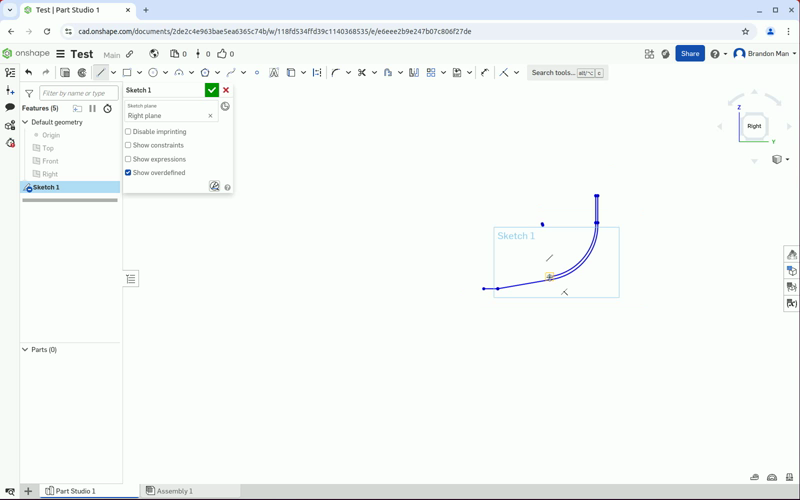
scroll(-6)
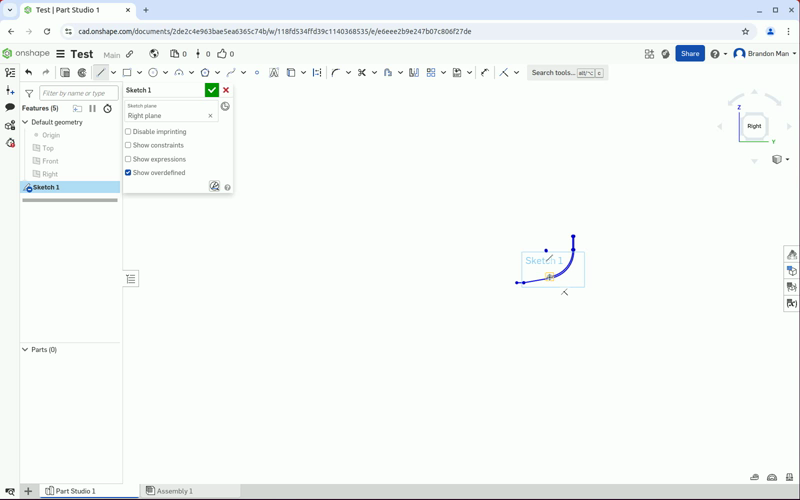
mouse_move(579, 276)
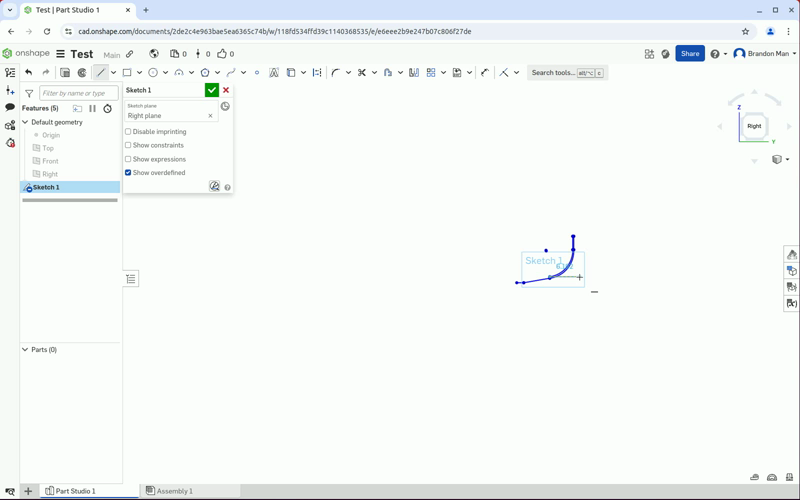
key_down(shift)
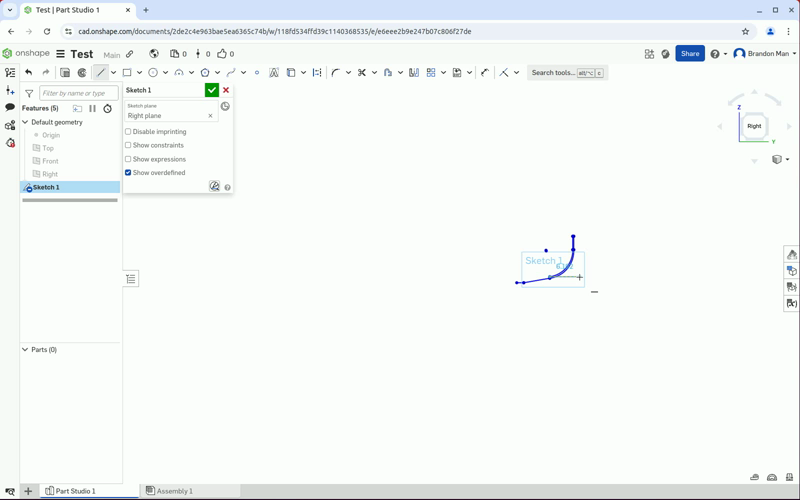
mouse_move(516, 282)
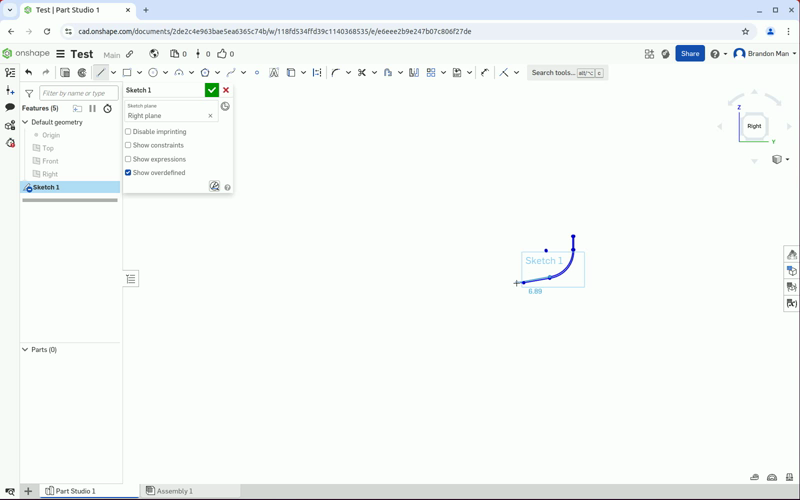
key_up(shift)
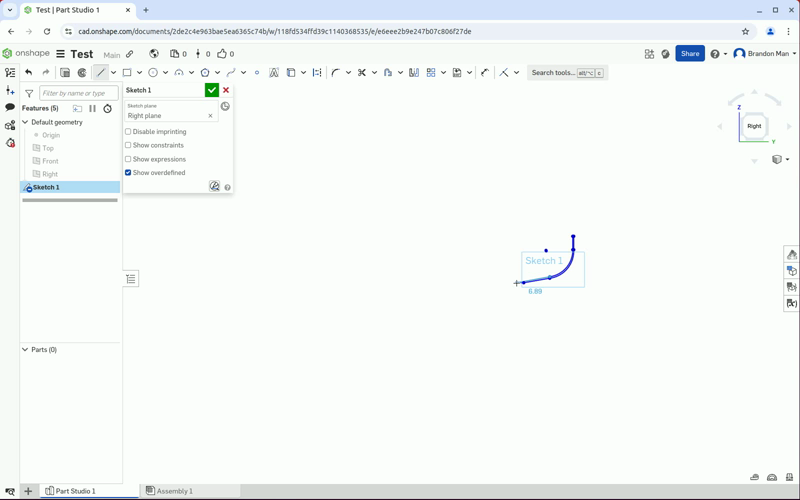
click(516, 282)
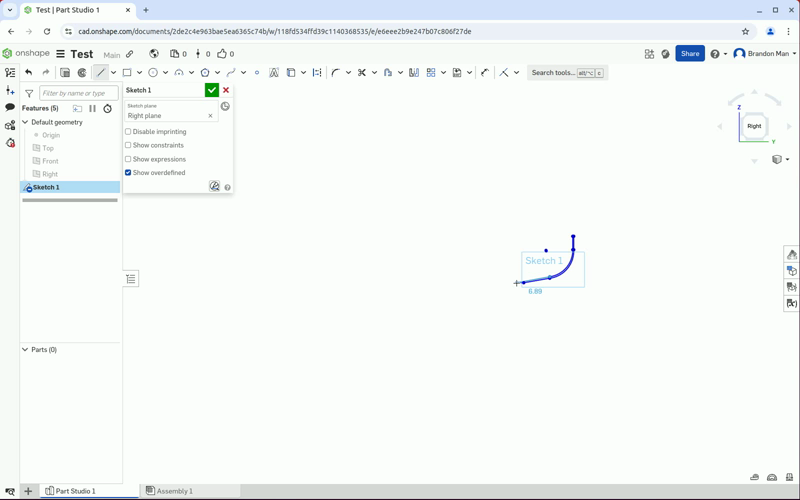
key(esc)
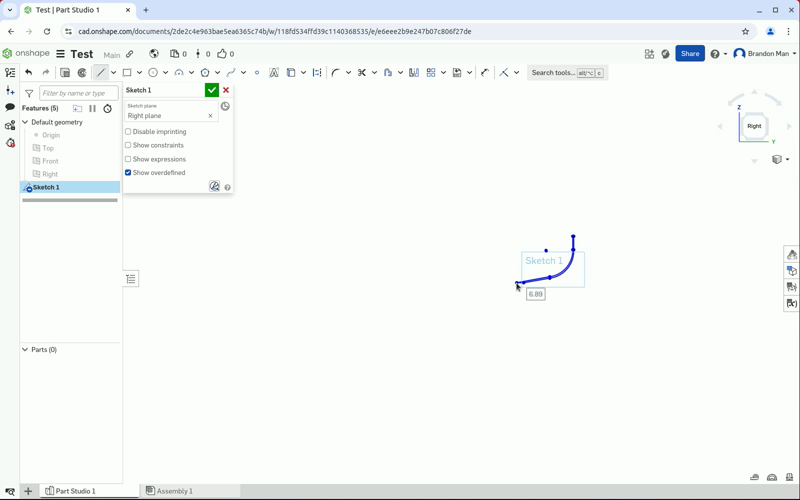
mouse_move(561, 272)
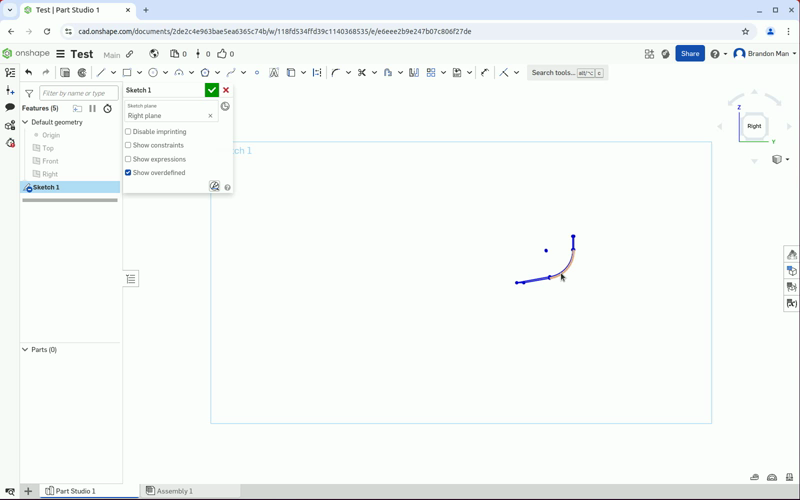
scroll(6)
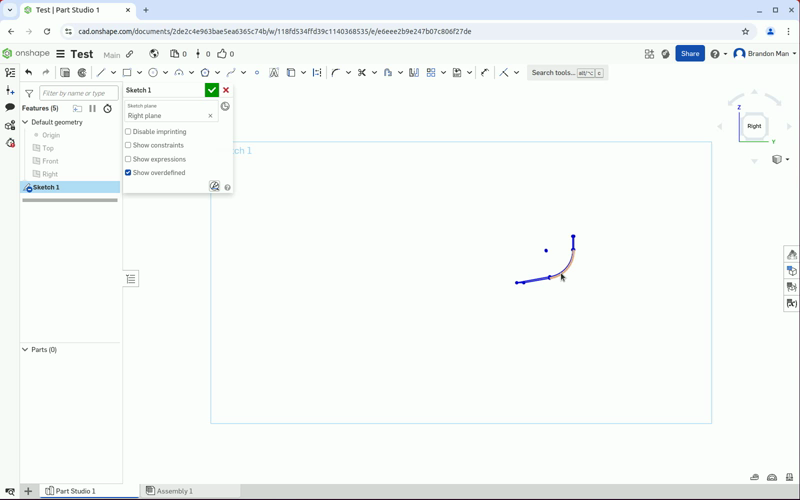
scroll(6)
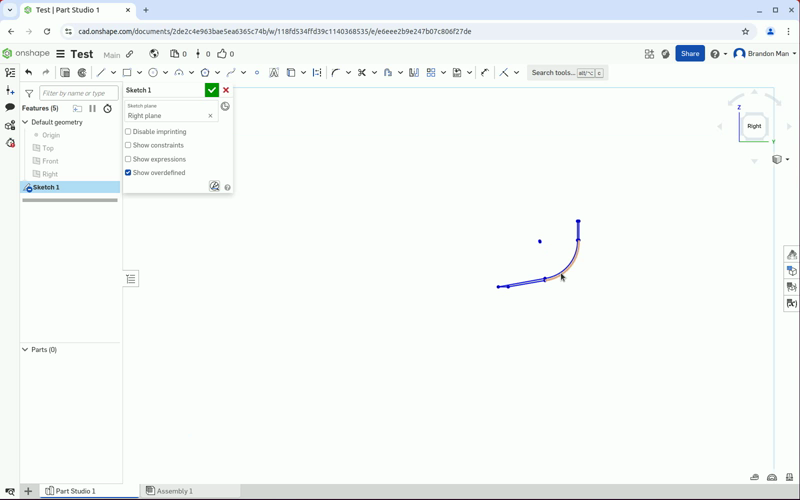
scroll(6)
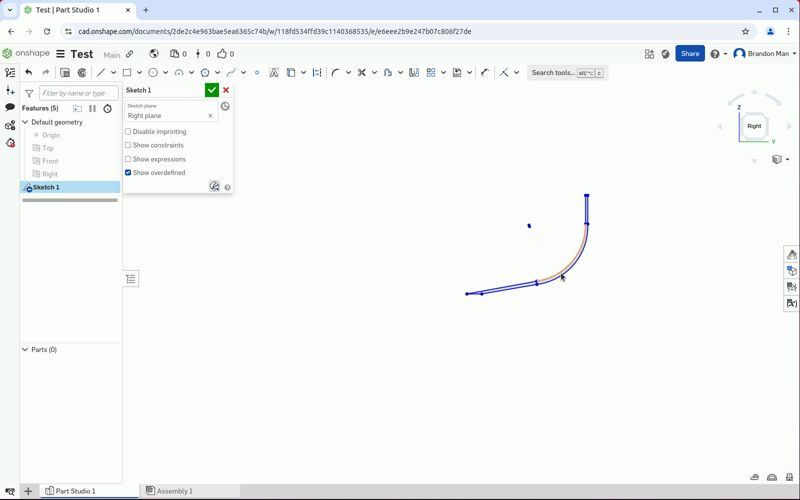
scroll(6)
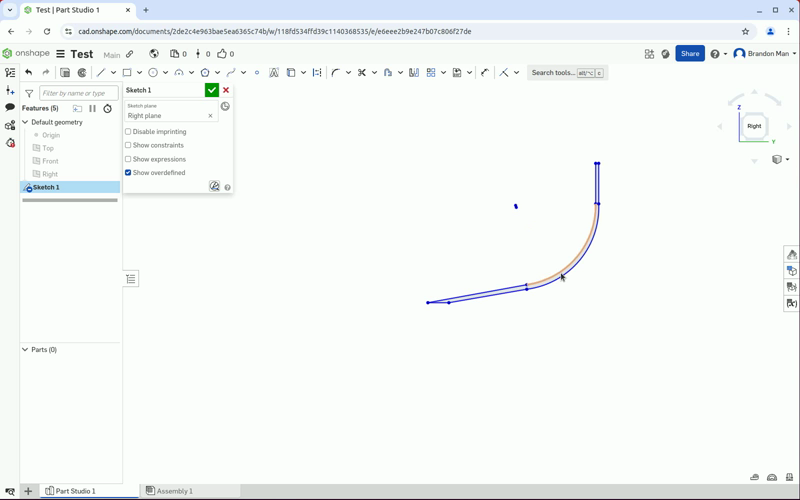
scroll(6)
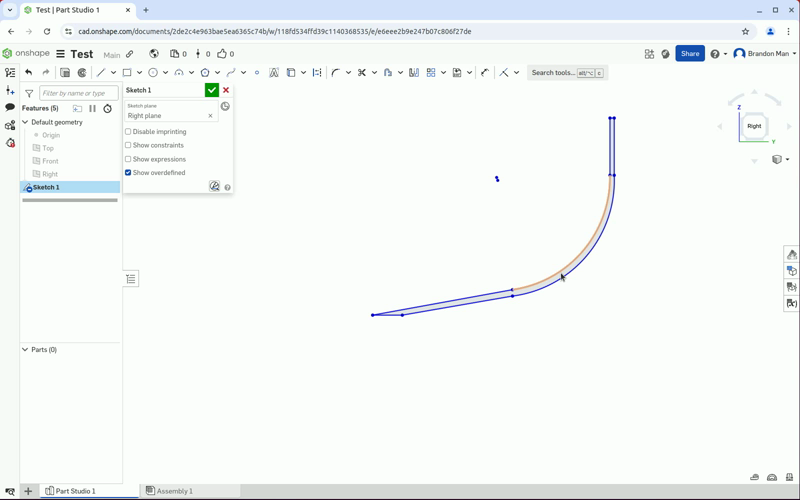
scroll(6)
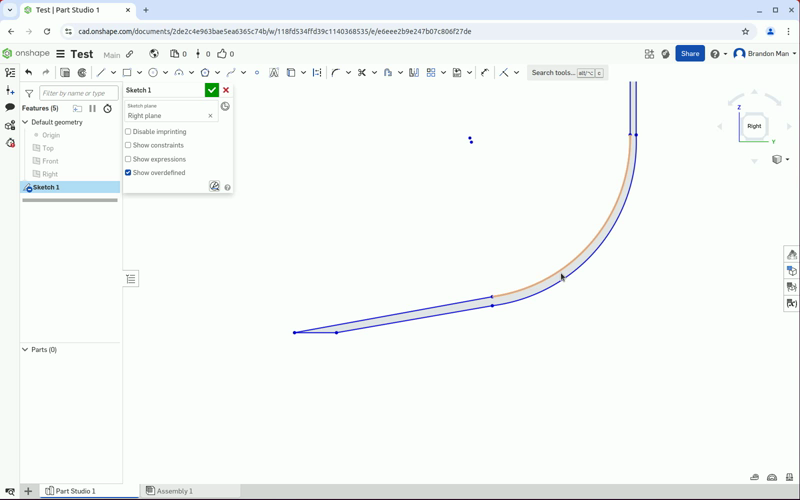
scroll(6)
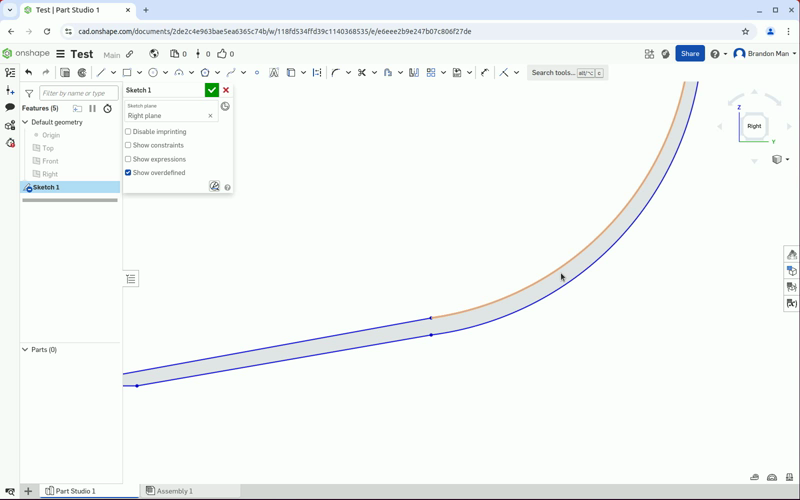
click(561, 272)
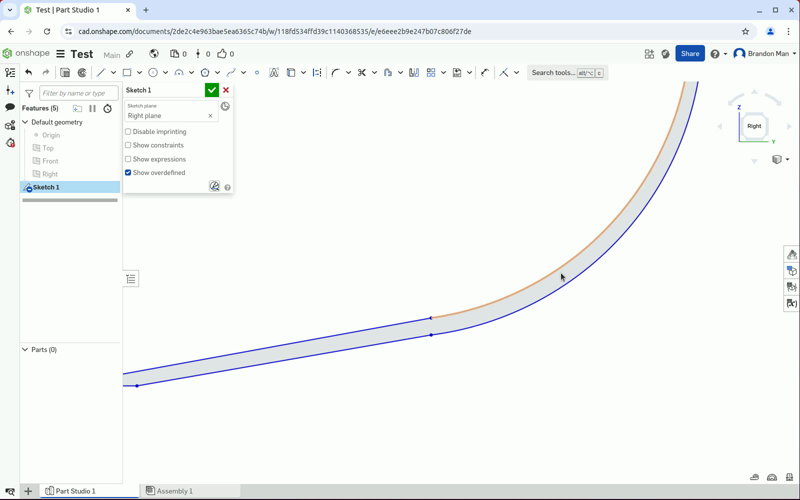
scroll(-6)
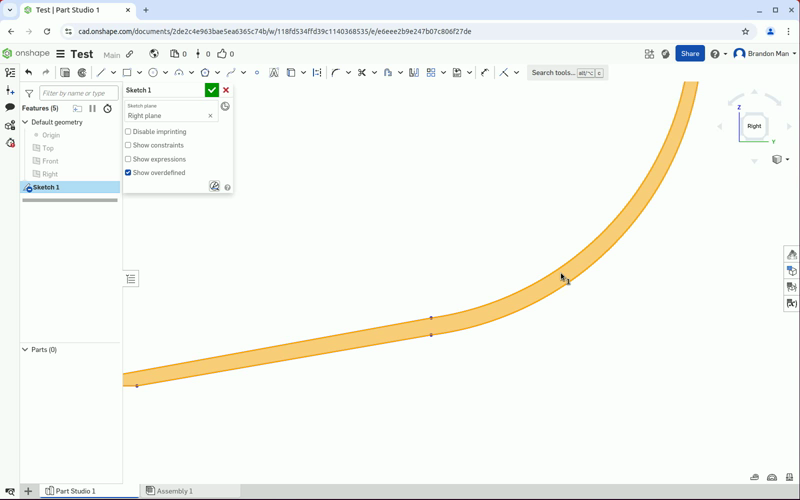
scroll(-6)
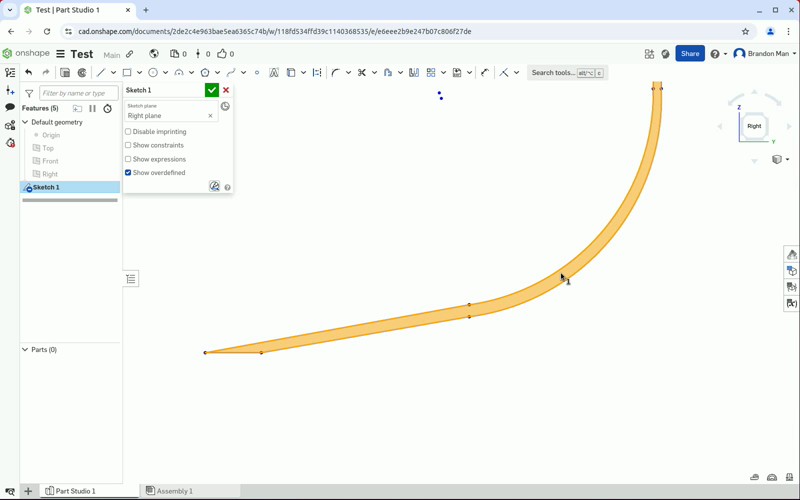
scroll(-6)
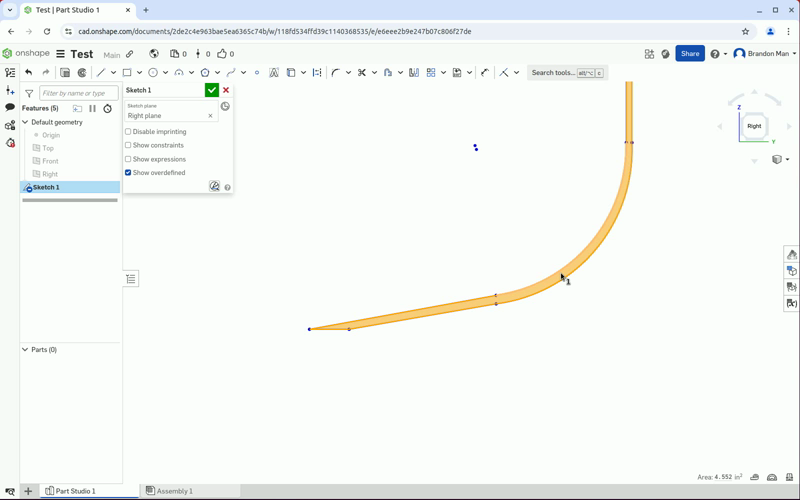
scroll(-6)
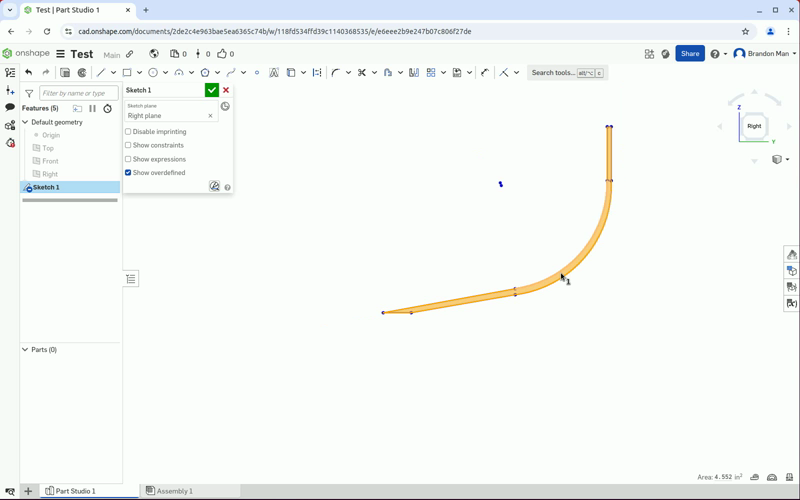
scroll(-6)
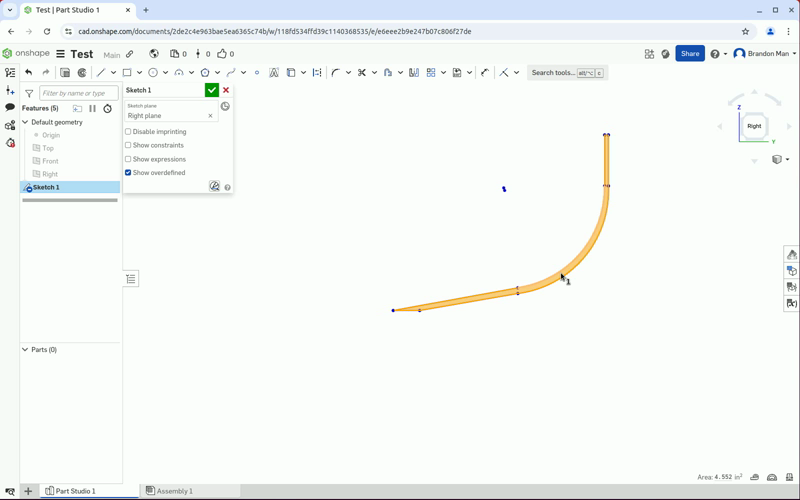
scroll(-6)
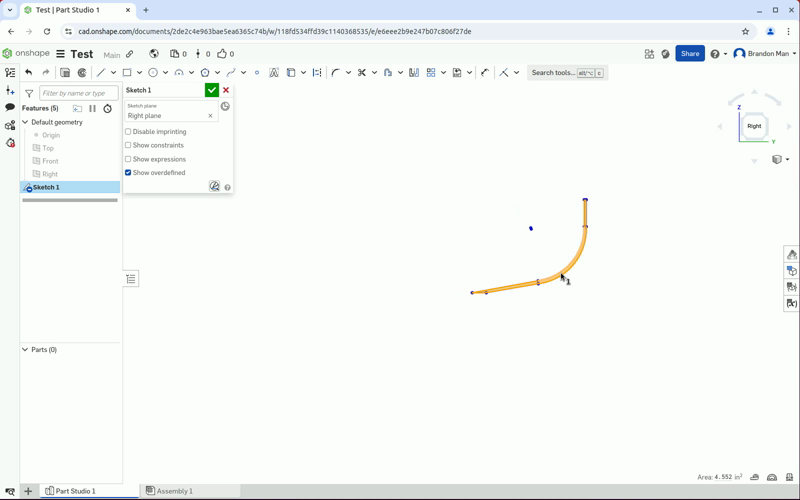
scroll(-6)
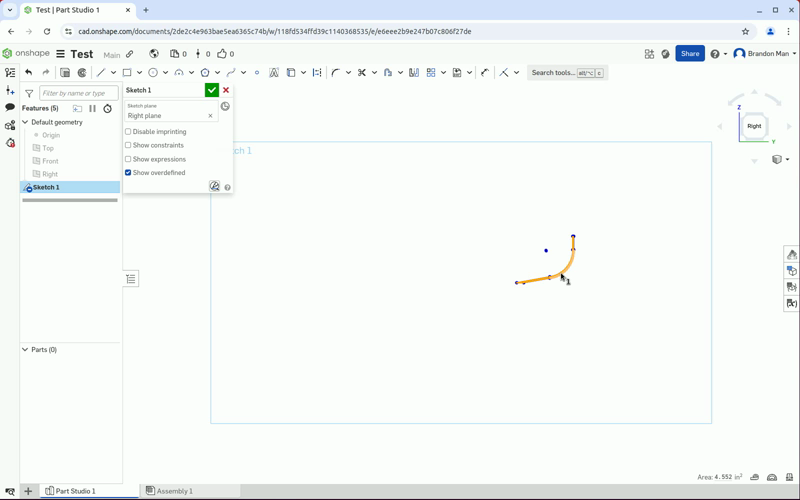
mouse_move(73, 352)
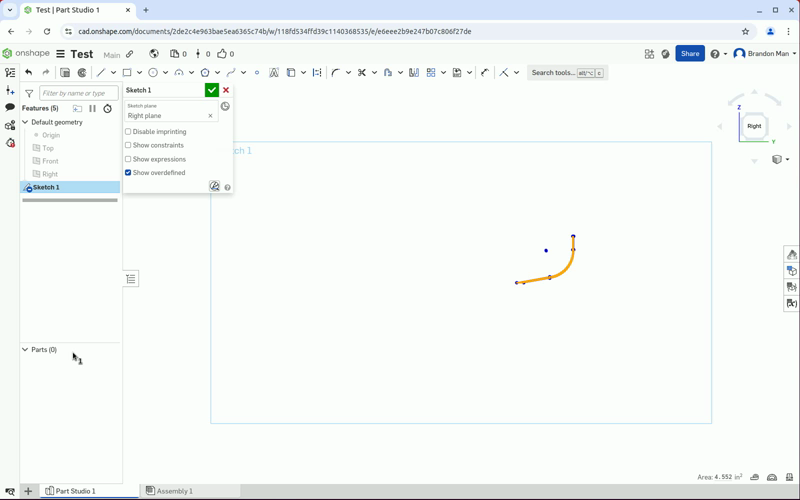
key(shift+y)
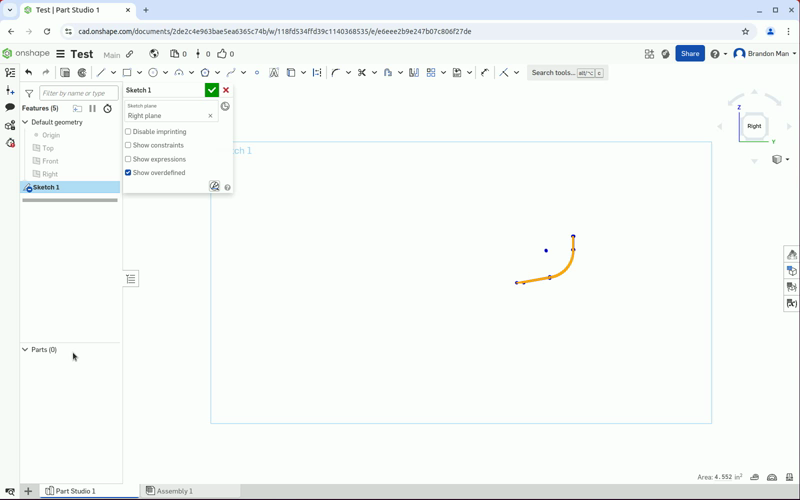
key(shift+e)
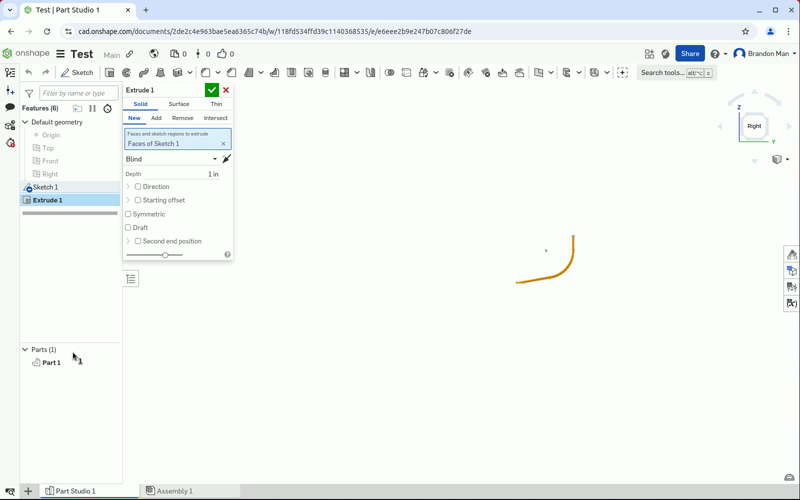
mouse_move(143, 106)
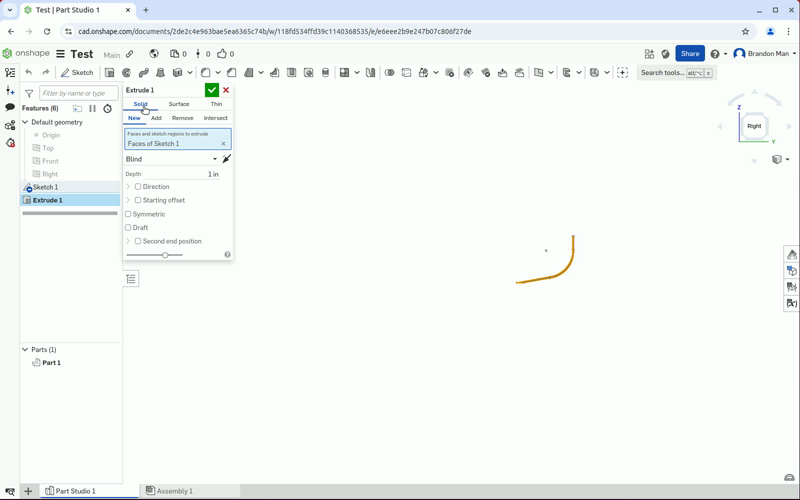
click(143, 106)
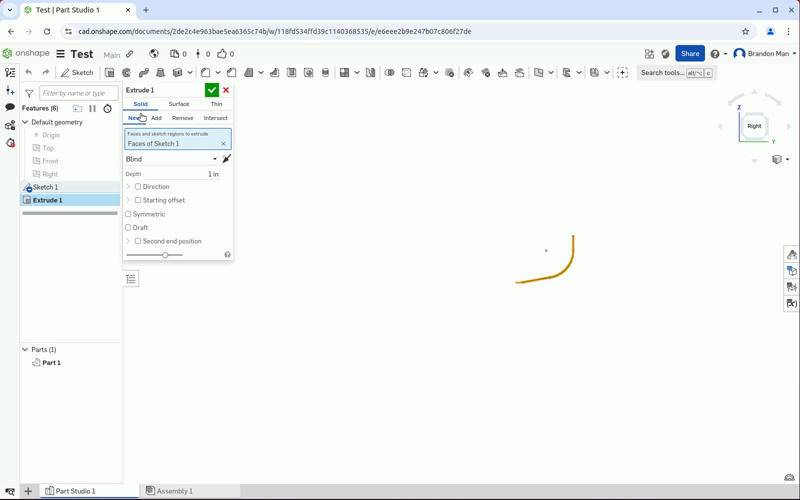
mouse_move(137, 120)
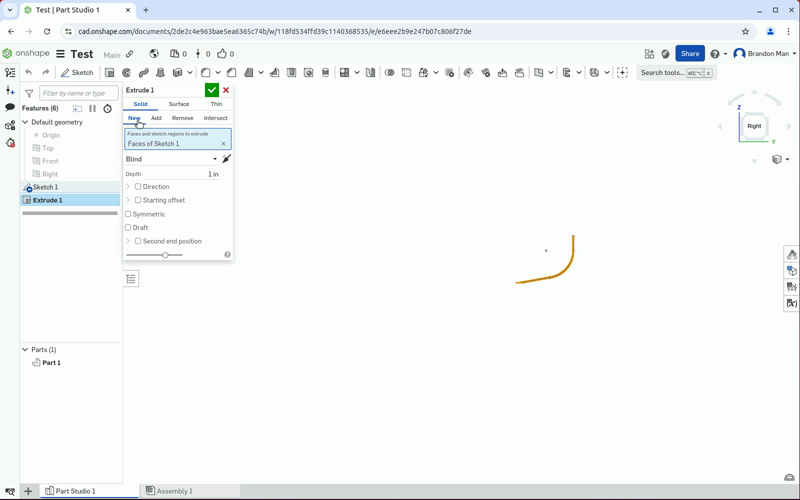
click(137, 120)
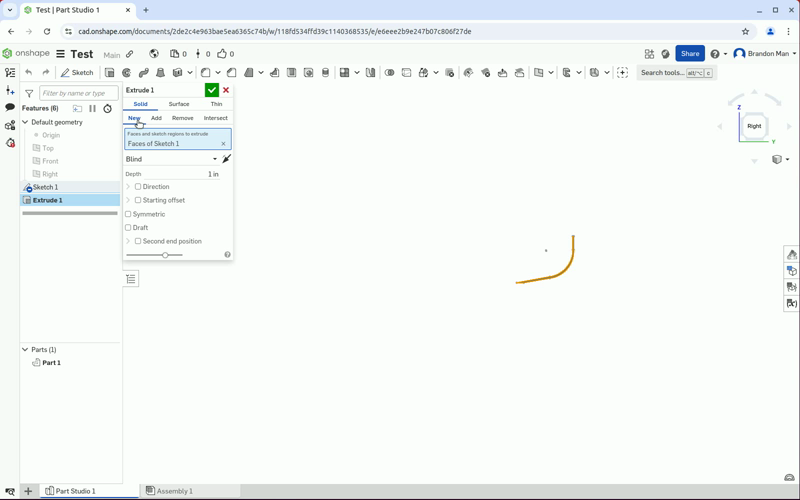
key(tab, 4)
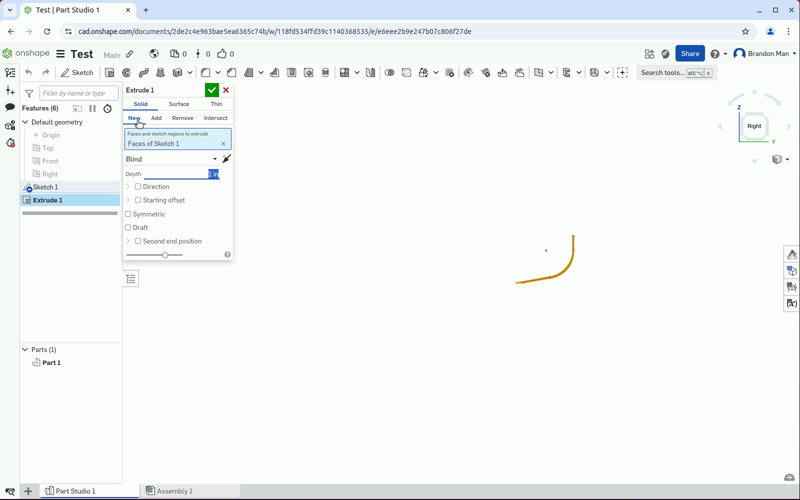
text(19.016)
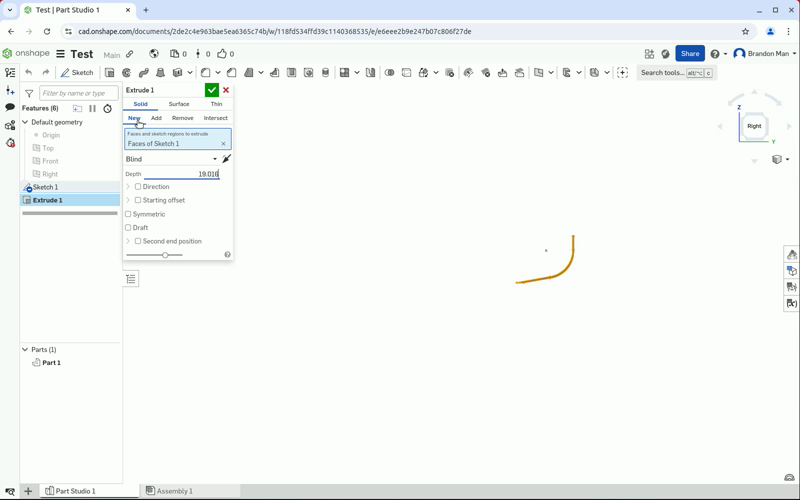
key(enter)
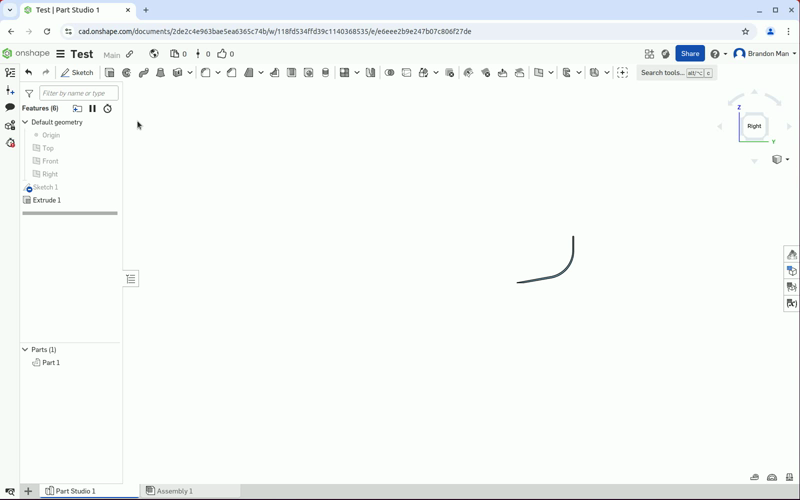
key(shift+h)
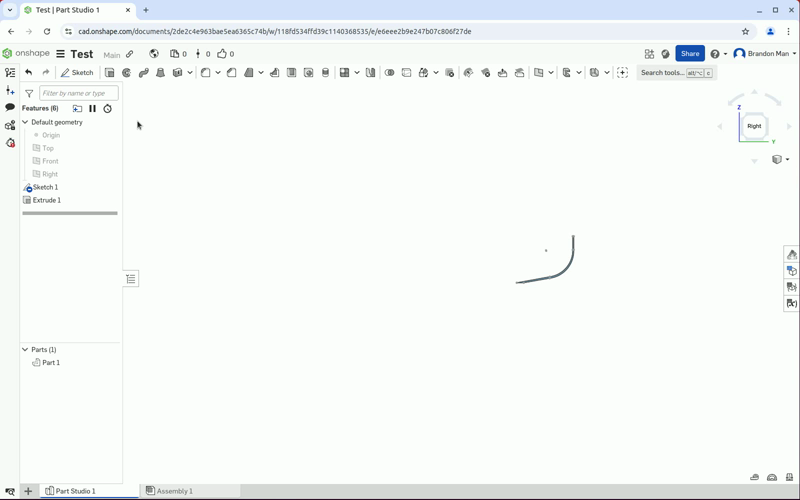
key(shift+h)
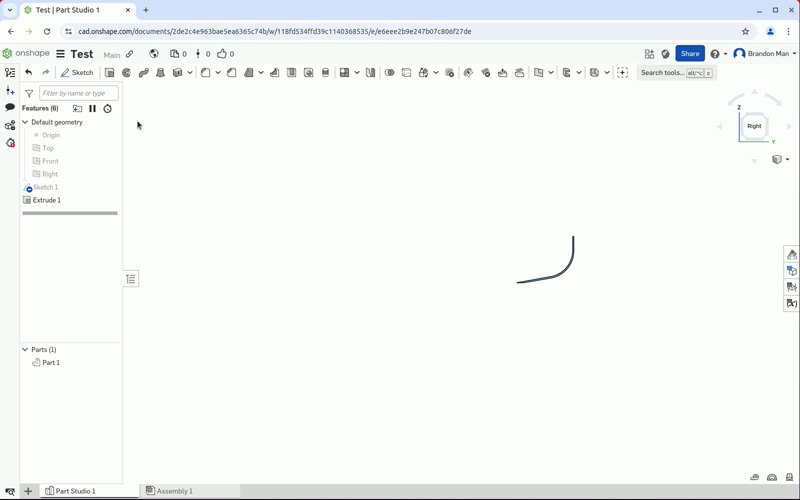
mouse_move(73, 189)
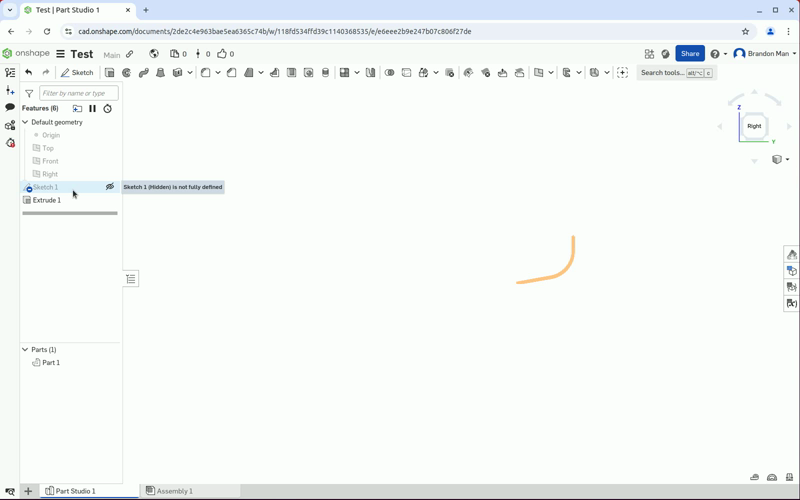
click(73, 189)
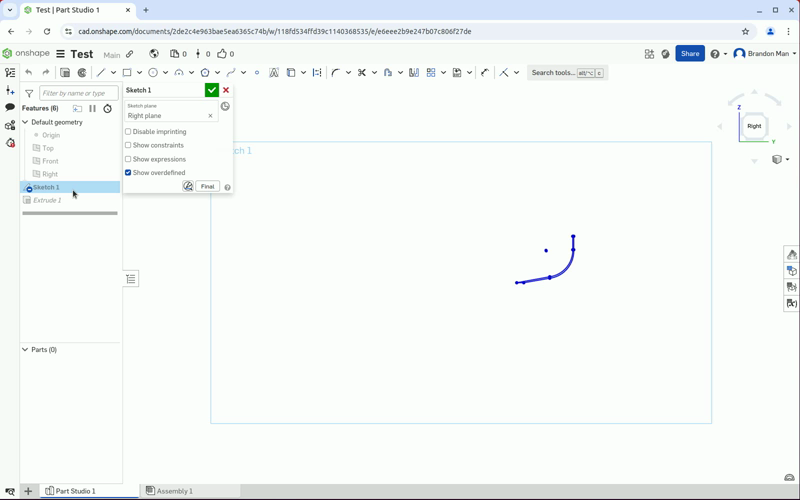
mouse_move(229, 92)
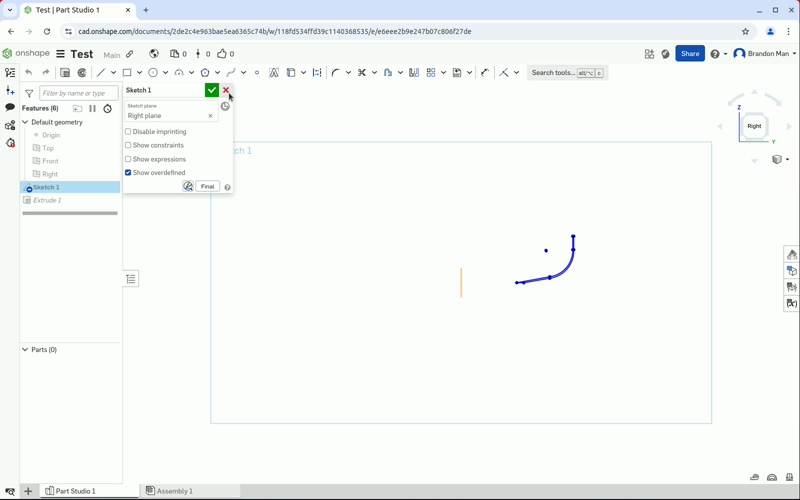
click(229, 92)
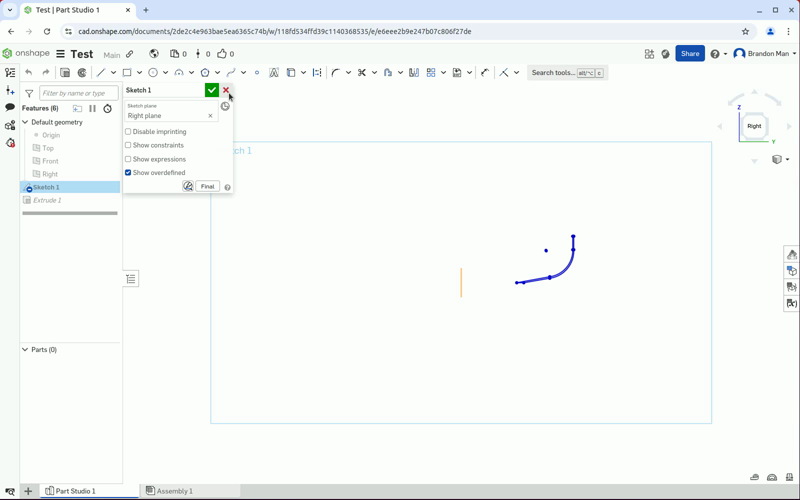
key(shift+s)
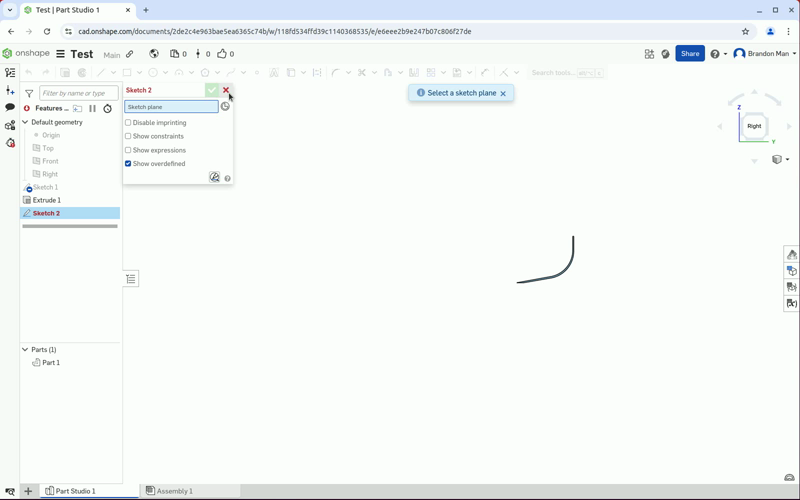
mouse_move(73, 176)
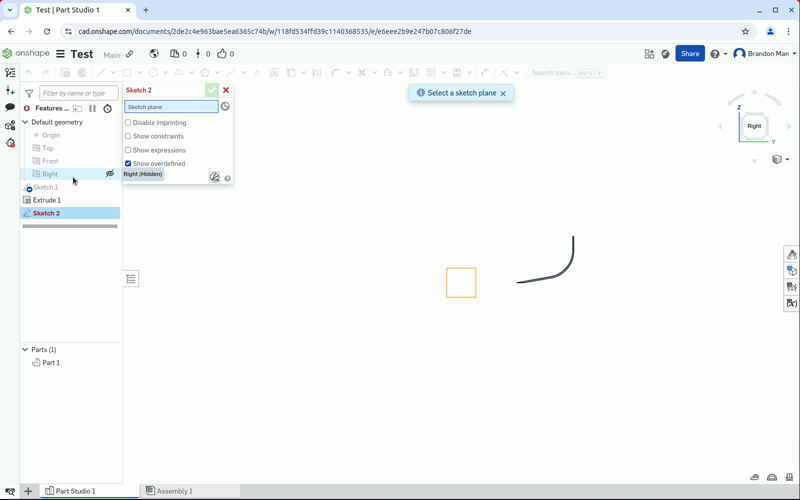
click(73, 176)
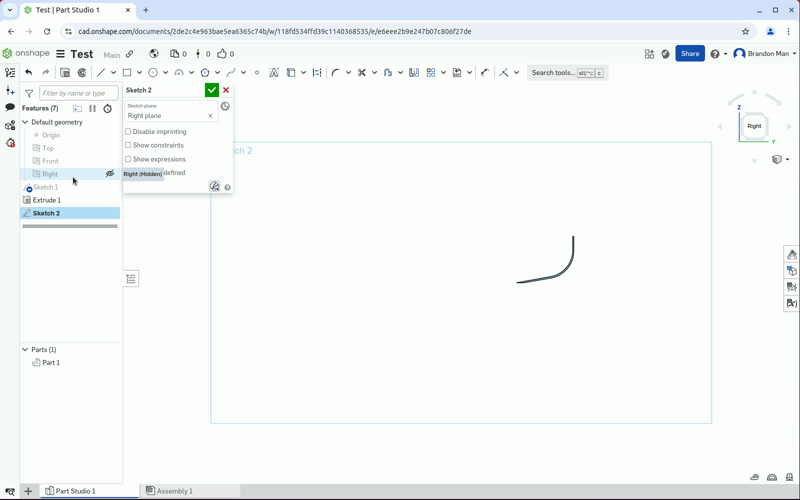
mouse_move(73, 352)
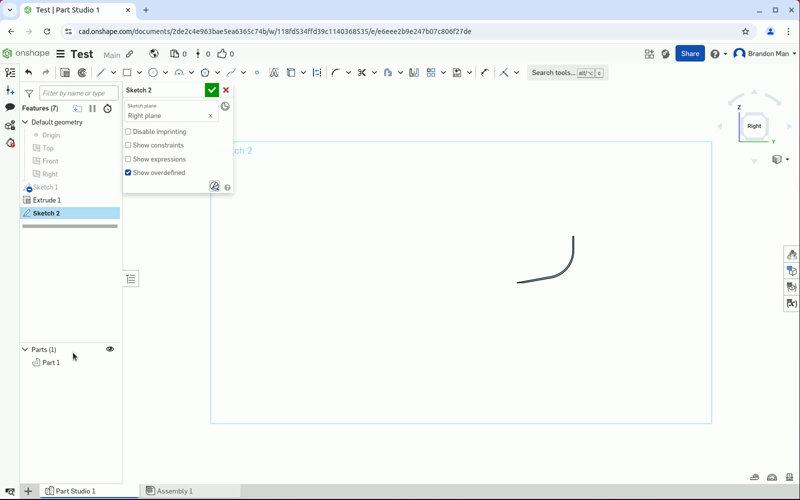
key(y)
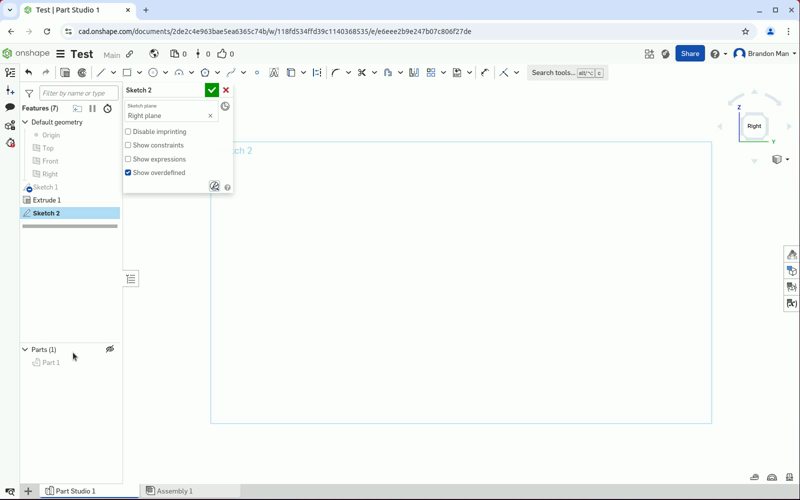
key(l)
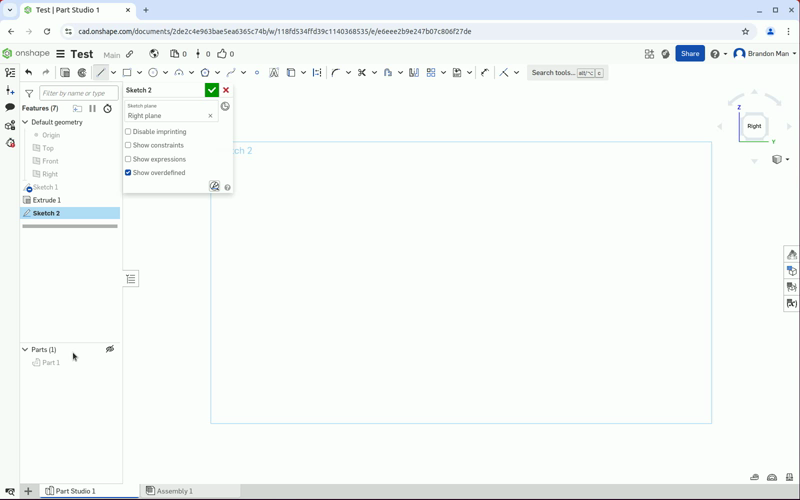
key_down(shift)
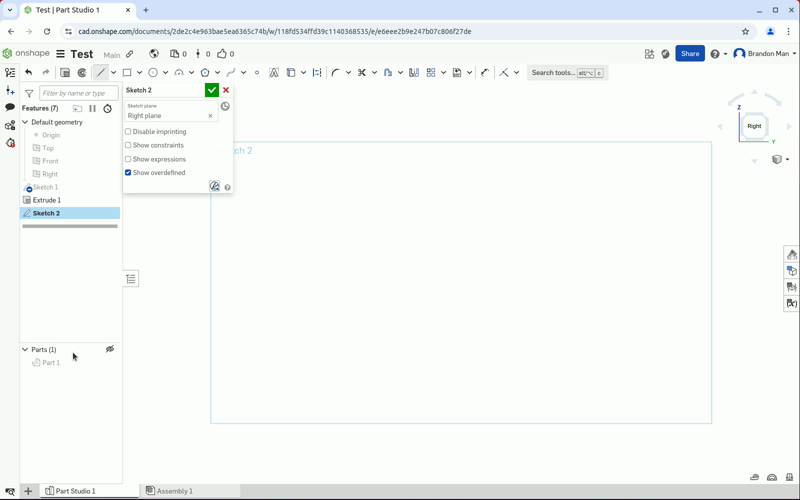
mouse_move(460, 284)
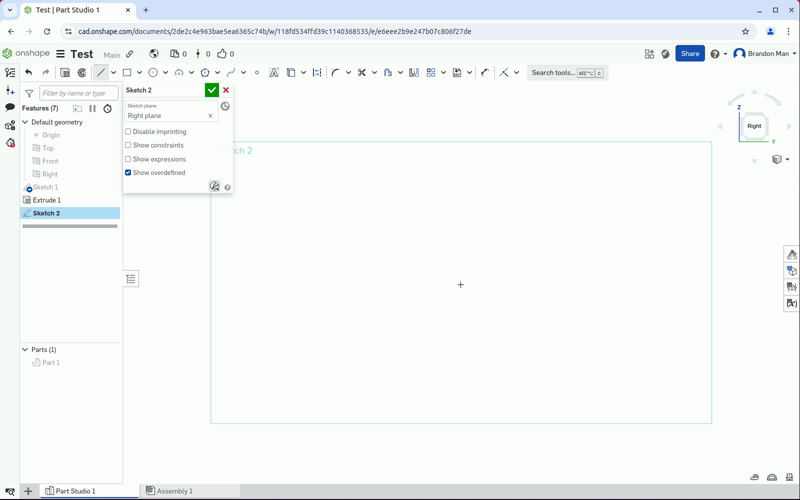
click(460, 284)
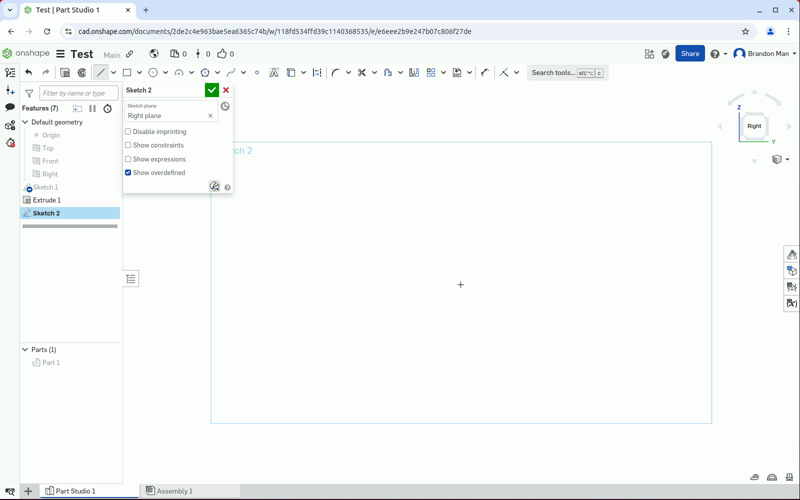
key_up(shift)
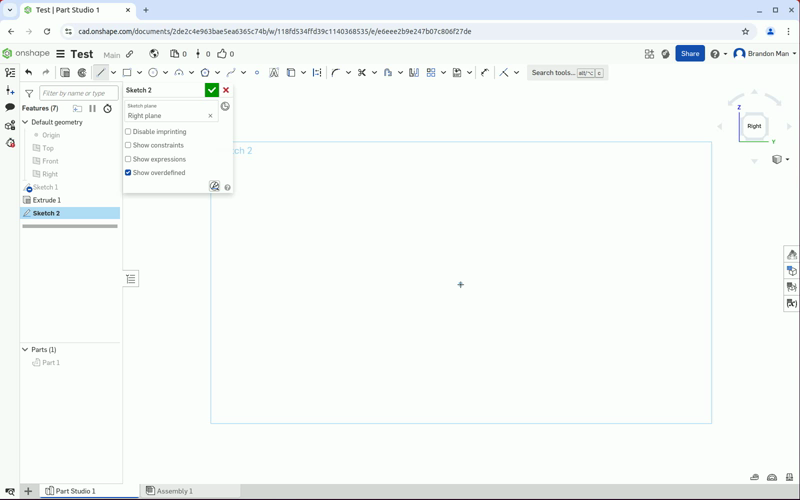
key_down(shift)
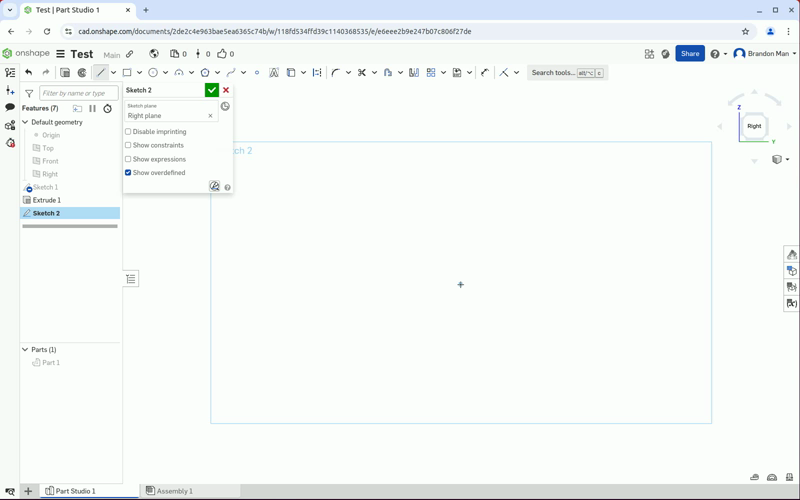
mouse_move(490, 284)
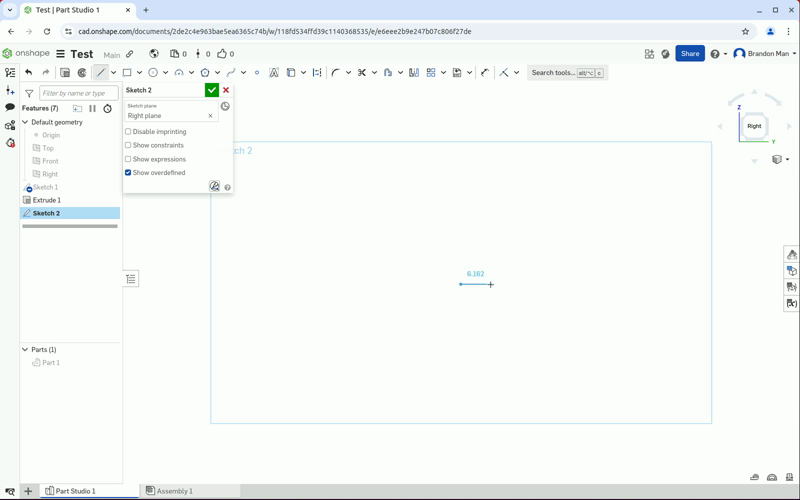
mouse_move(516, 284)
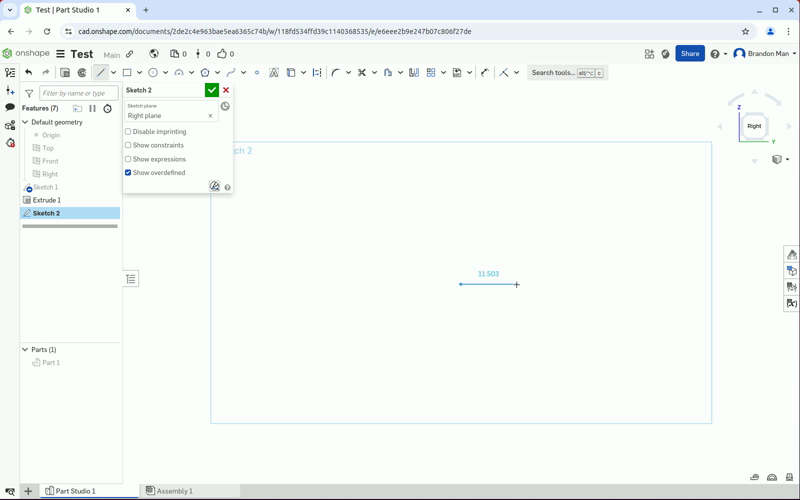
click(516, 284)
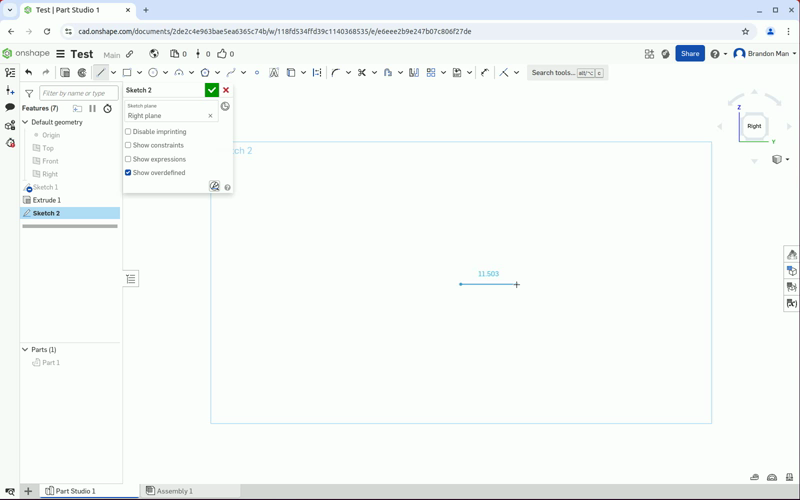
key_up(shift)
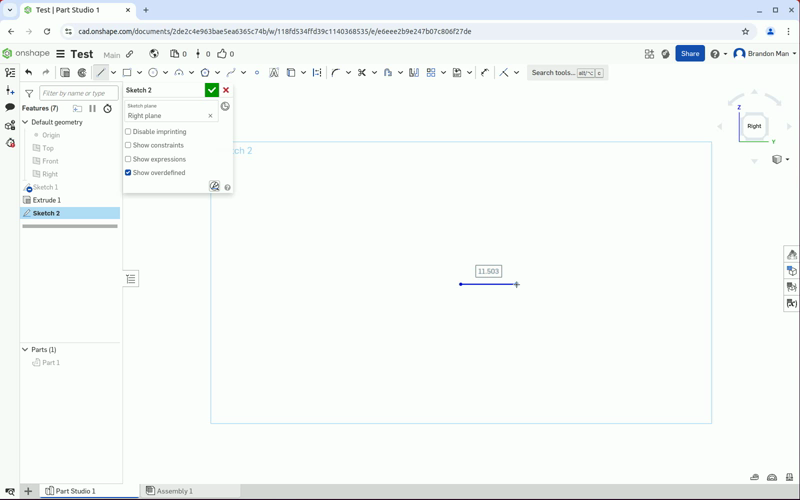
key_down(shift)
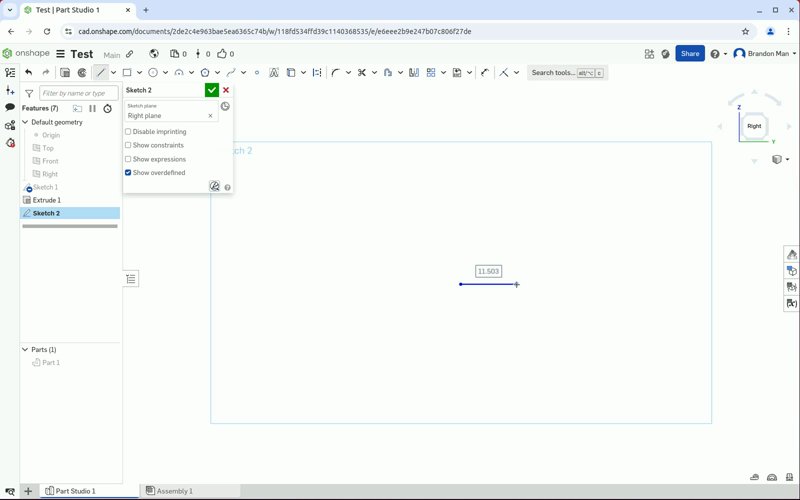
mouse_move(546, 284)
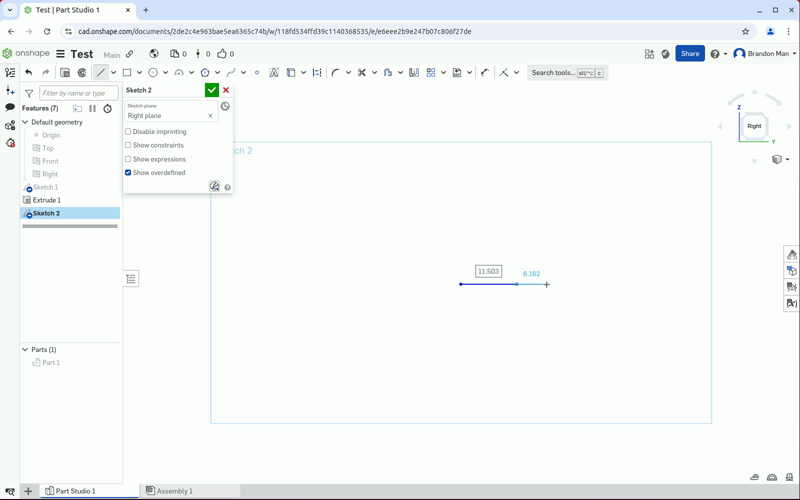
mouse_move(523, 282)
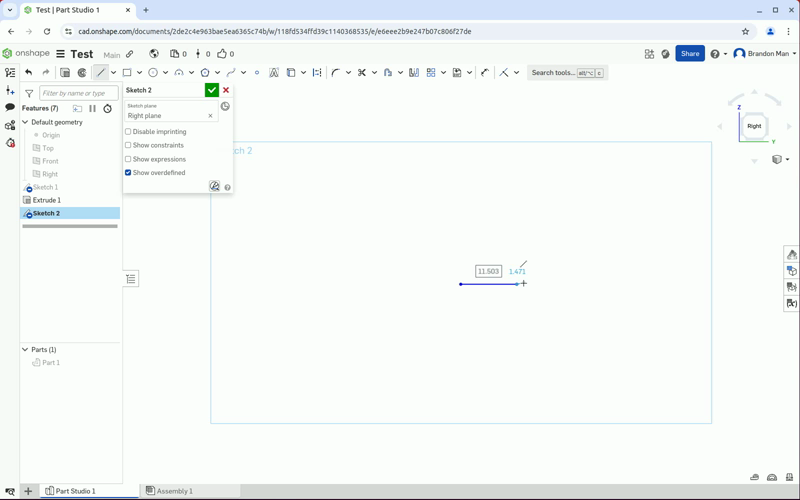
scroll(6)
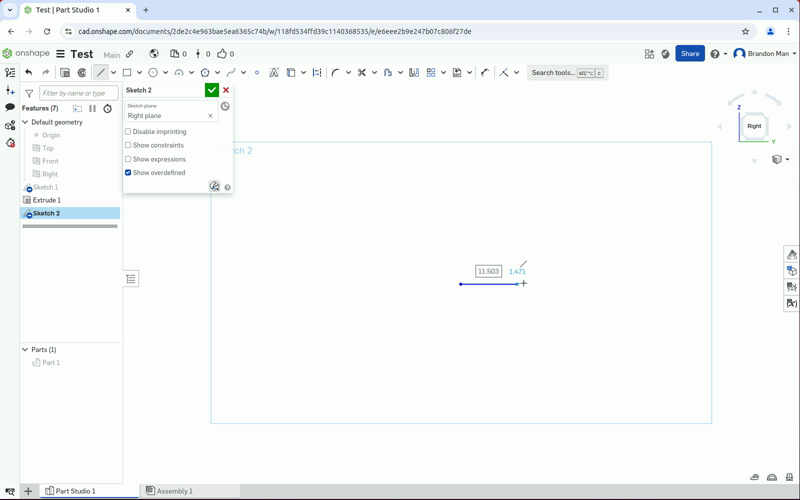
scroll(6)
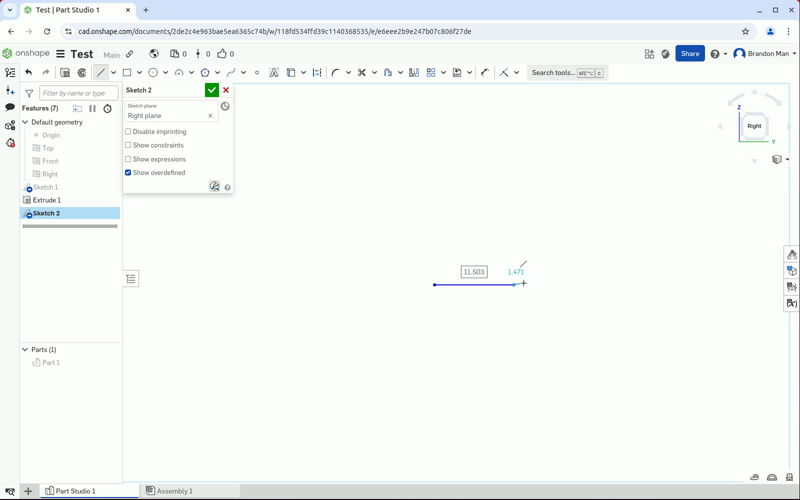
scroll(6)
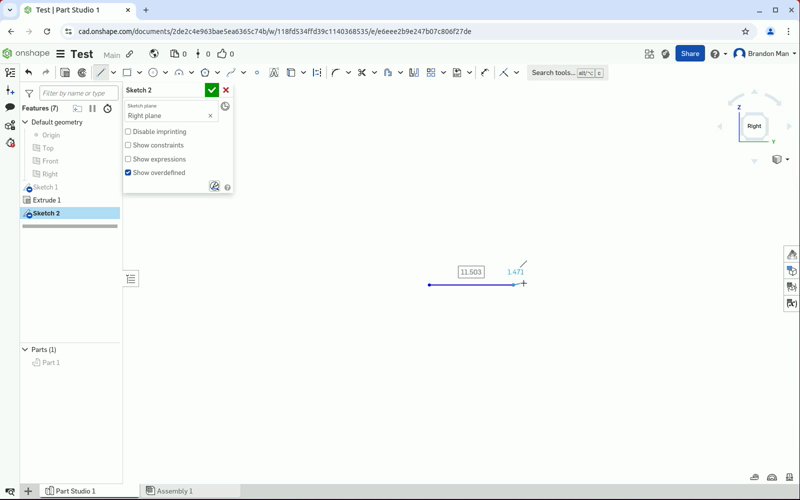
scroll(6)
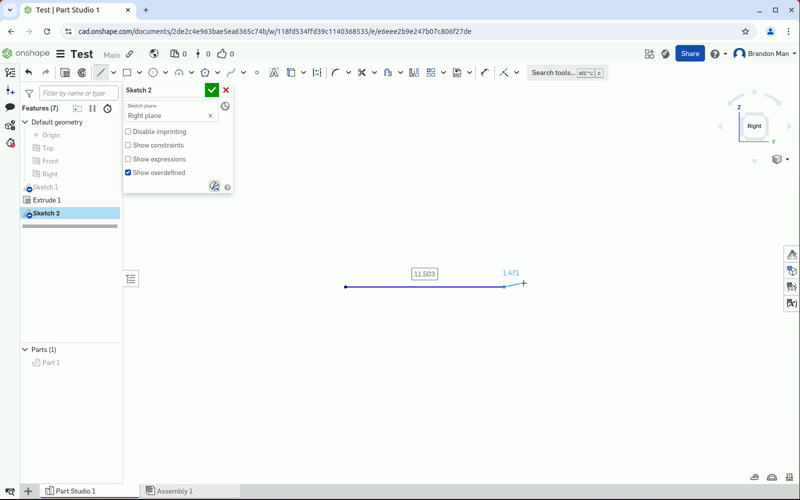
scroll(6)
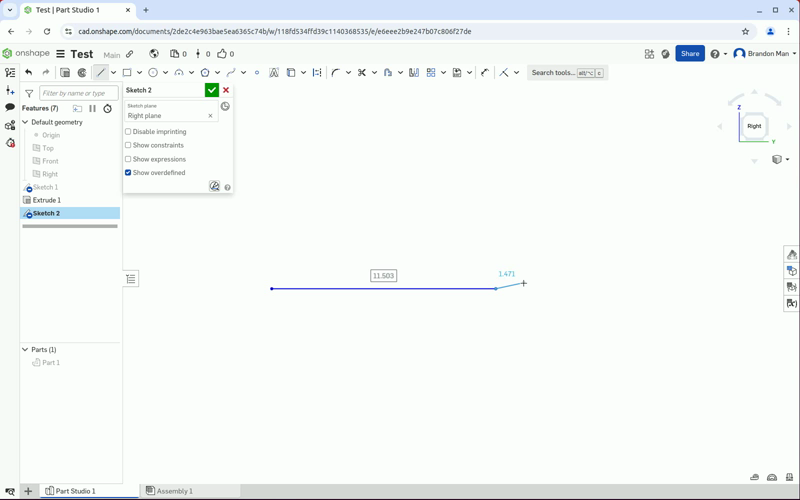
scroll(6)
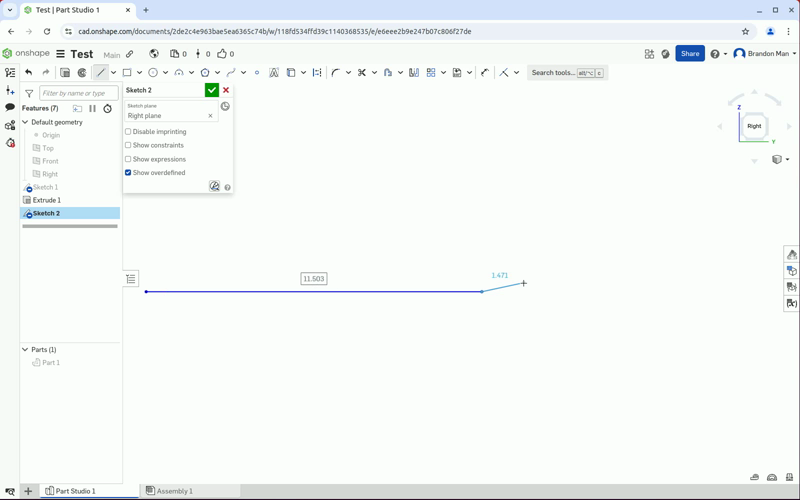
scroll(6)
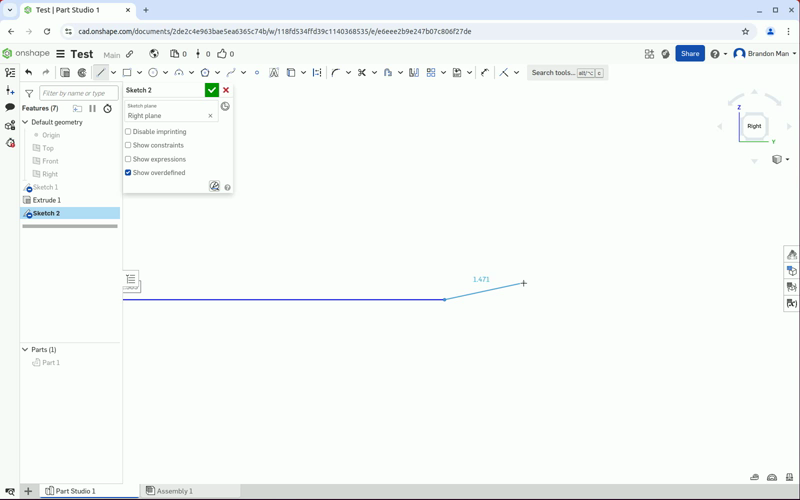
click(523, 282)
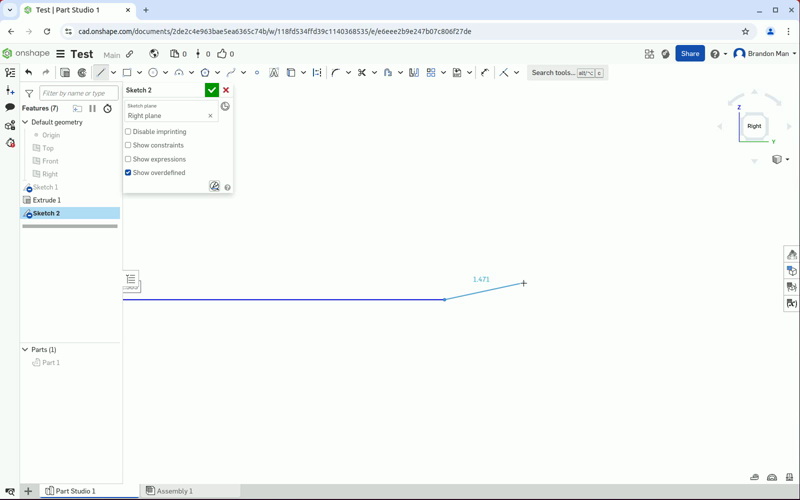
scroll(-6)
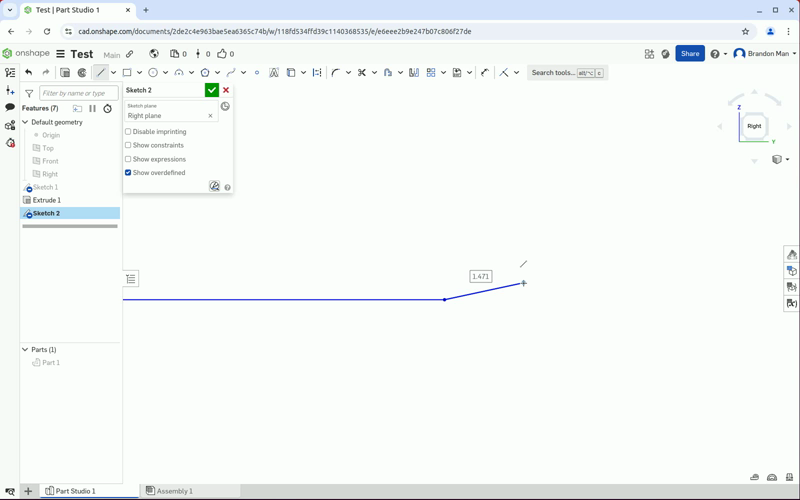
scroll(-6)
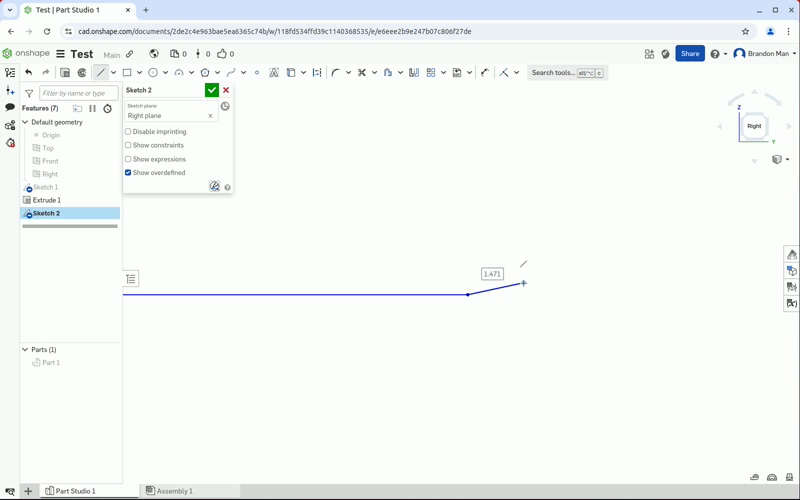
scroll(-6)
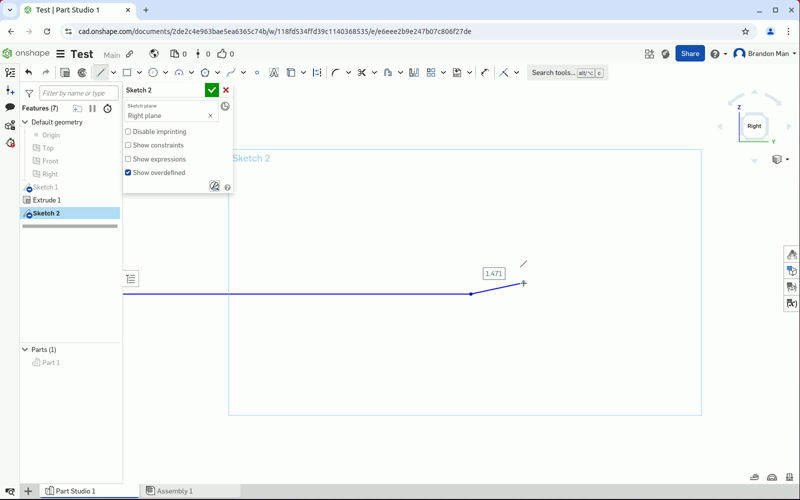
scroll(-6)
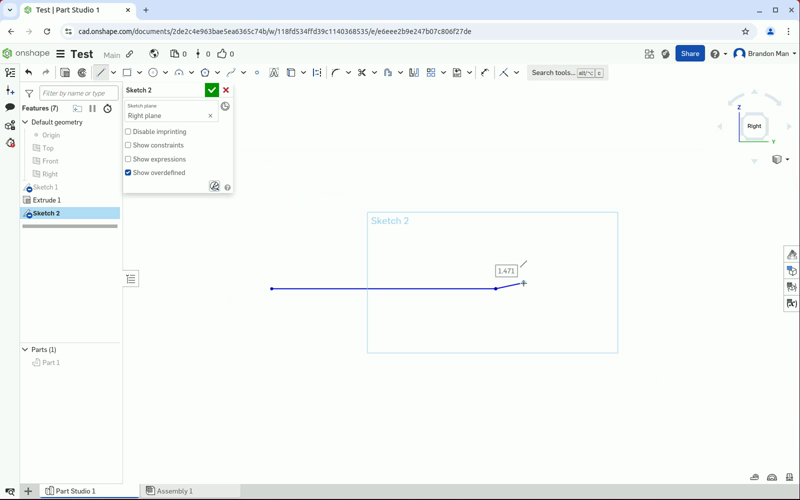
scroll(-6)
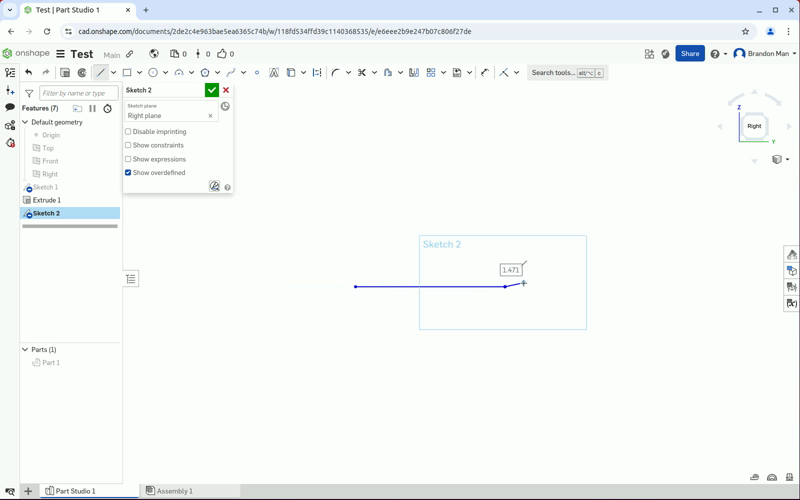
scroll(-6)
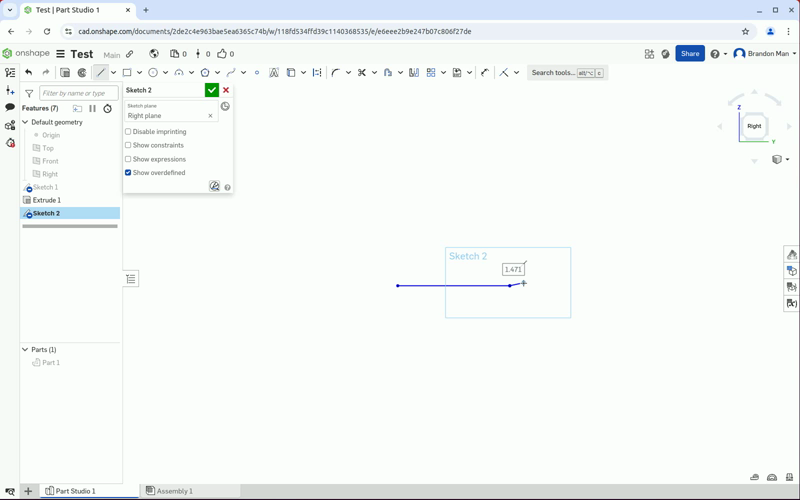
scroll(-6)
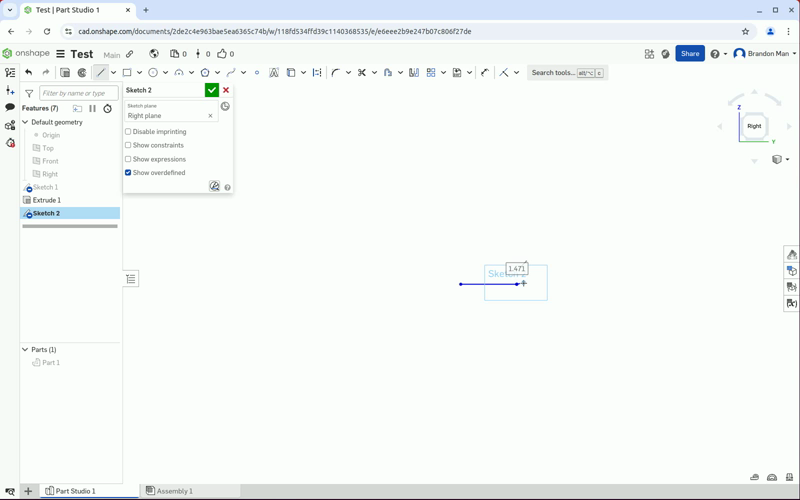
key_up(shift)
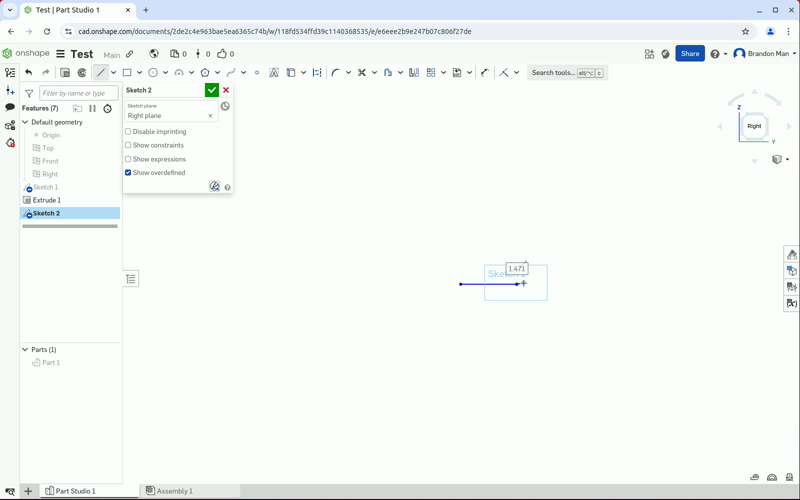
key_down(shift)
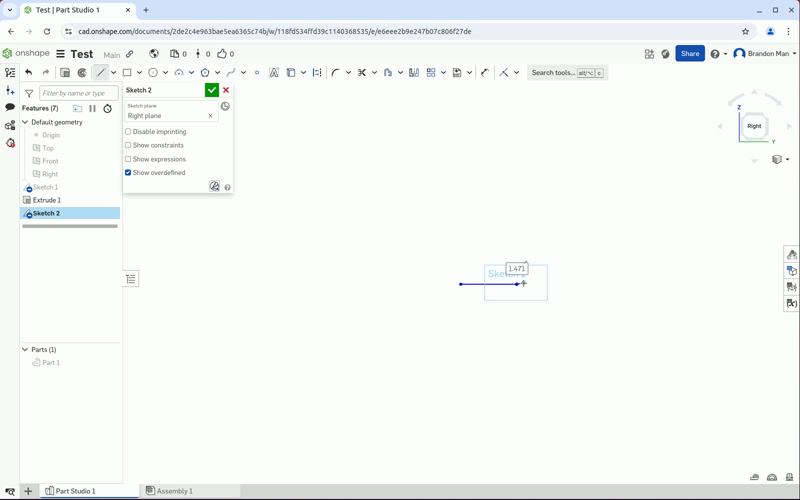
mouse_move(553, 282)
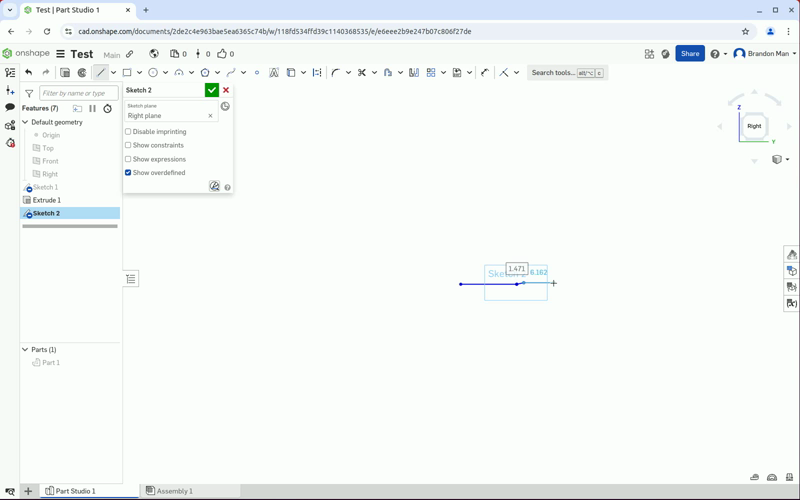
mouse_move(516, 282)
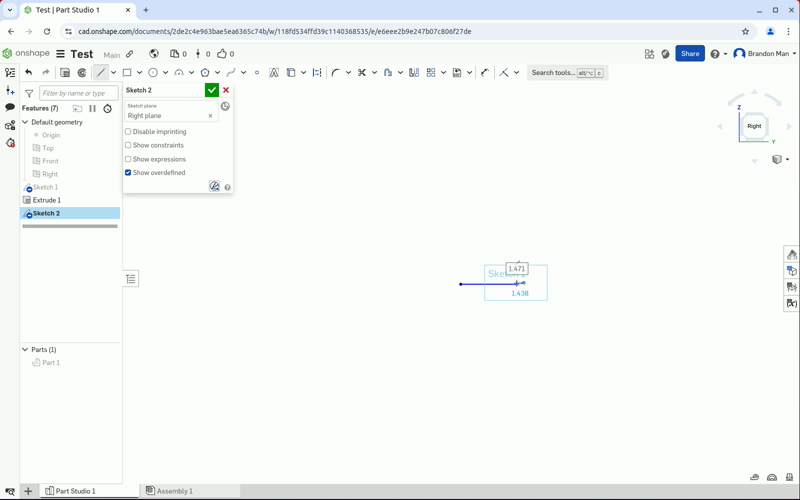
scroll(6)
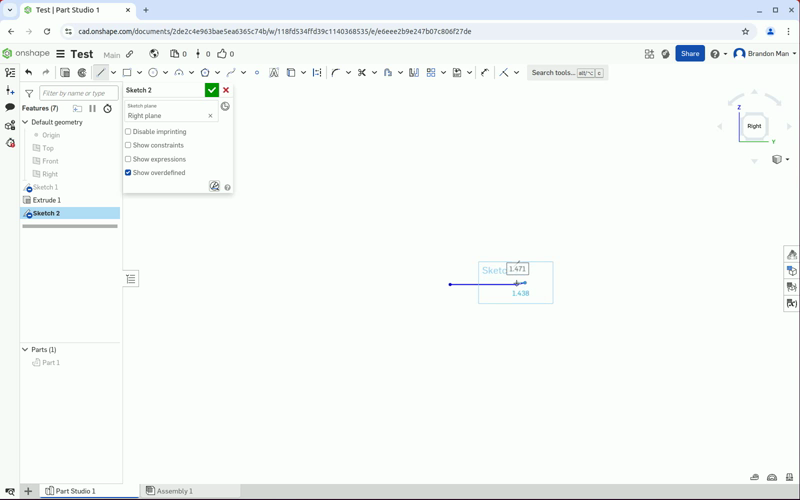
scroll(6)
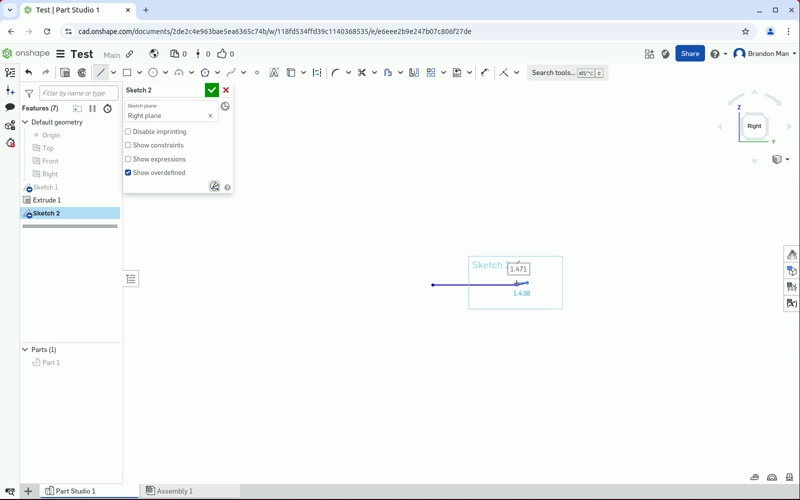
scroll(6)
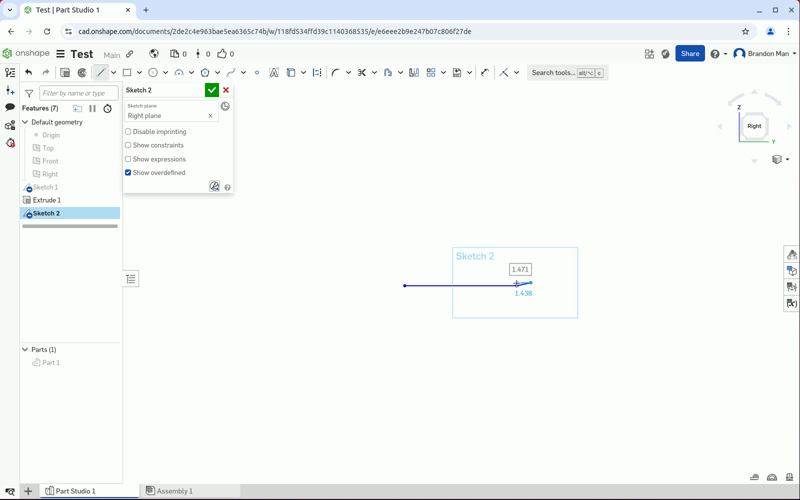
scroll(6)
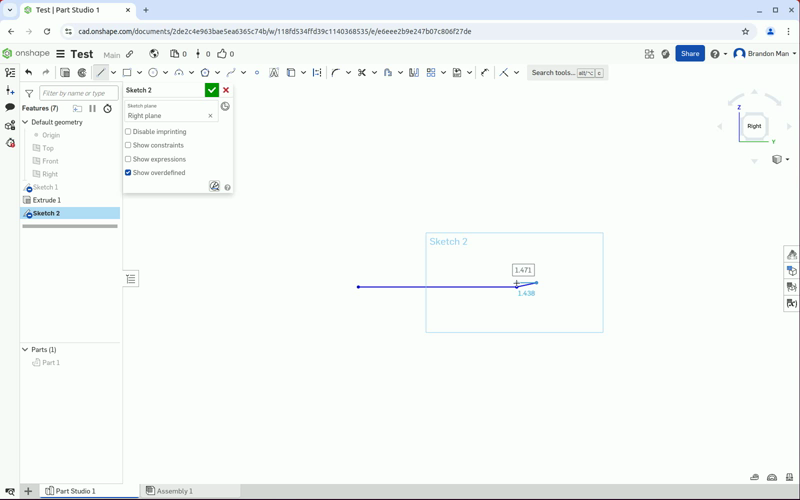
scroll(6)
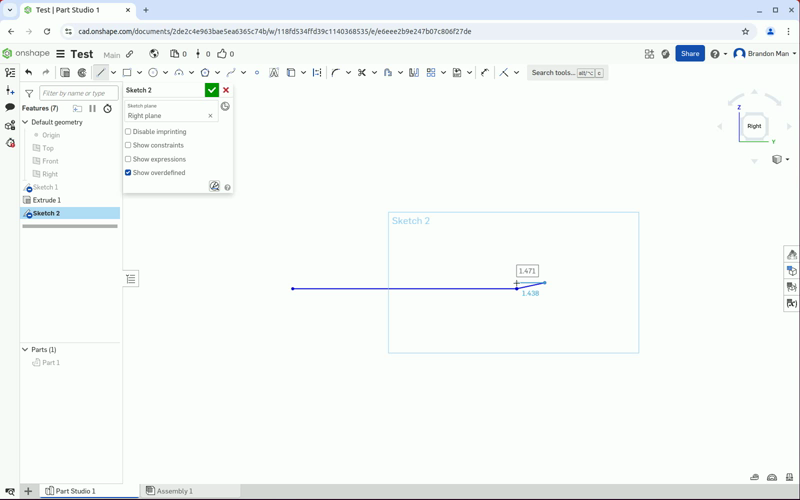
scroll(6)
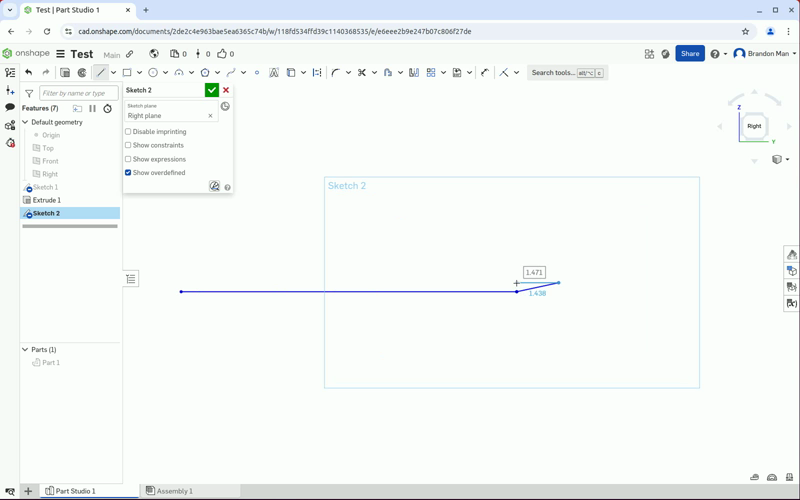
scroll(6)
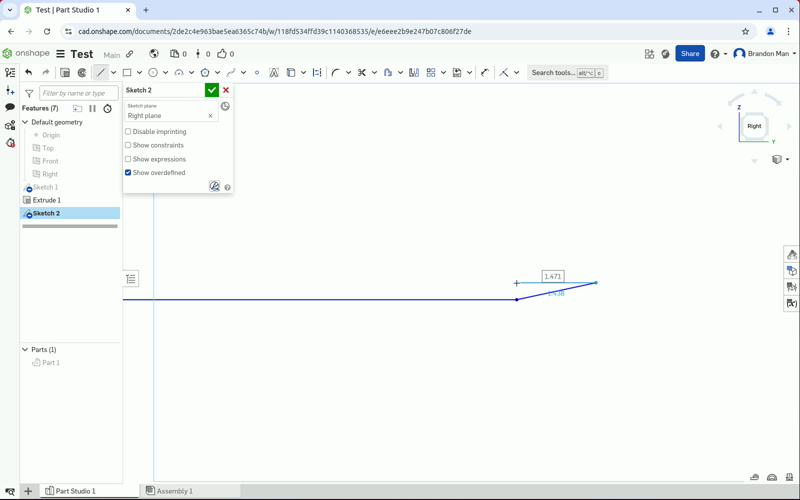
click(516, 282)
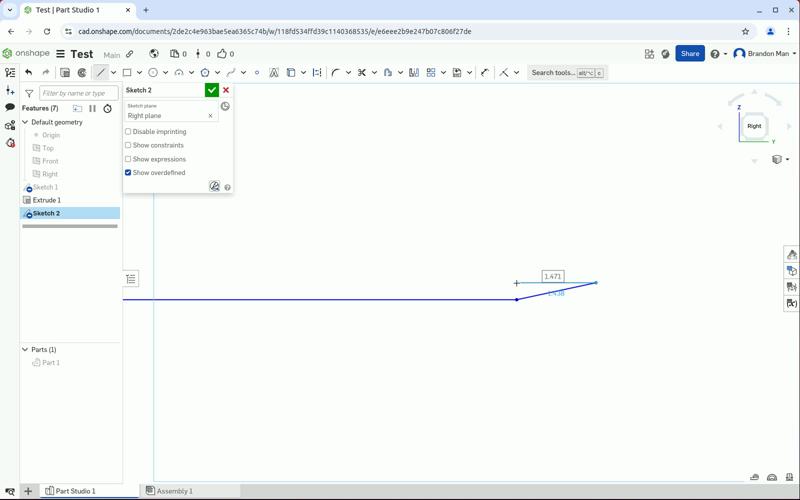
scroll(-6)
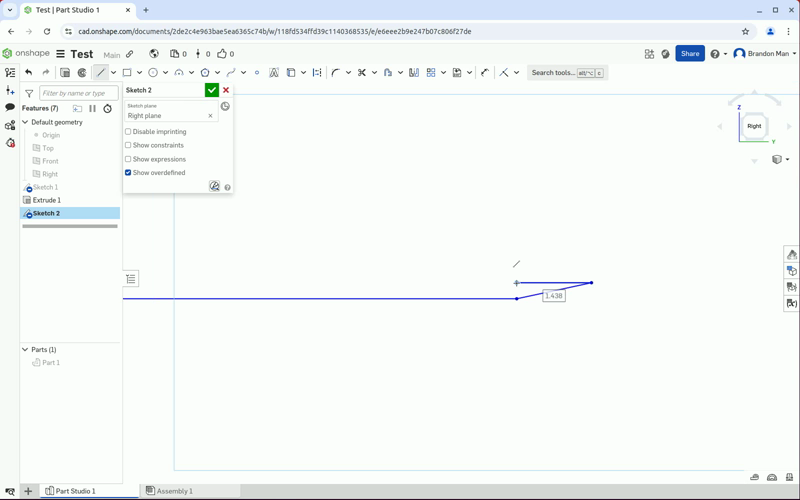
scroll(-6)
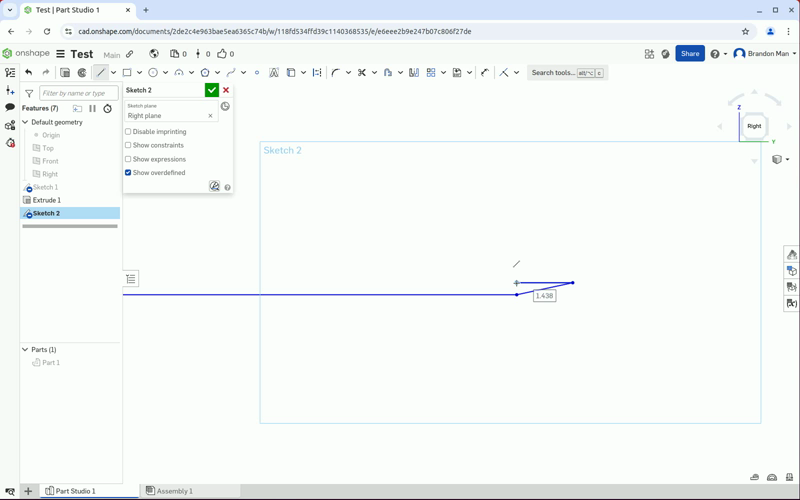
scroll(-6)
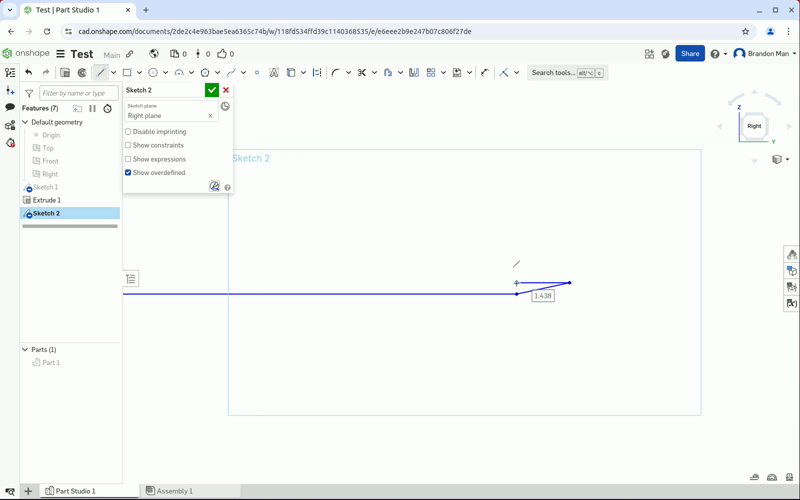
scroll(-6)
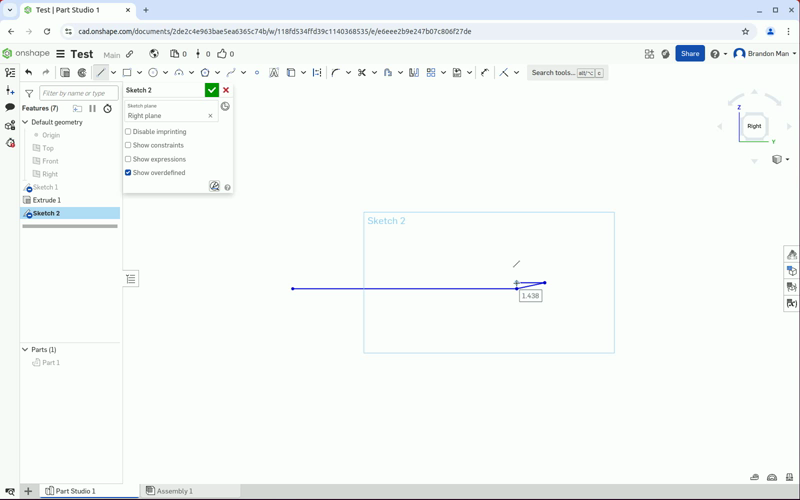
scroll(-6)
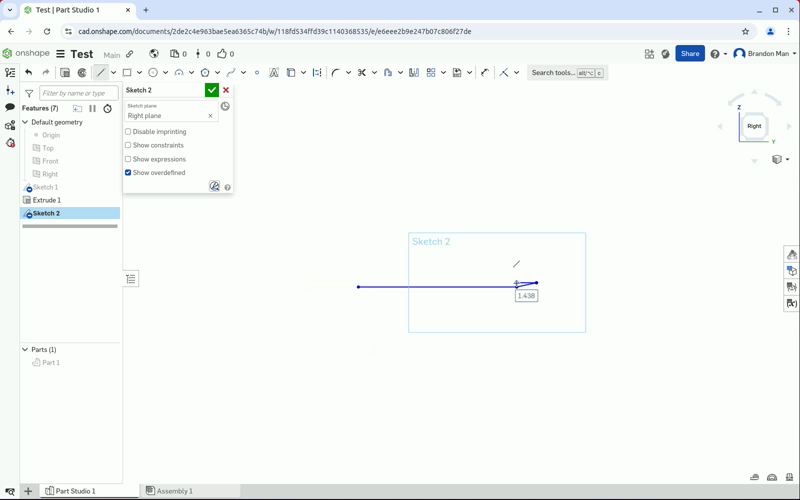
scroll(-6)
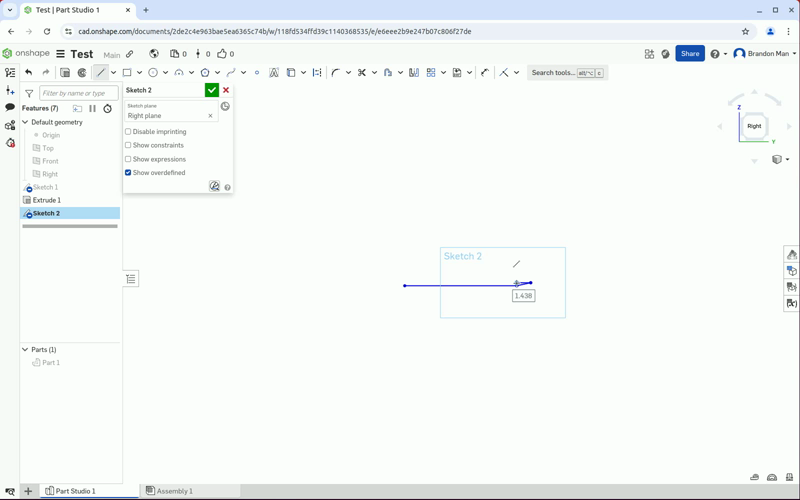
scroll(-6)
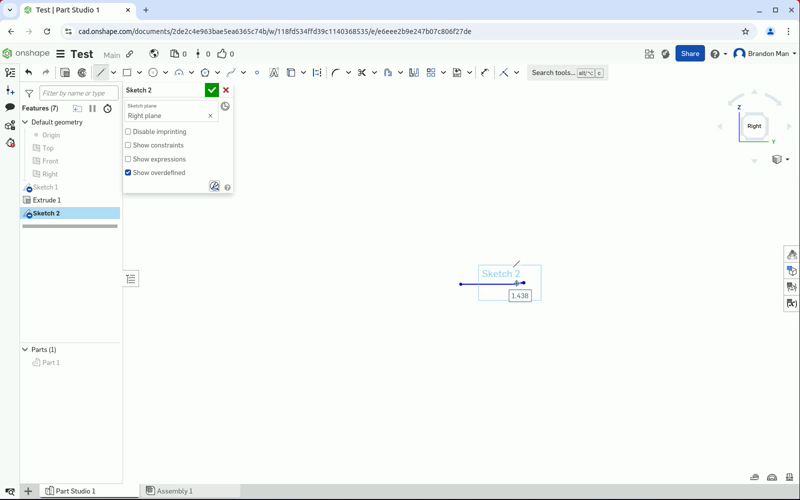
key_up(shift)
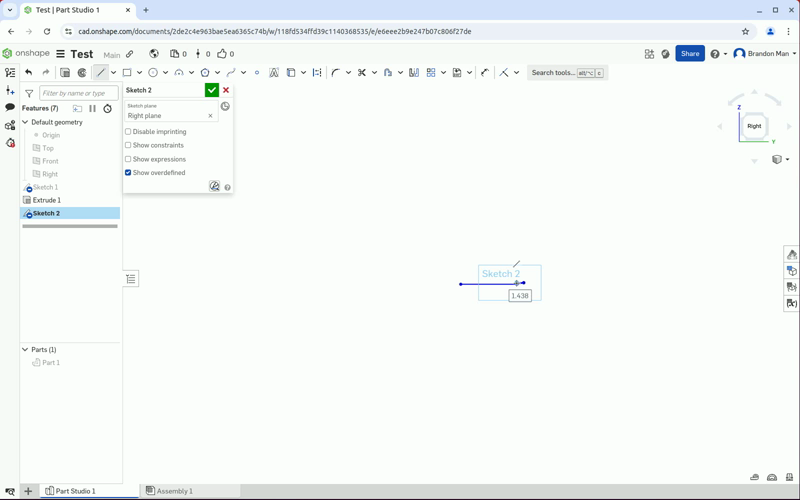
key_down(shift)
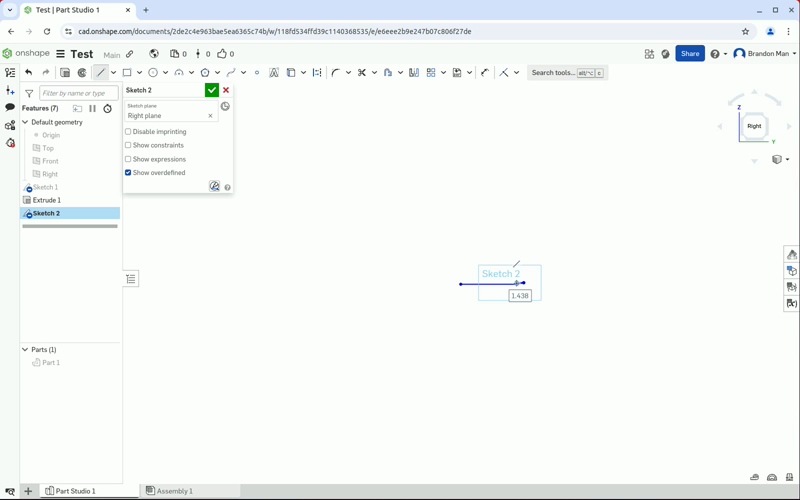
mouse_move(546, 282)
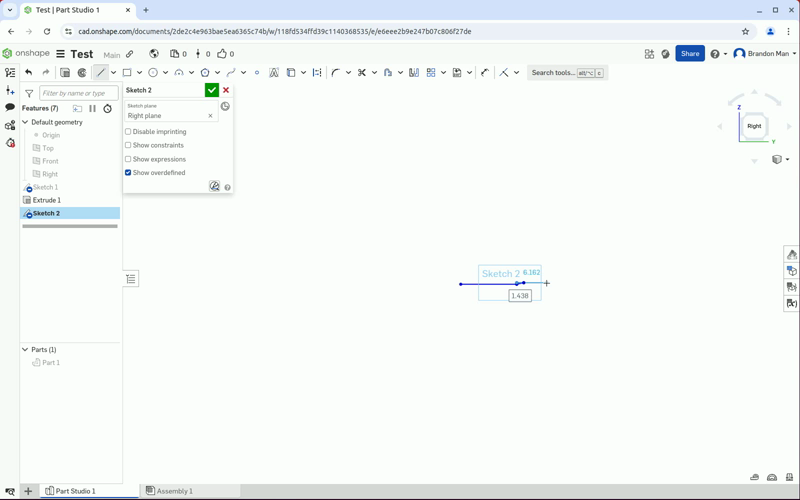
mouse_move(460, 282)
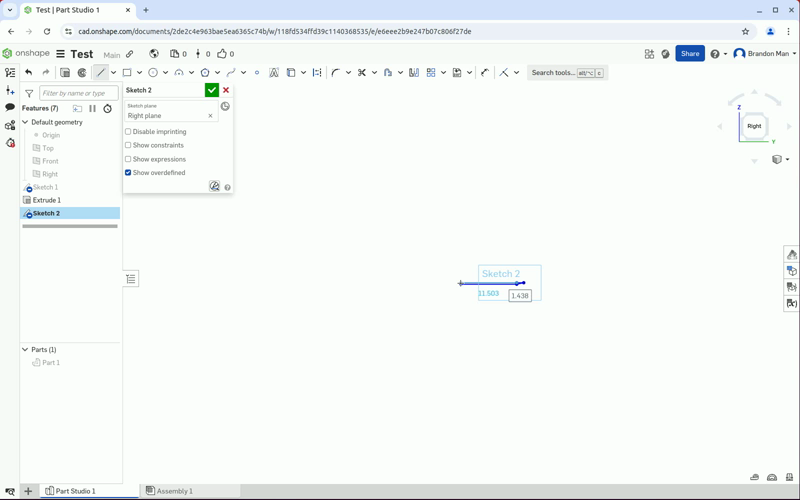
scroll(6)
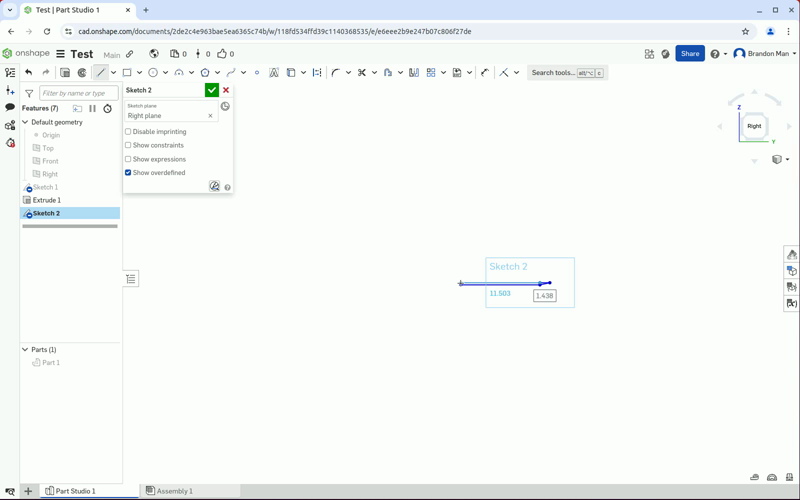
scroll(6)
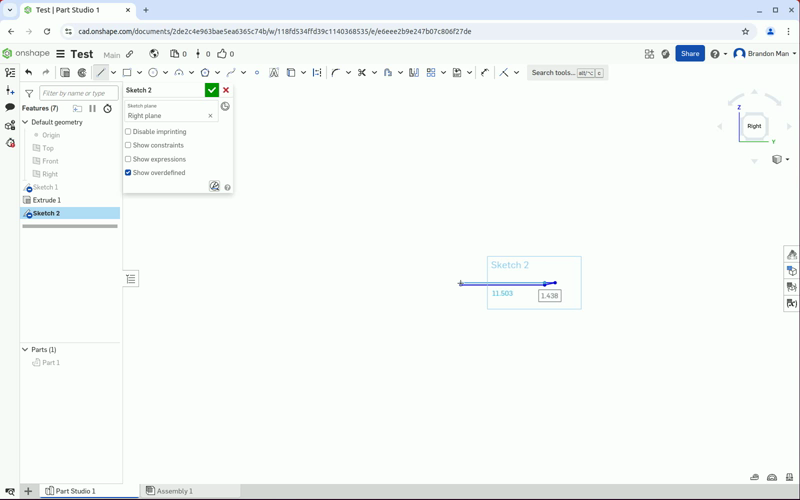
scroll(6)
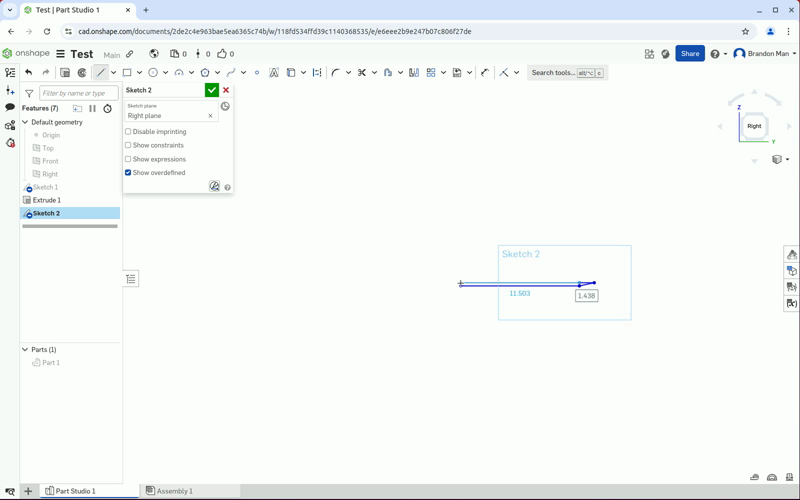
scroll(6)
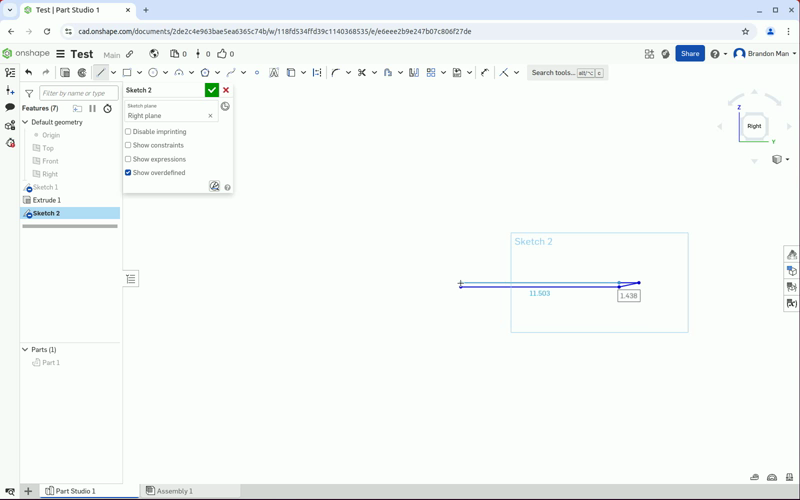
scroll(6)
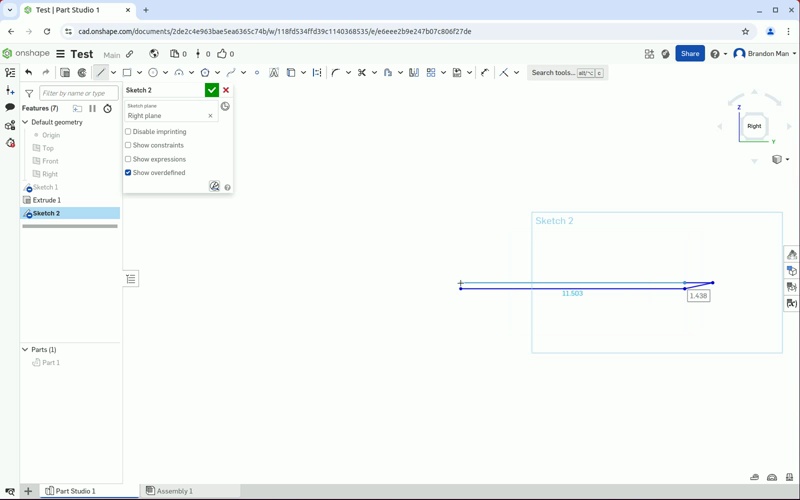
scroll(6)
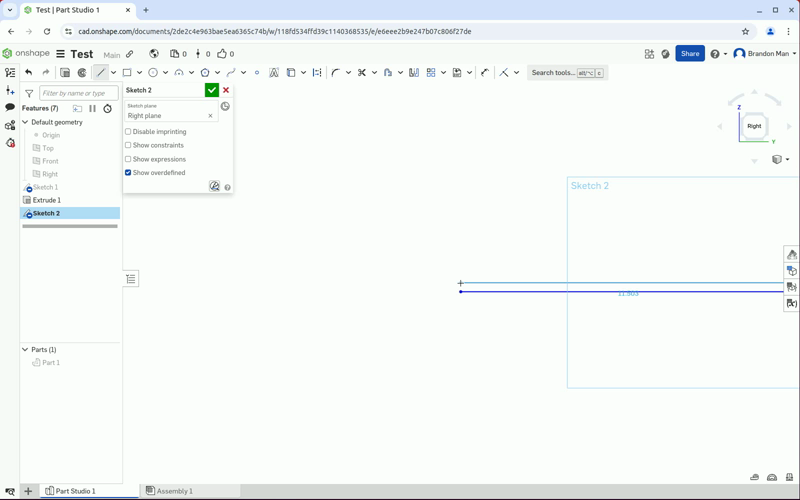
scroll(6)
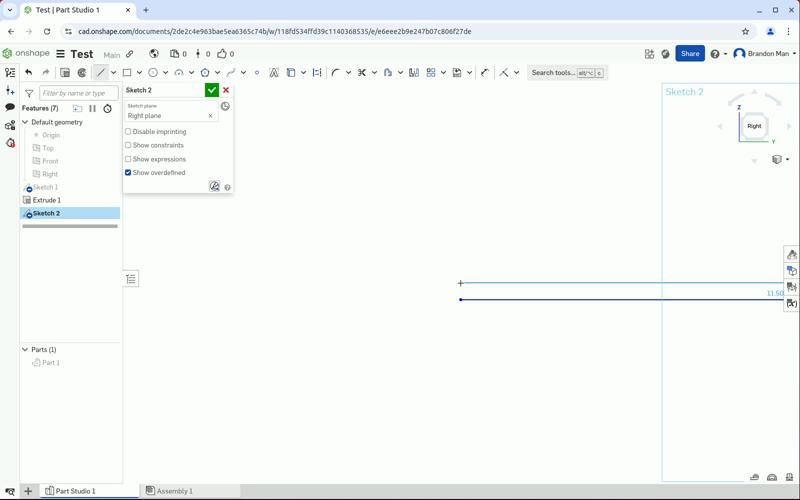
click(460, 282)
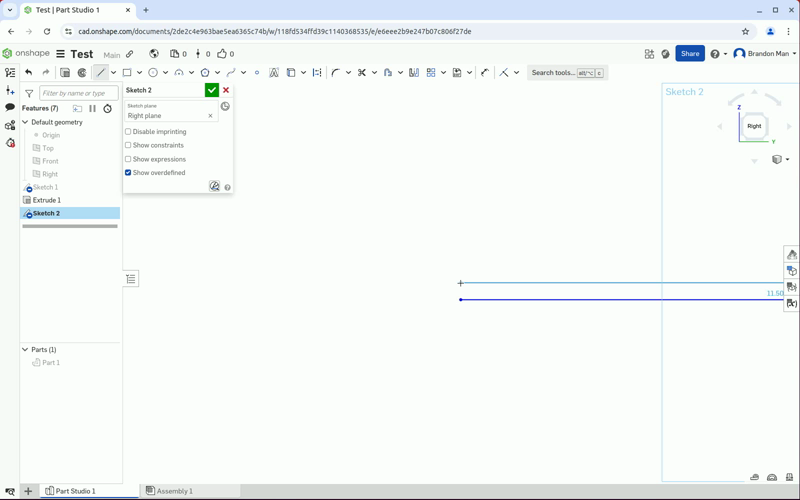
scroll(-6)
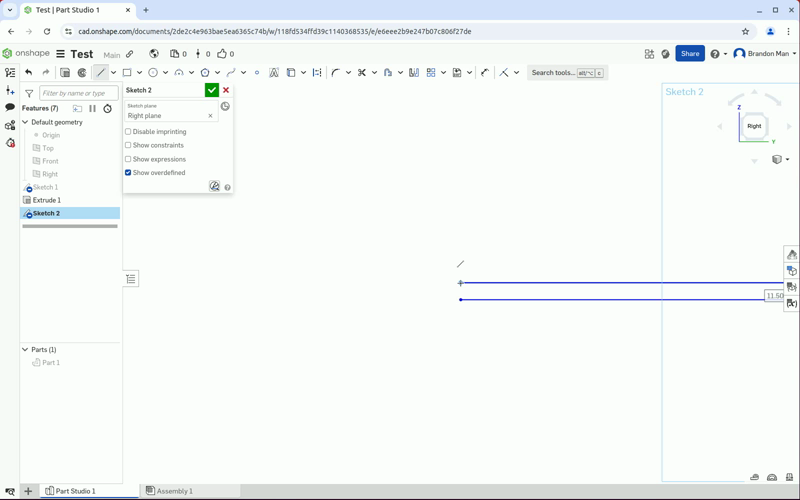
scroll(-6)
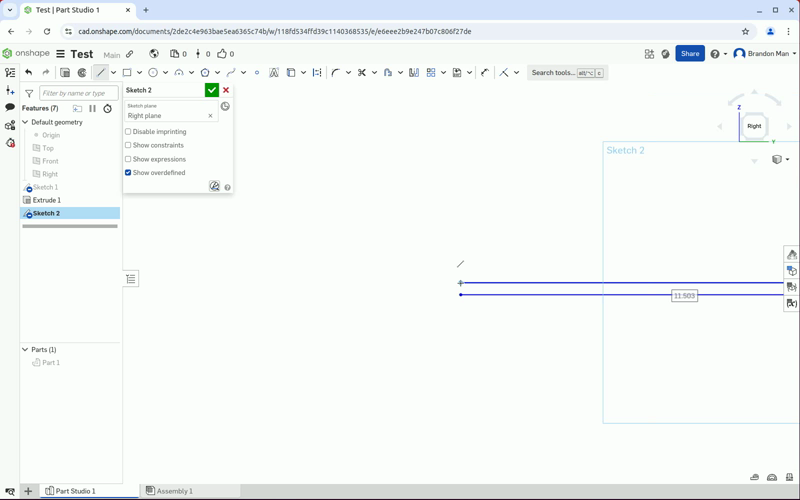
scroll(-6)
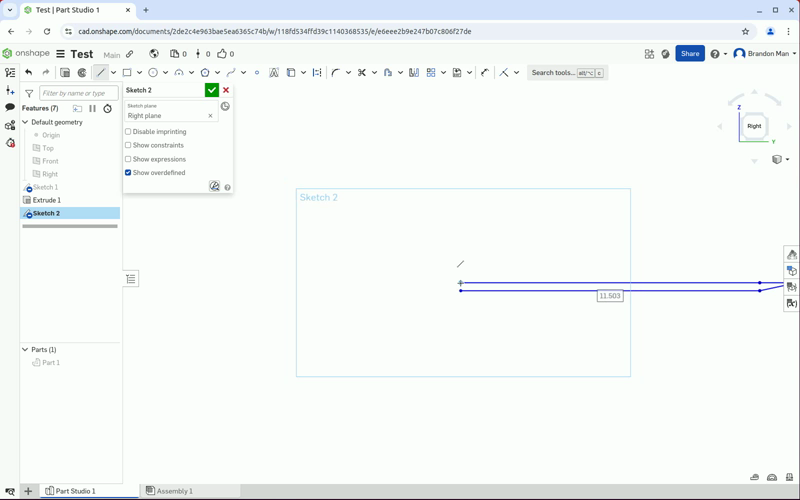
scroll(-6)
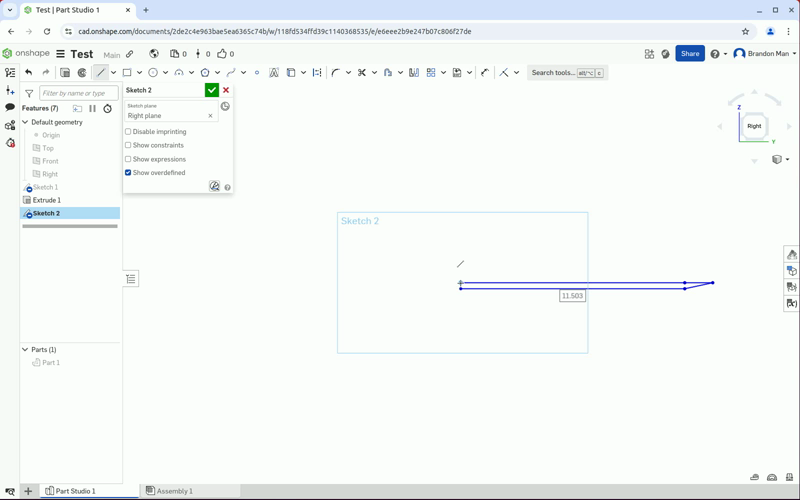
scroll(-6)
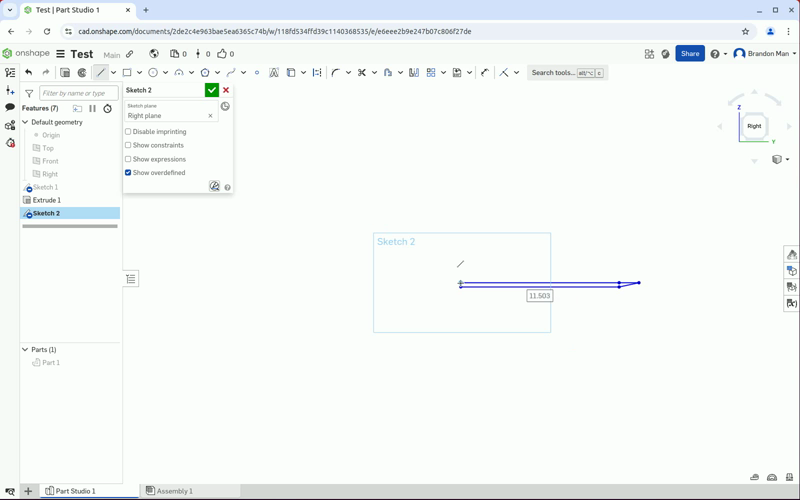
scroll(-6)
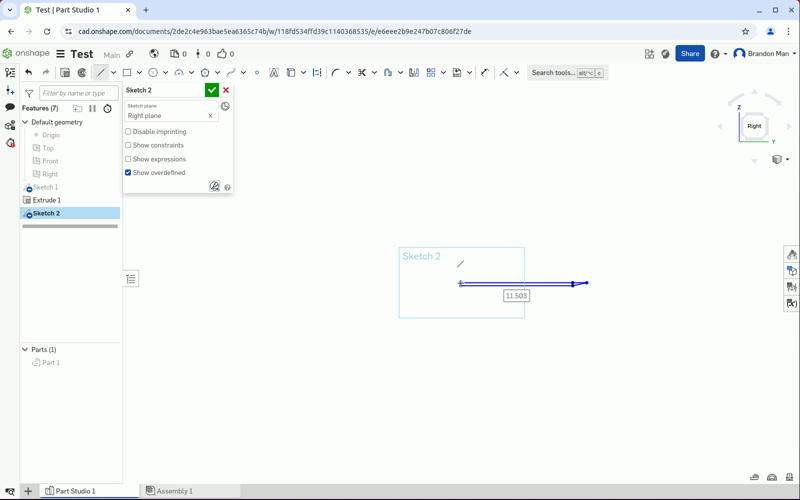
scroll(-6)
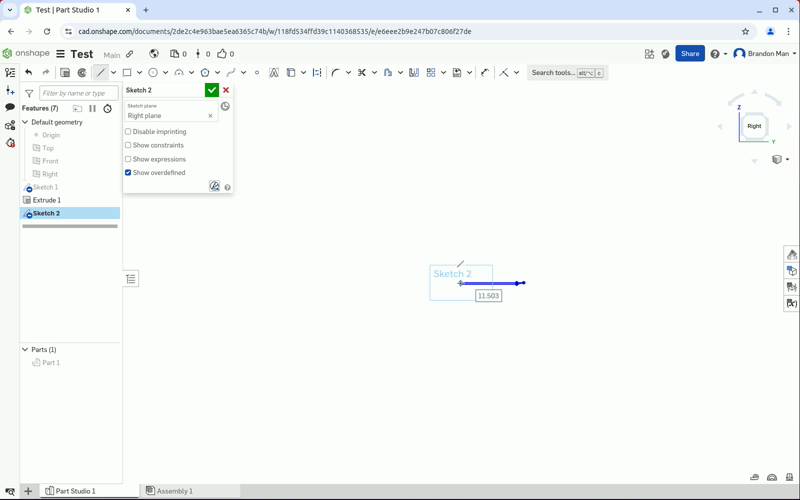
key_up(shift)
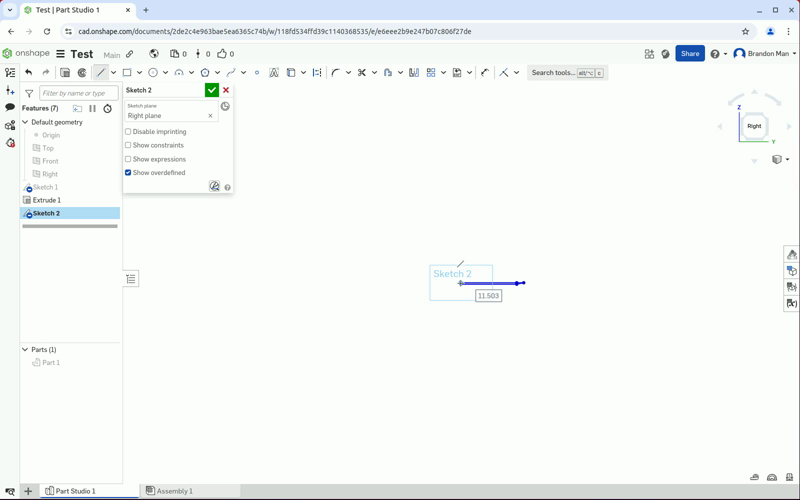
mouse_move(490, 282)
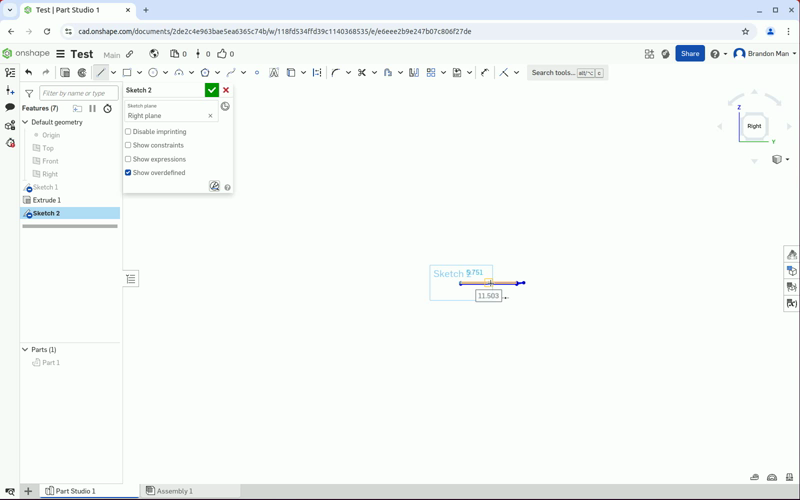
key_down(shift)
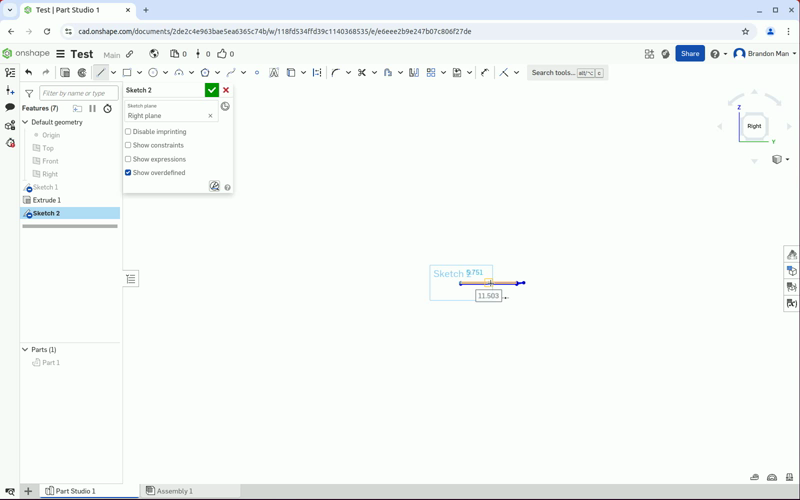
mouse_move(460, 284)
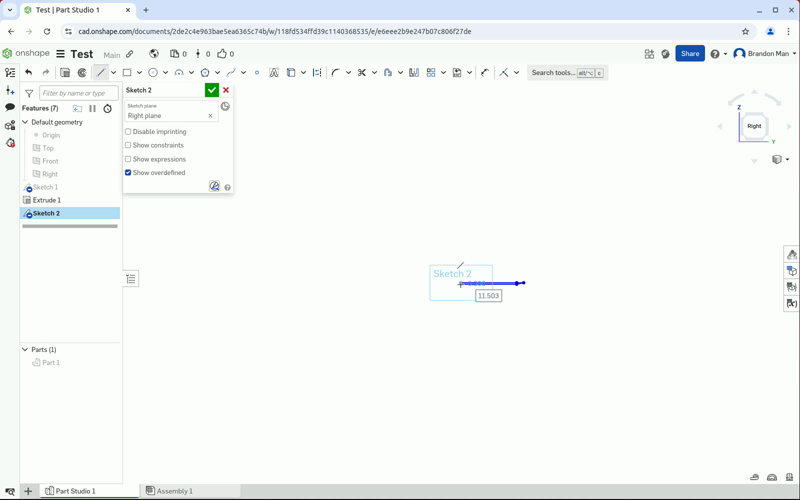
scroll(6)
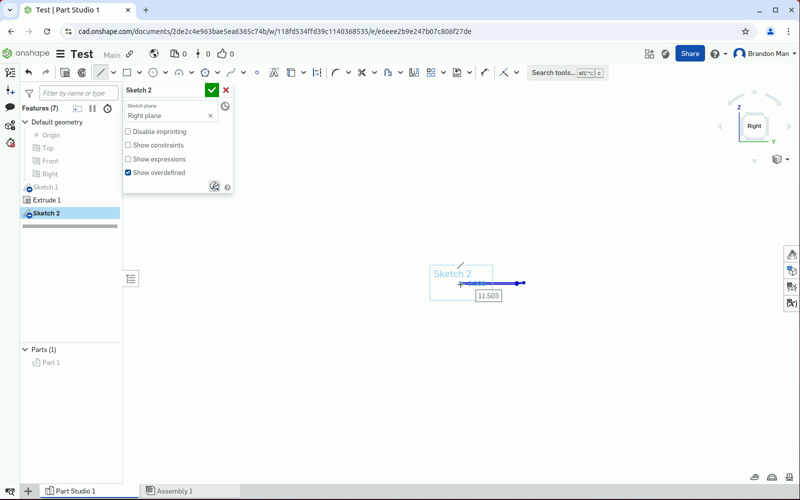
scroll(6)
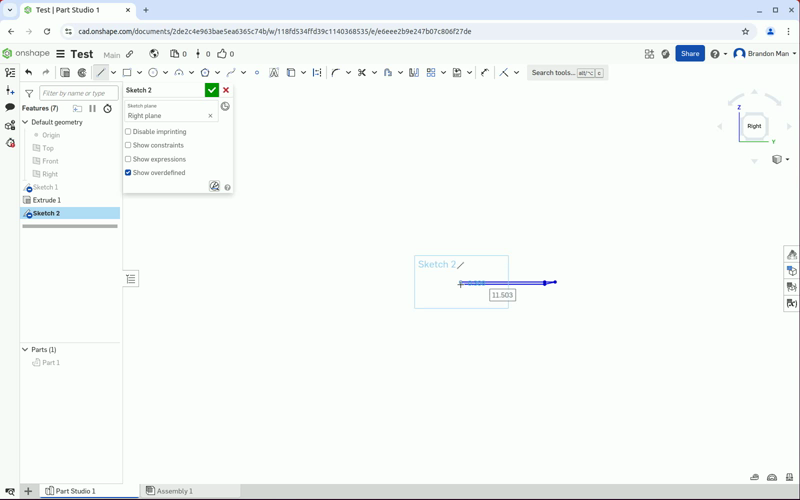
scroll(6)
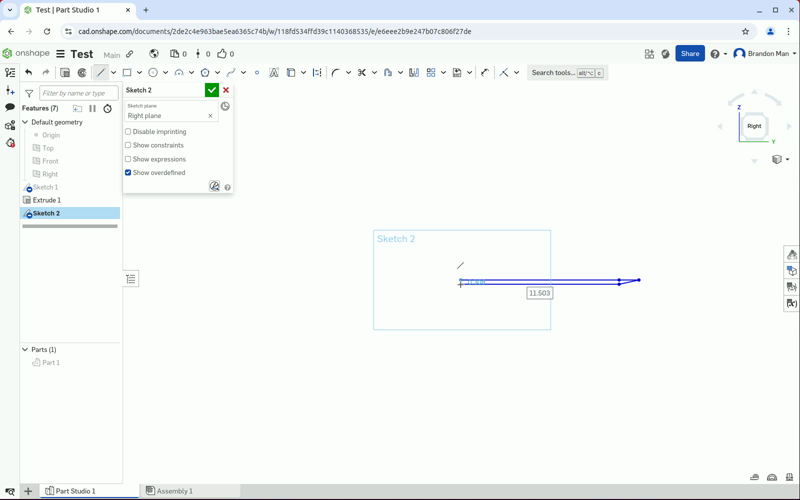
scroll(6)
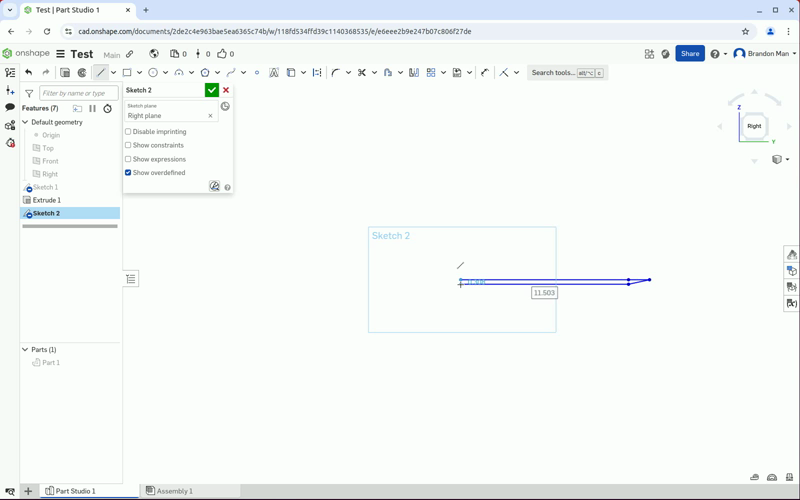
scroll(6)
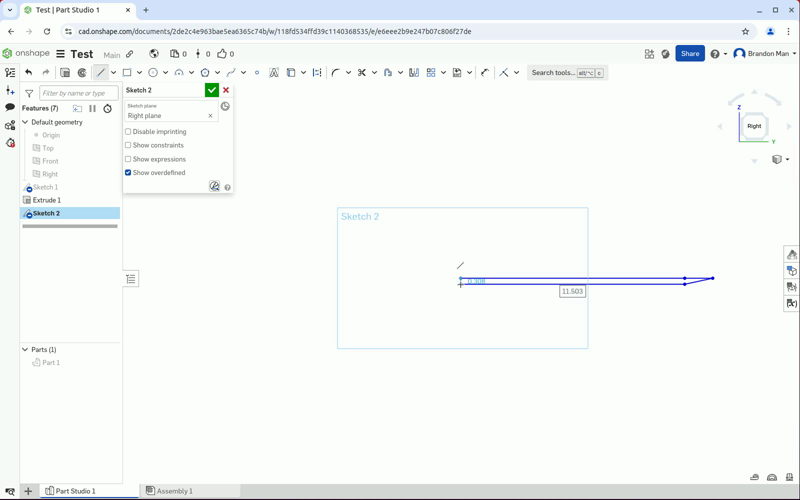
scroll(6)
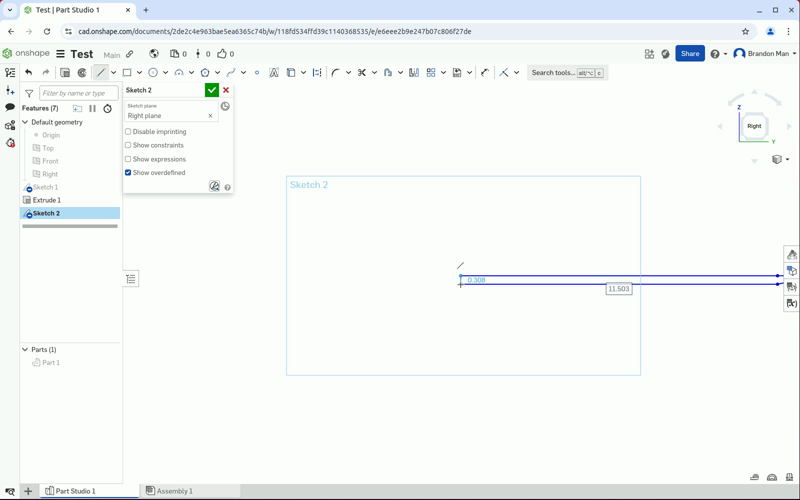
scroll(6)
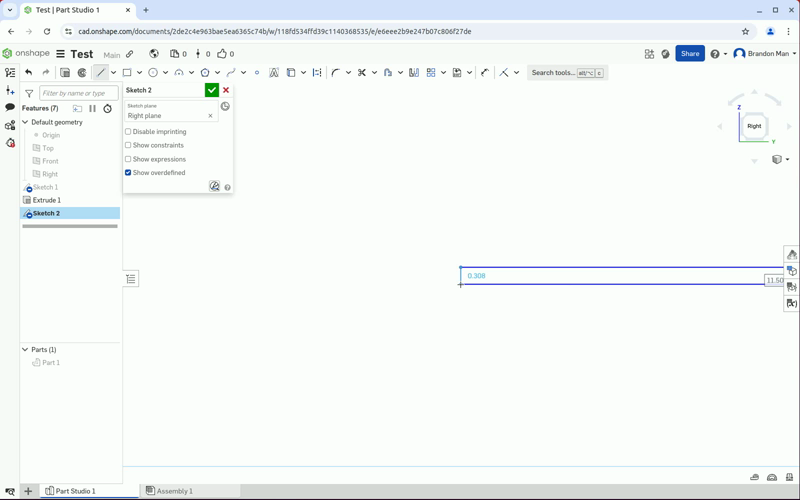
key_up(shift)
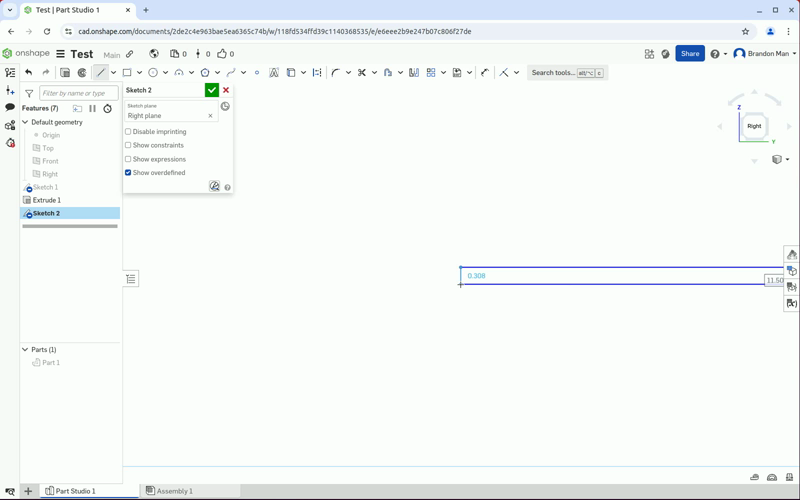
click(460, 284)
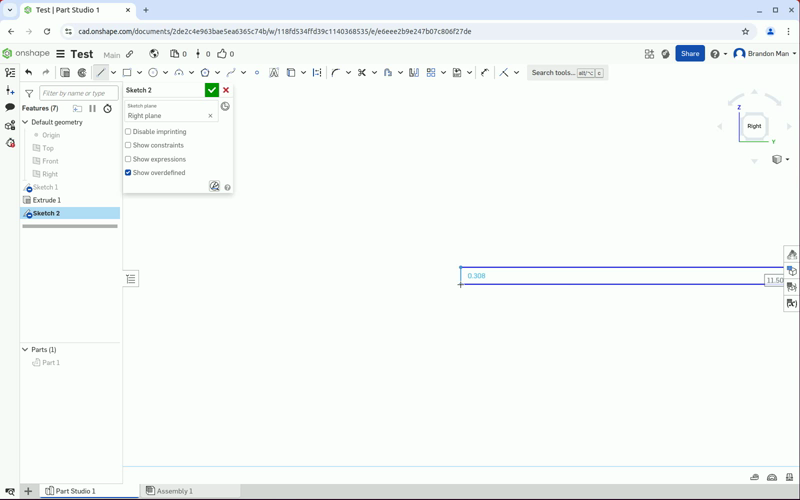
scroll(-6)
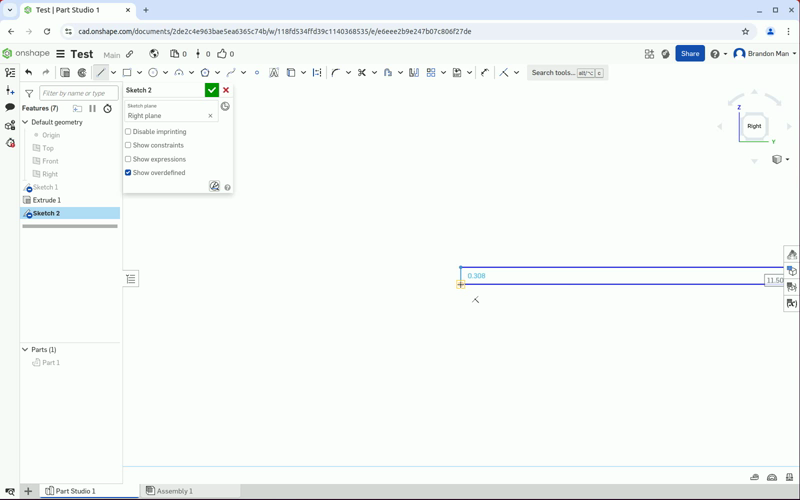
scroll(-6)
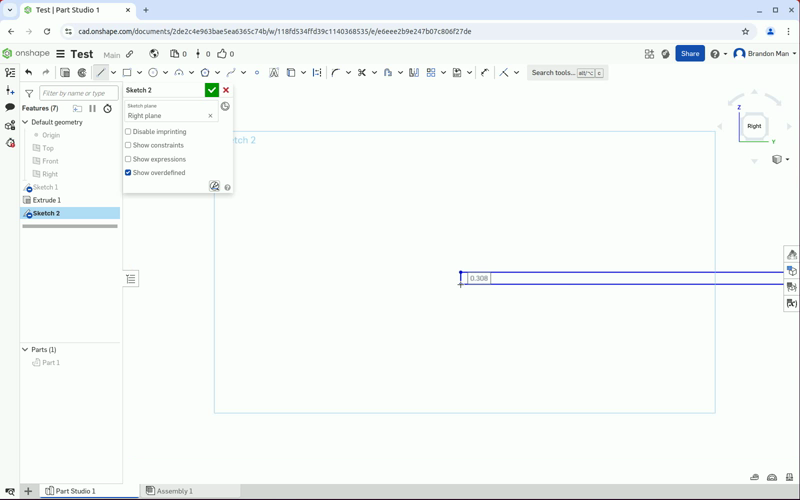
scroll(-6)
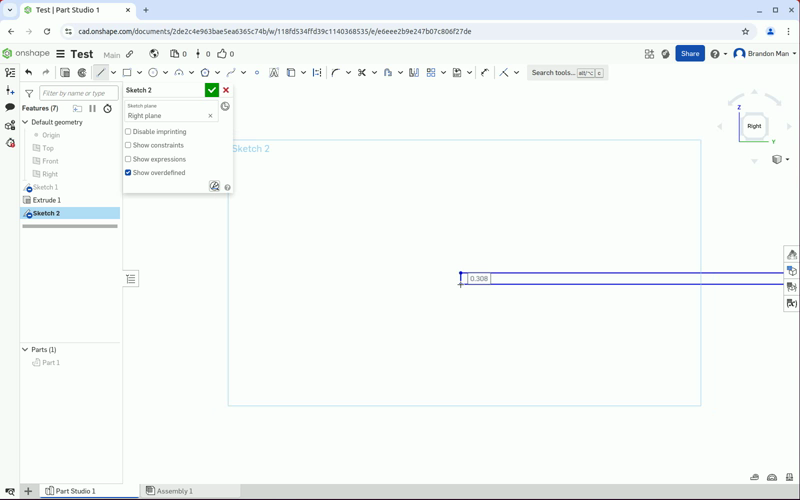
scroll(-6)
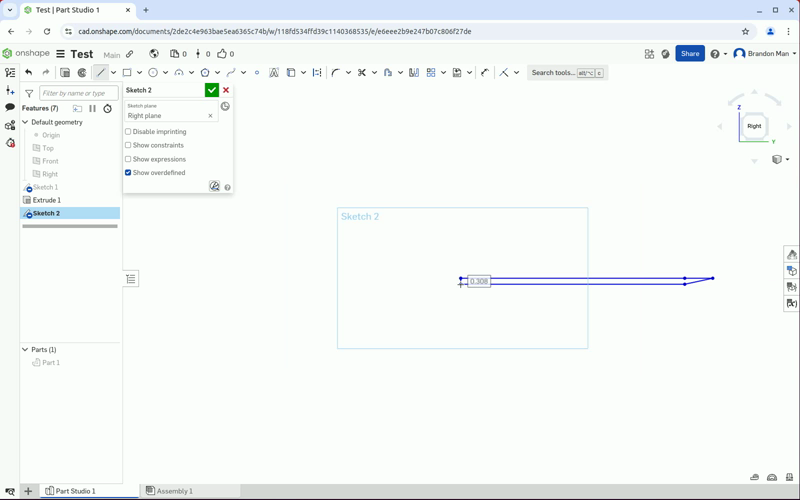
scroll(-6)
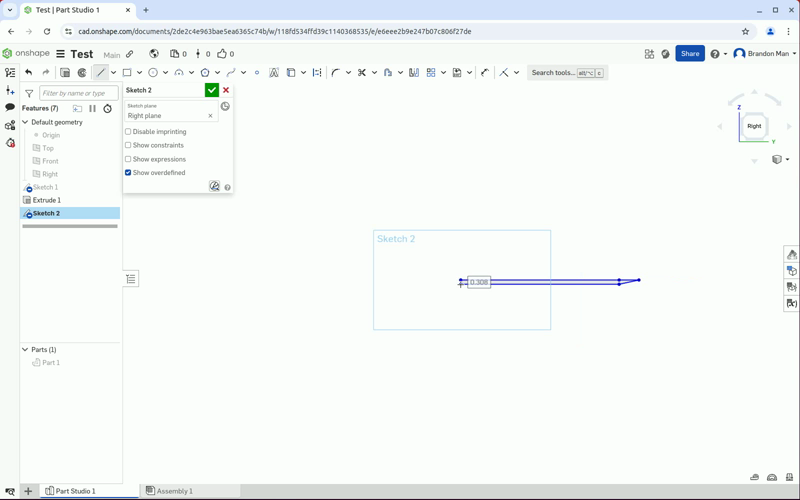
scroll(-6)
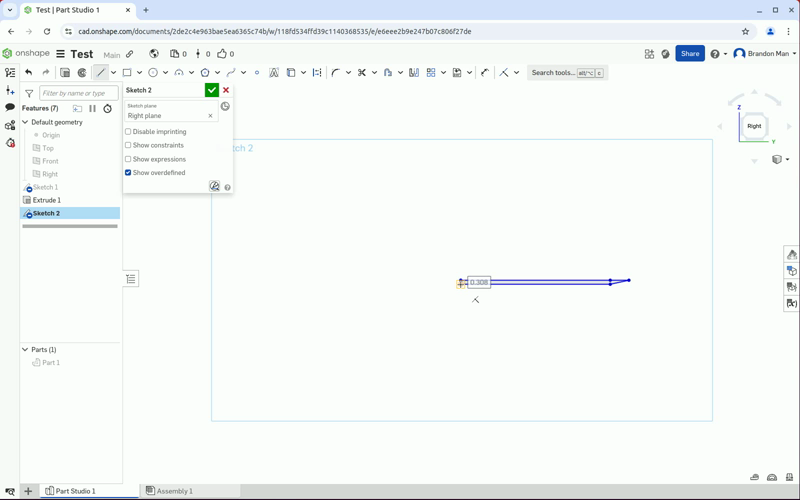
scroll(-6)
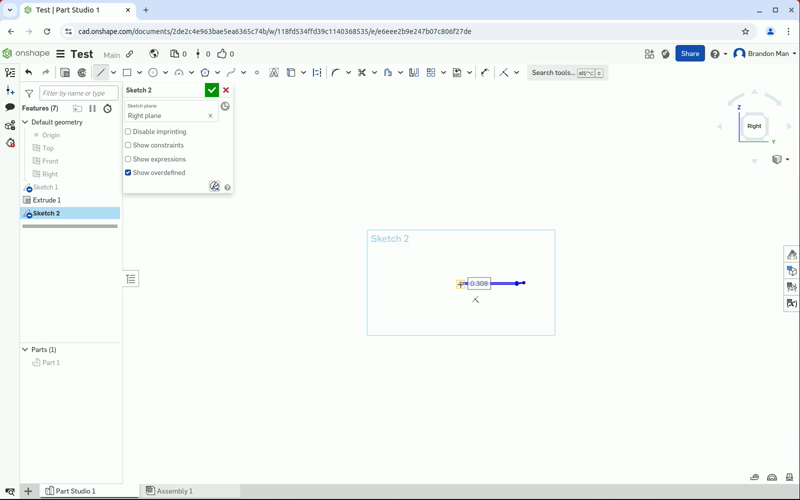
key(esc)
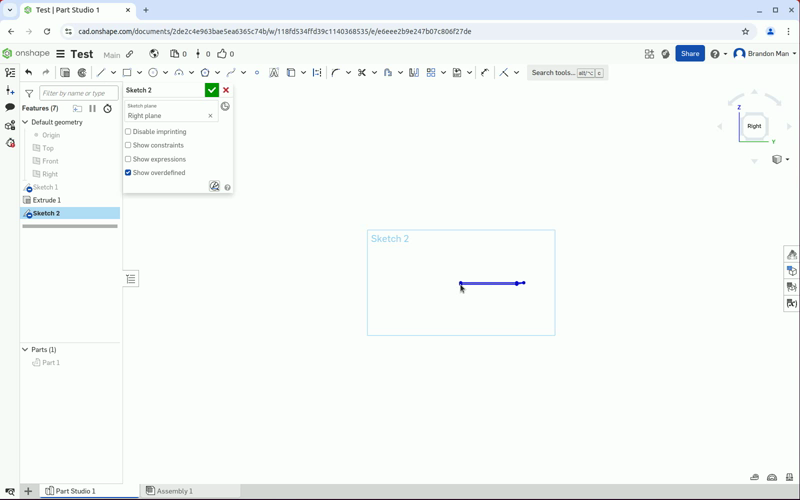
mouse_move(520, 283)
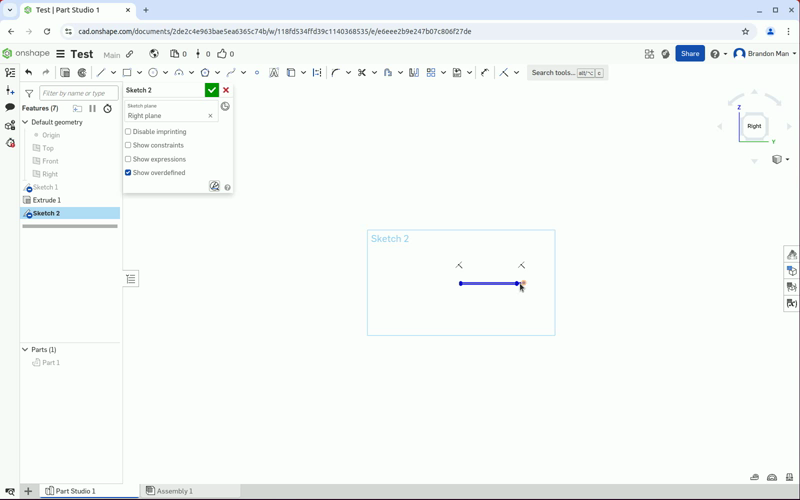
scroll(6)
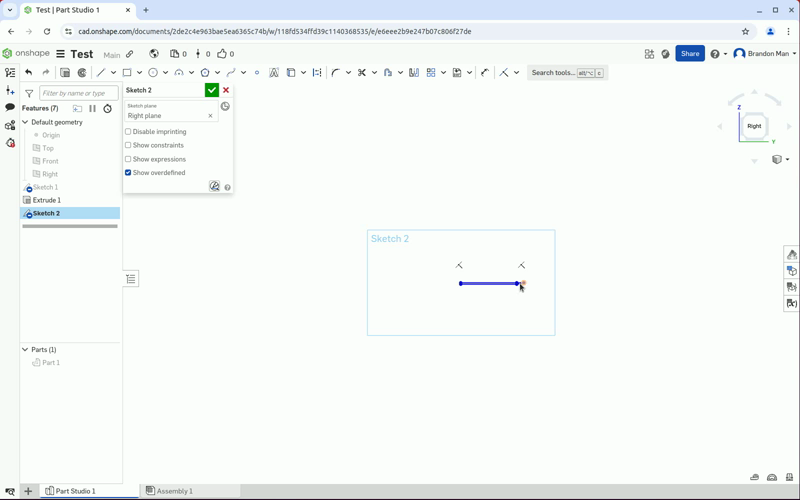
scroll(6)
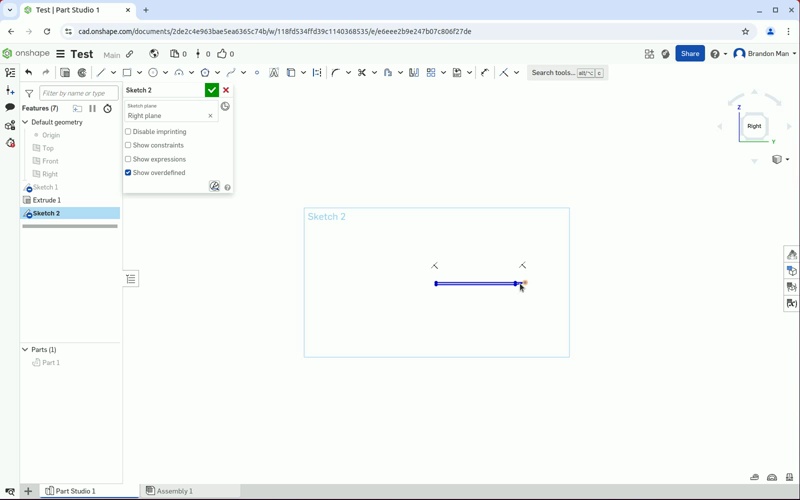
scroll(6)
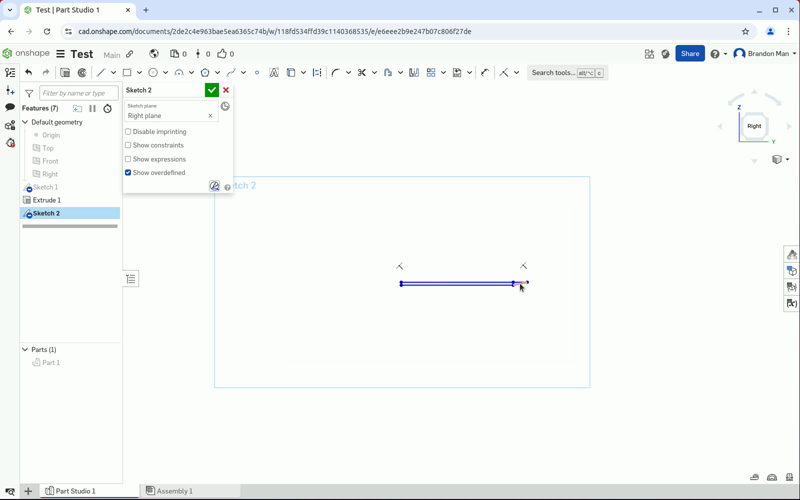
scroll(6)
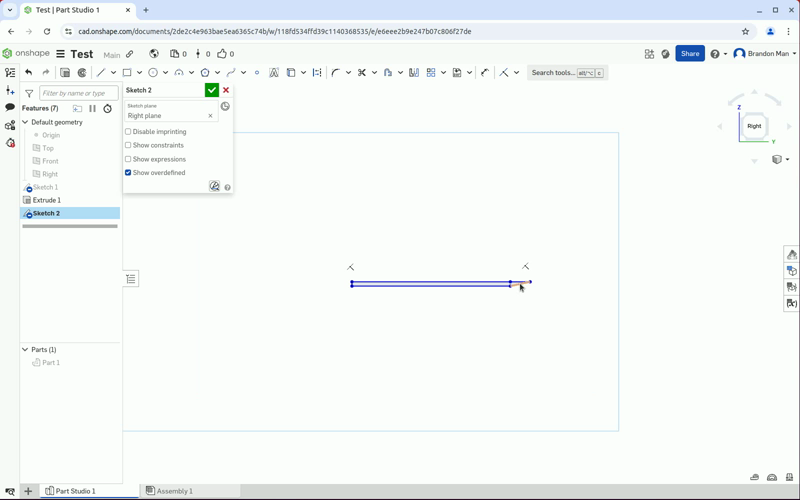
scroll(6)
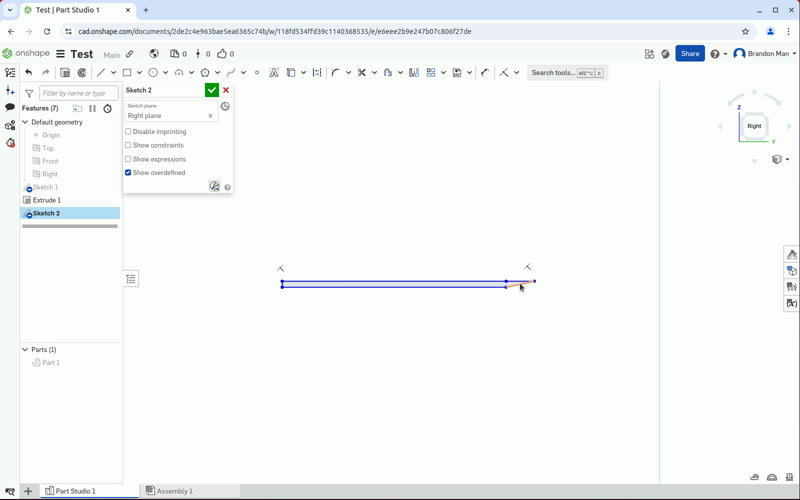
scroll(6)
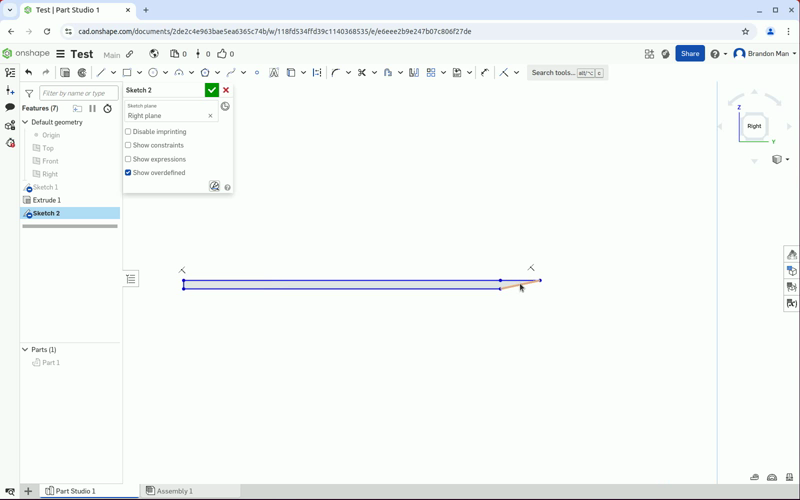
scroll(6)
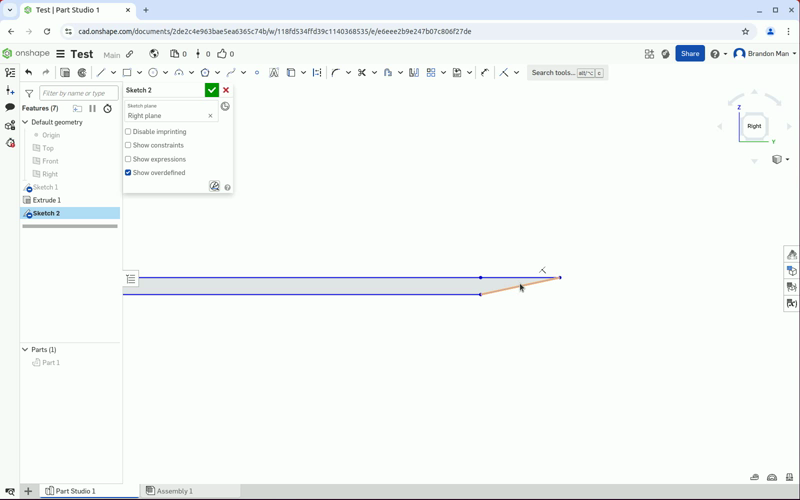
click(520, 283)
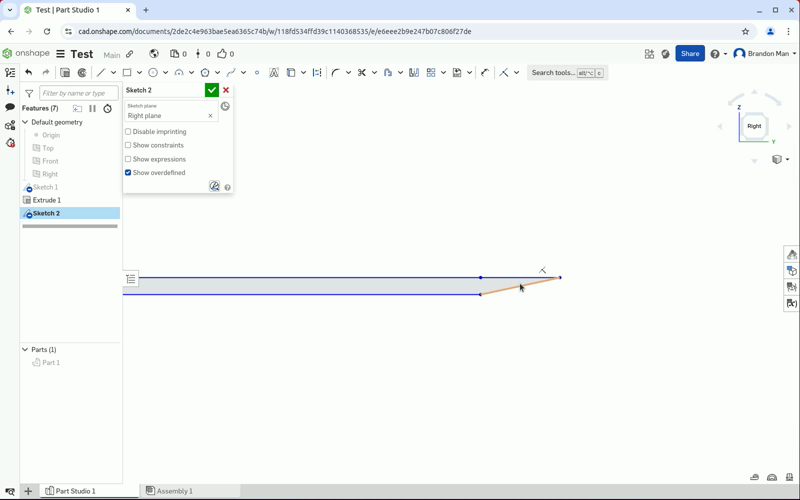
scroll(-6)
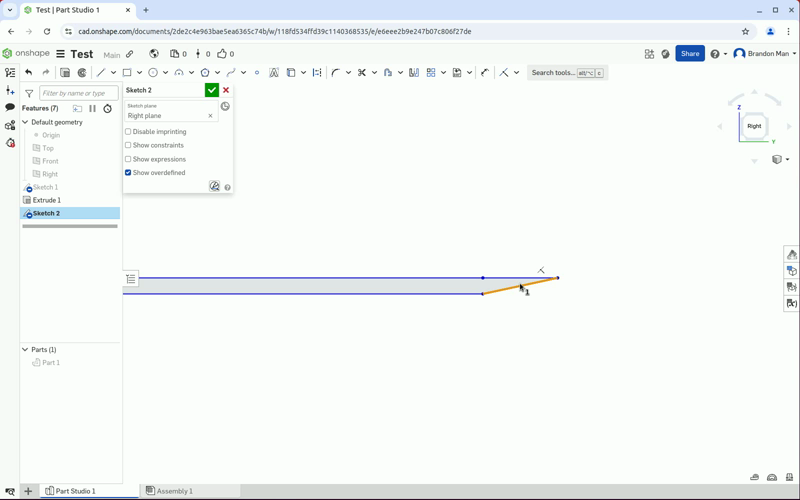
scroll(-6)
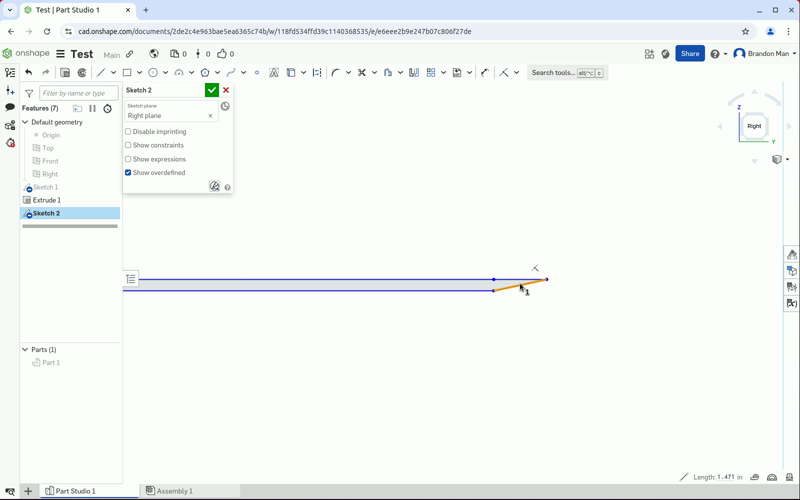
scroll(-6)
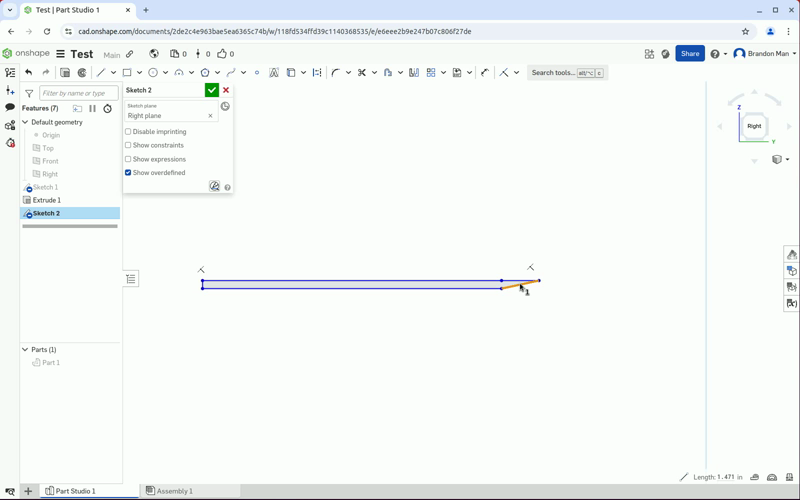
scroll(-6)
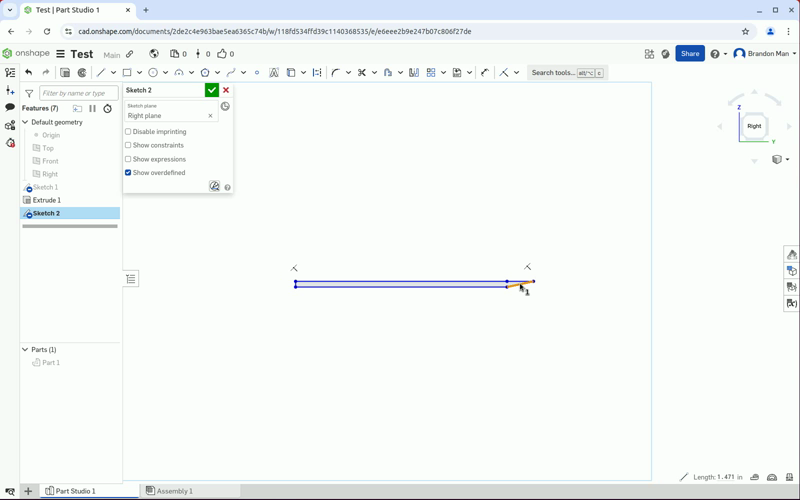
scroll(-6)
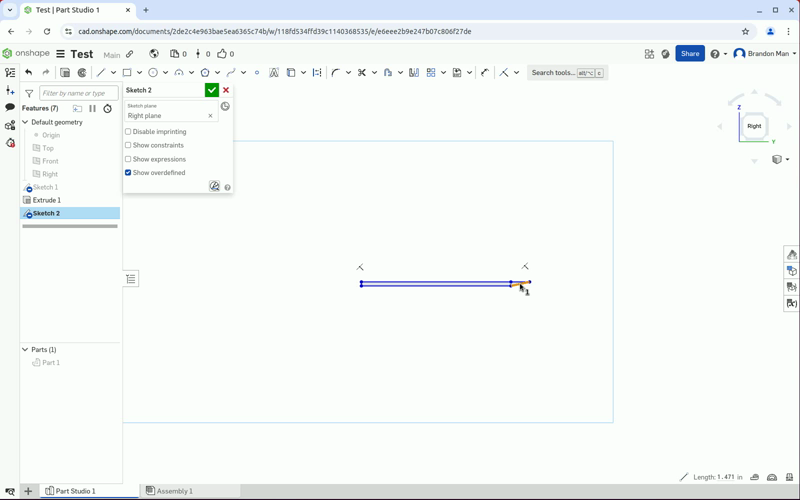
scroll(-6)
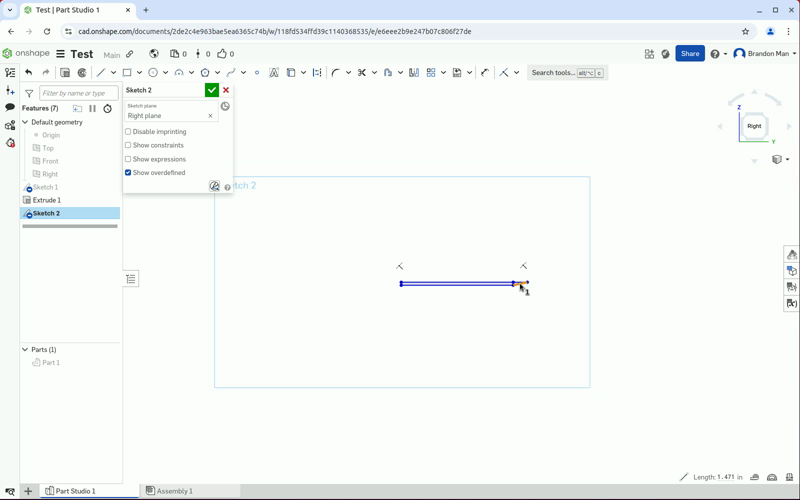
scroll(-6)
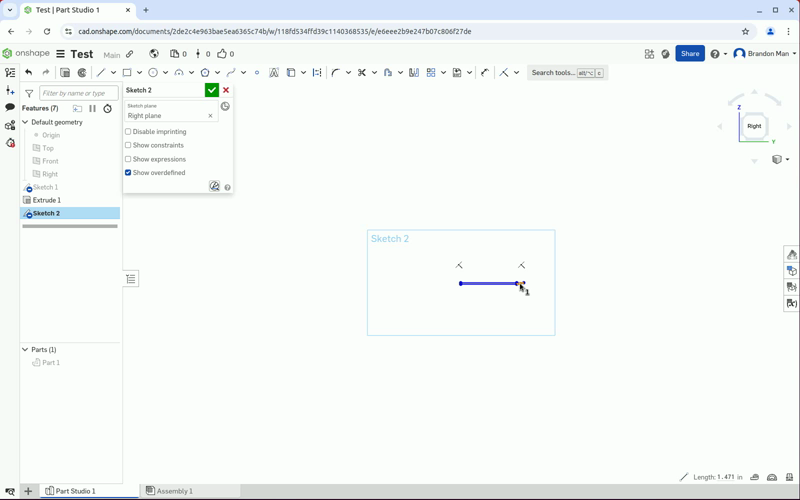
mouse_move(73, 352)
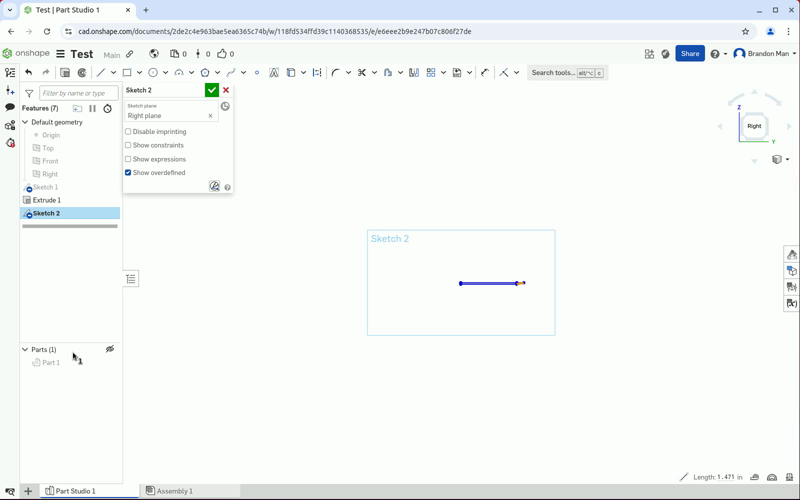
key(shift+y)
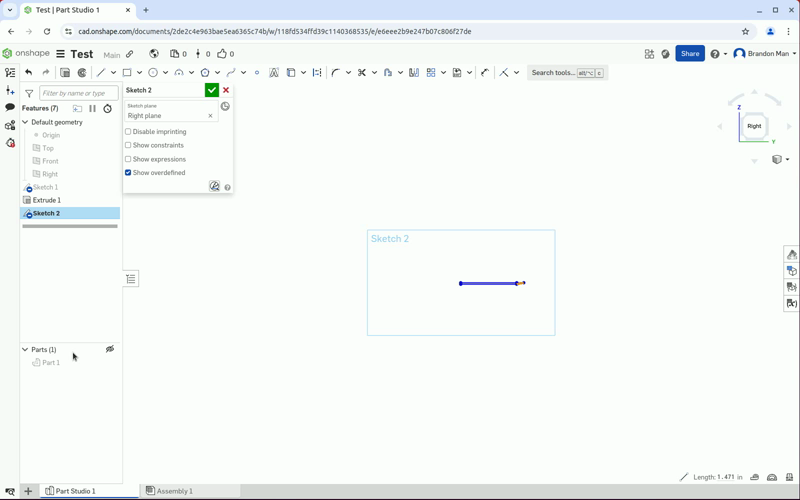
key(shift+e)
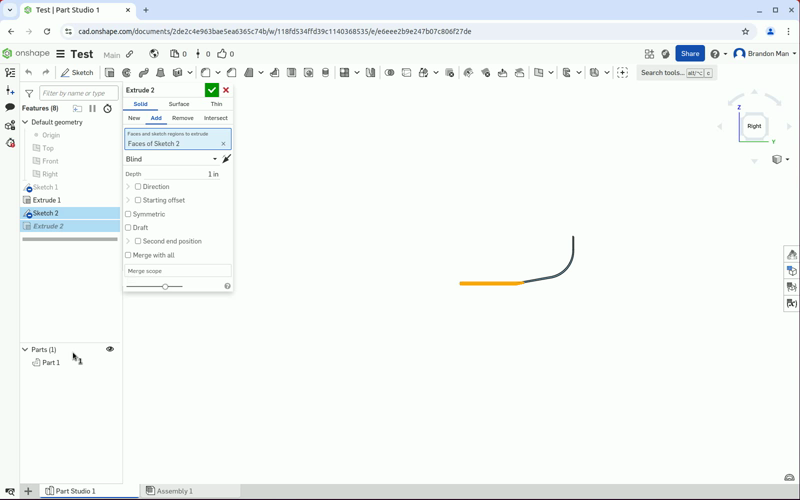
mouse_move(143, 106)
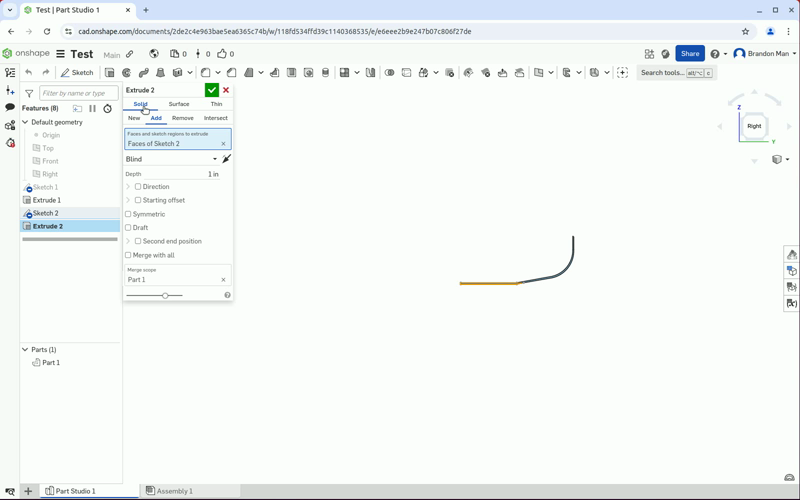
click(143, 106)
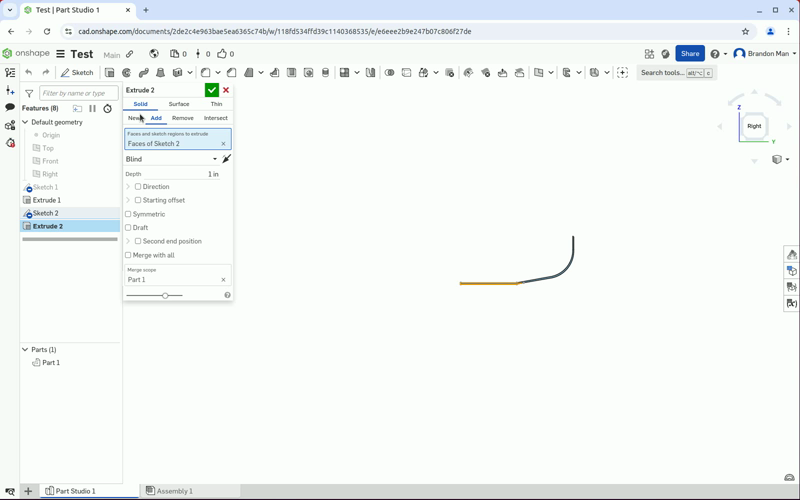
mouse_move(137, 120)
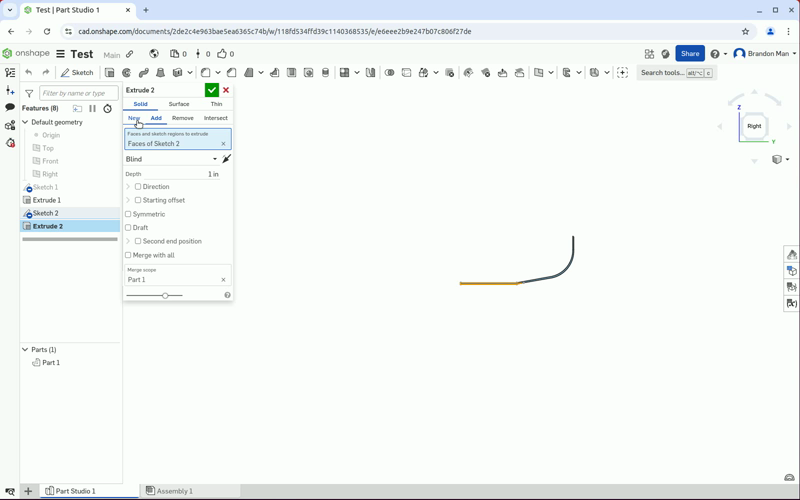
click(137, 120)
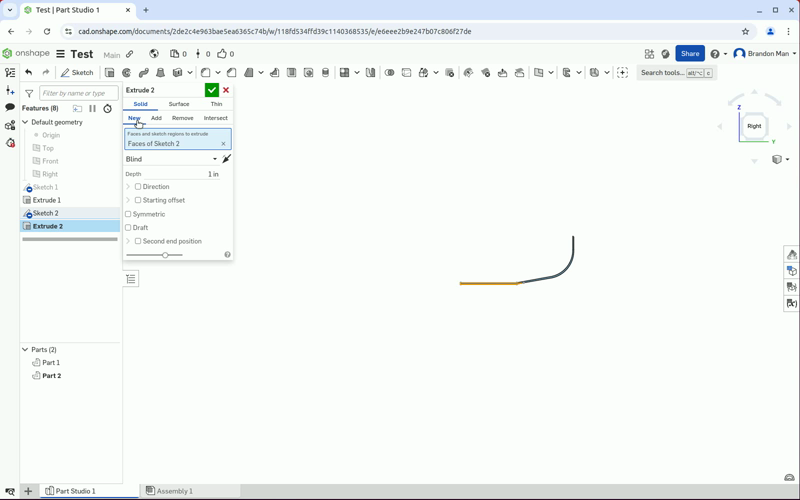
key(tab, 4)
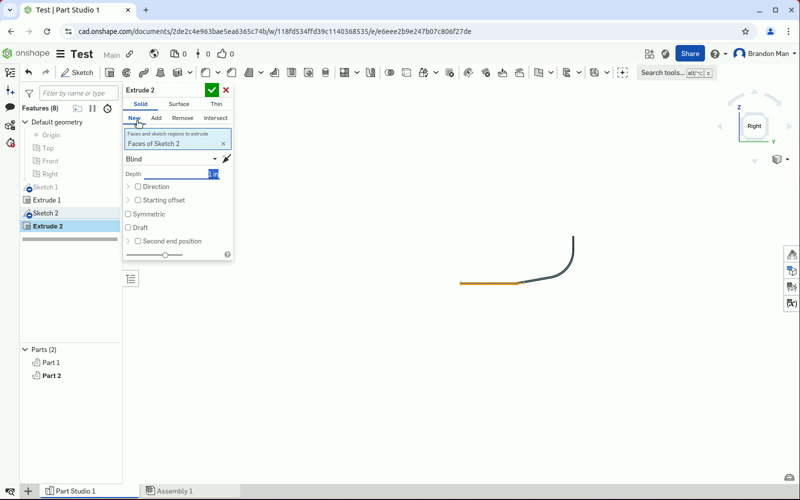
text(19.016)
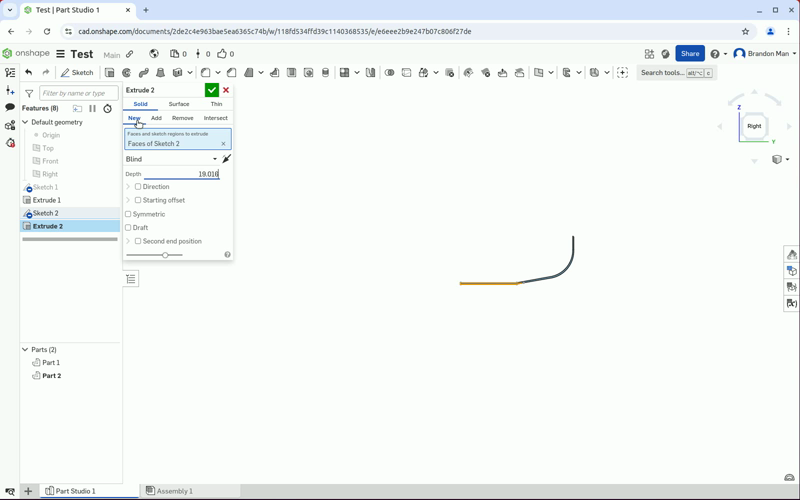
key(enter)
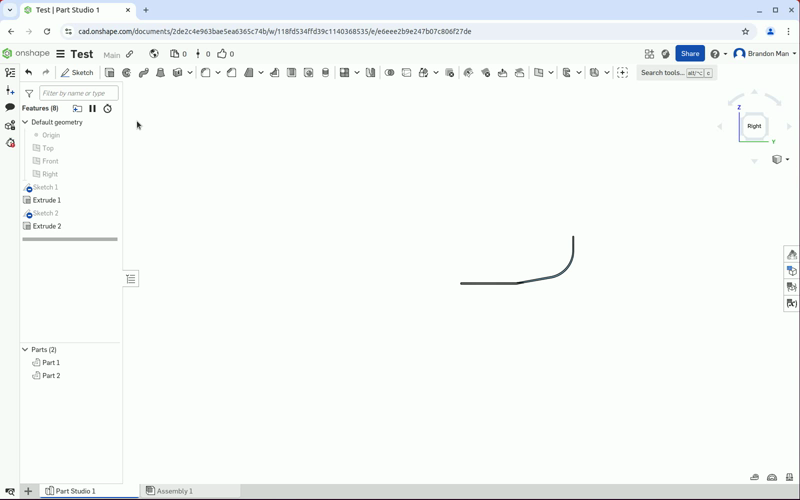
key(shift+h)
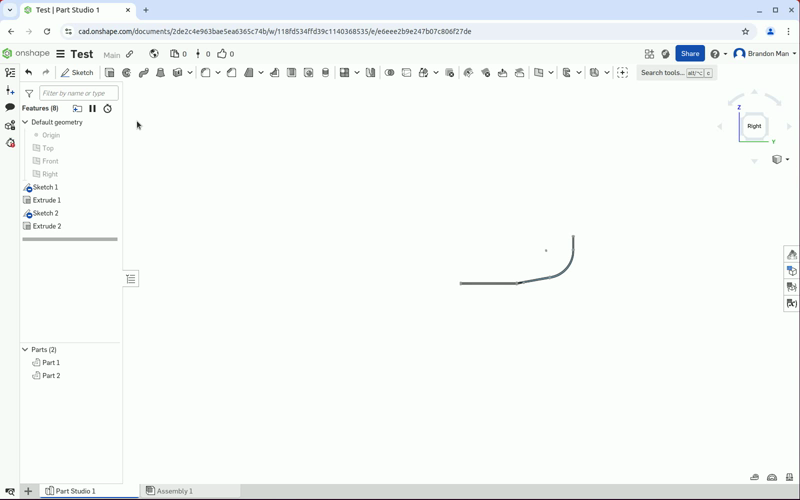
key(shift+h)
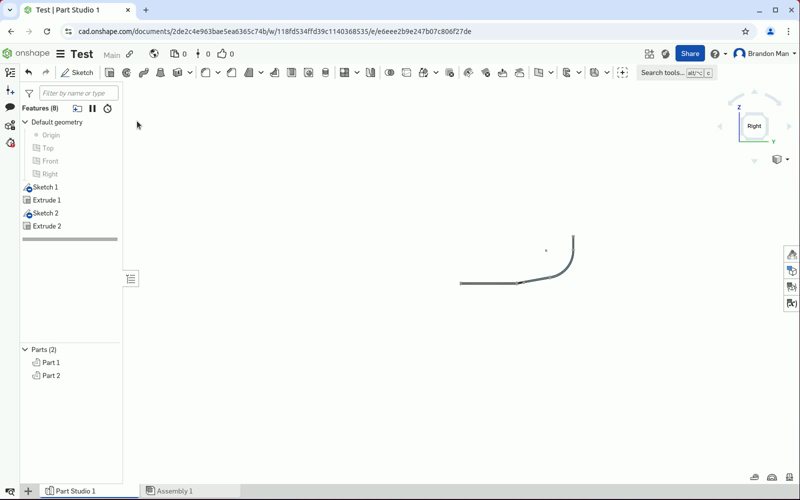
key(shift+7)
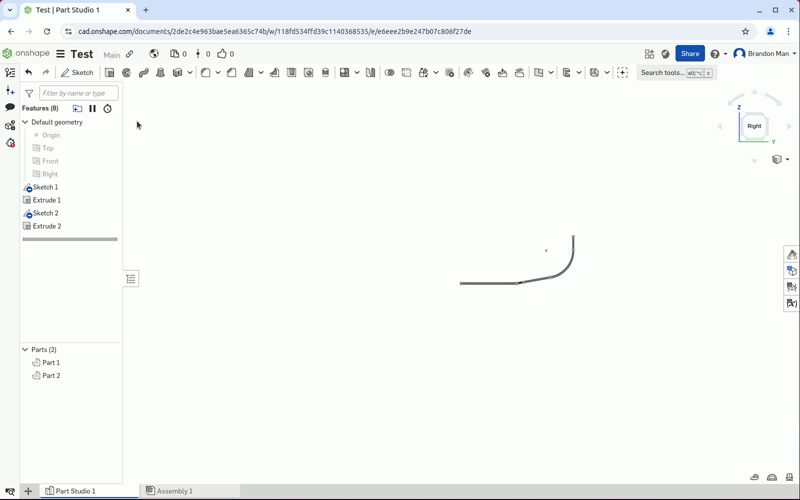
key(right, 2)
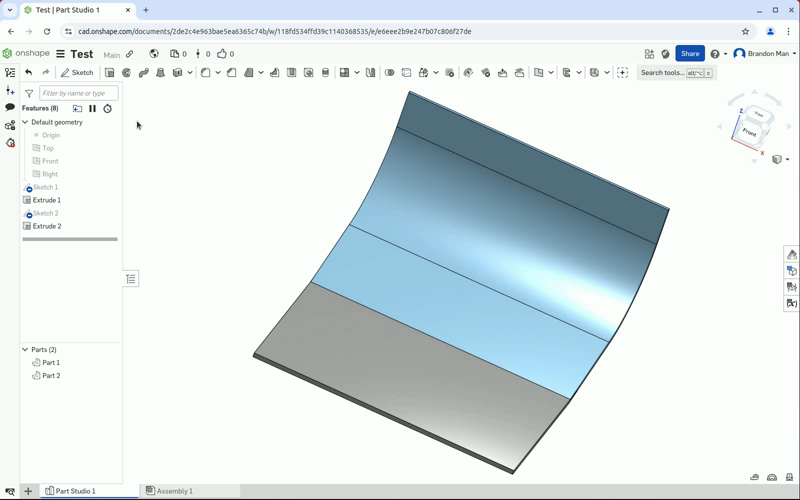
key(down, 2)
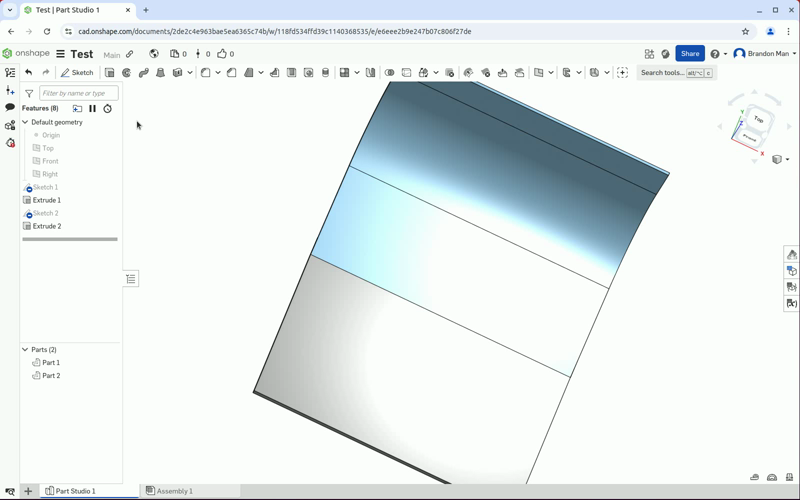
key(up, 2)
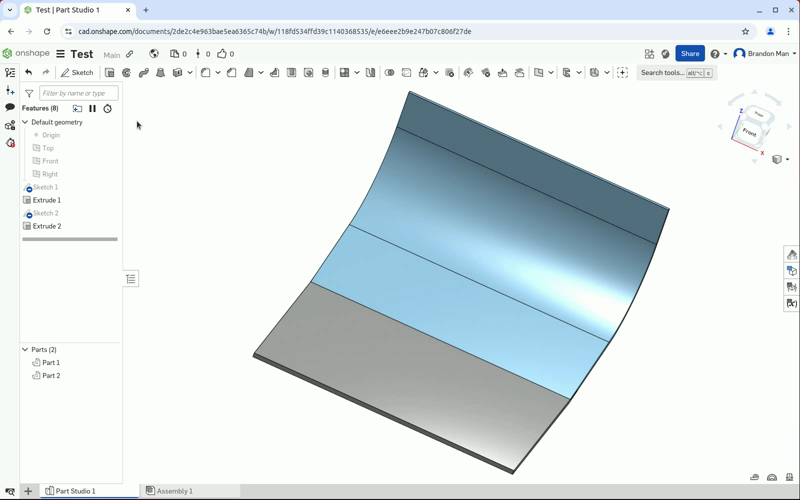
key(left, 2)
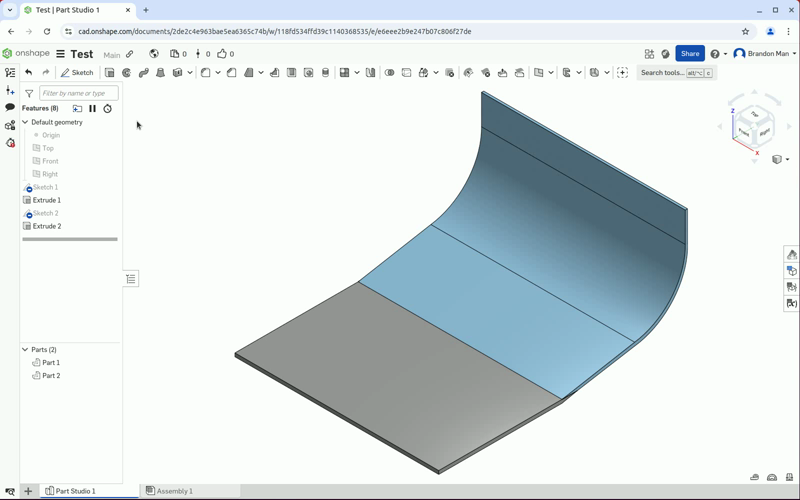
mouse_move(73, 189)
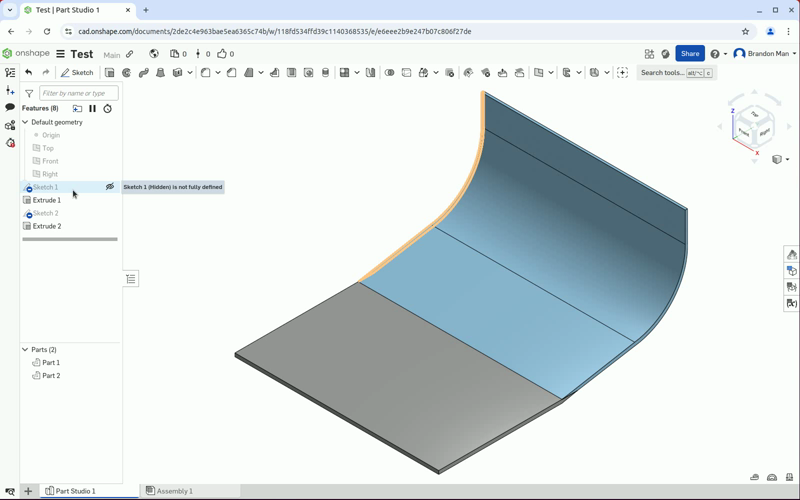
click(73, 189)